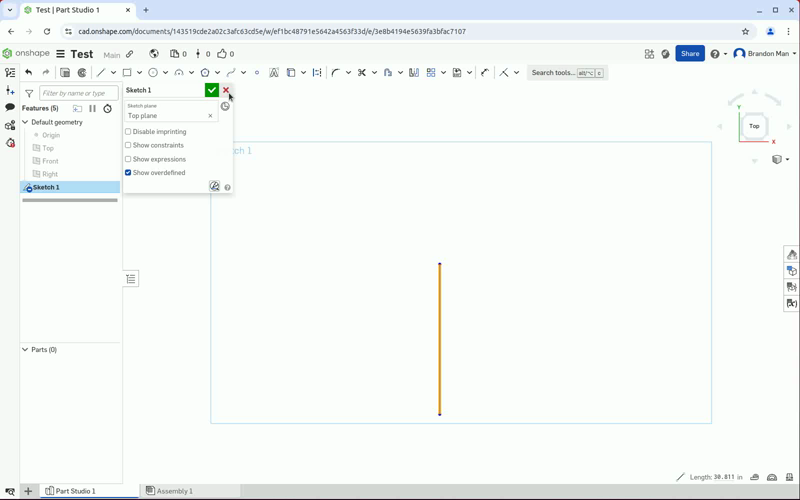
key(shift+h)
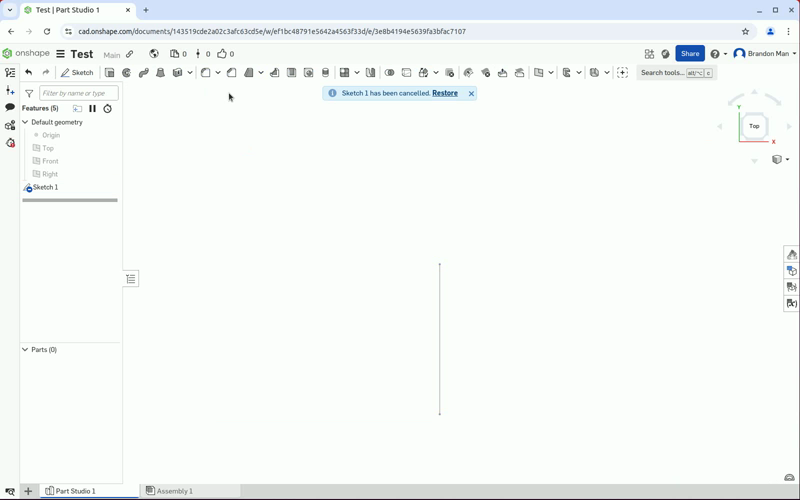
key(shift+s)
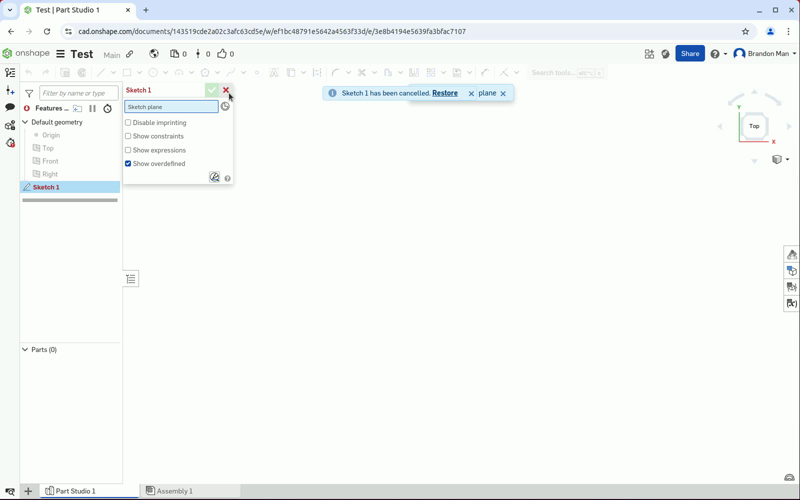
mouse_move(73, 150)
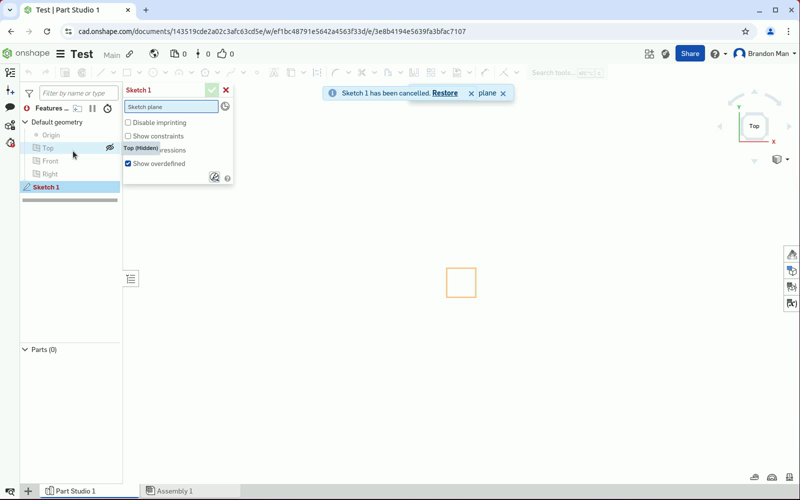
click(73, 150)
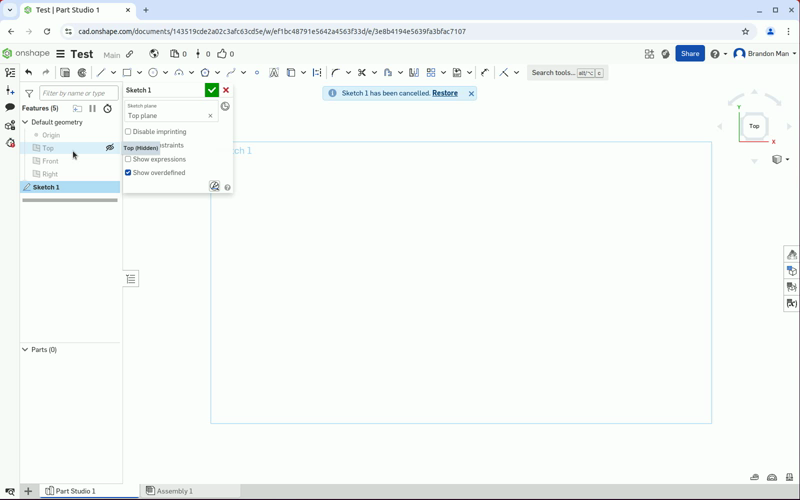
mouse_move(73, 352)
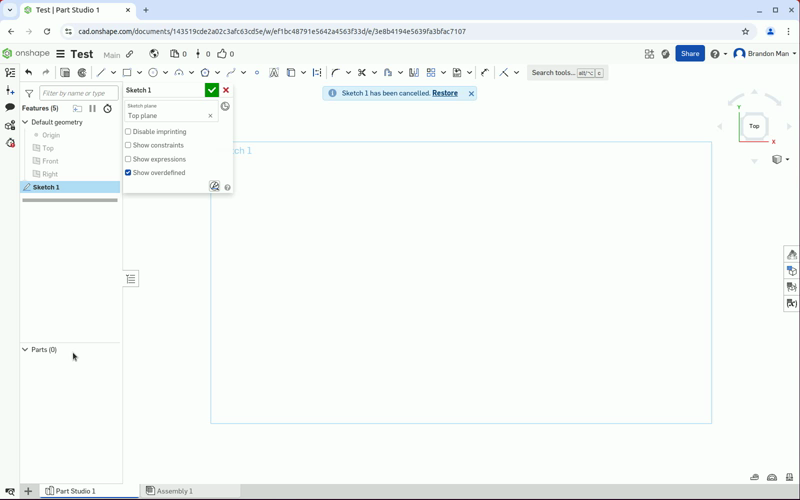
key(y)
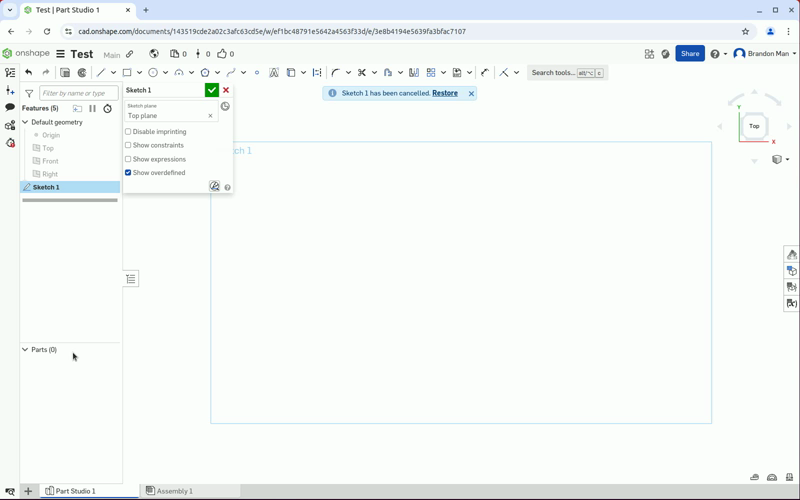
key(l)
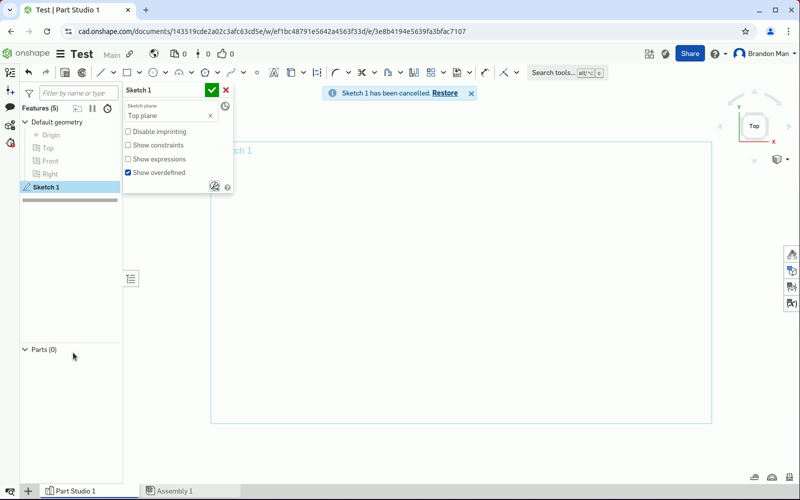
key_down(shift)
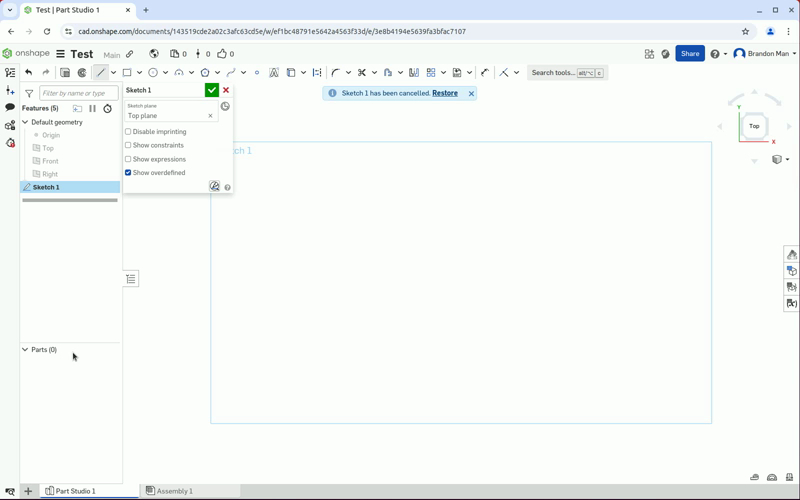
mouse_move(397, 279)
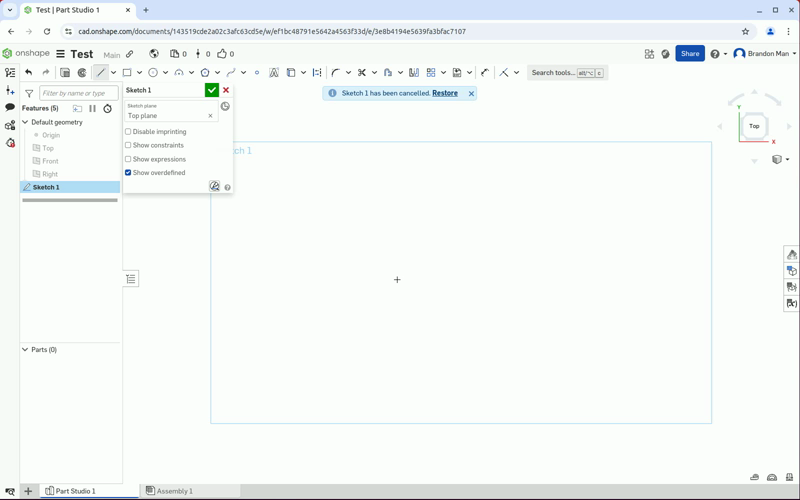
click(397, 279)
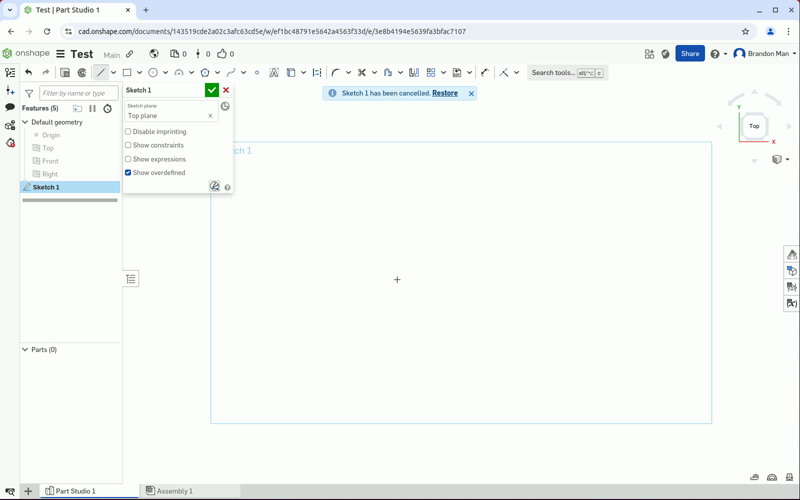
key_up(shift)
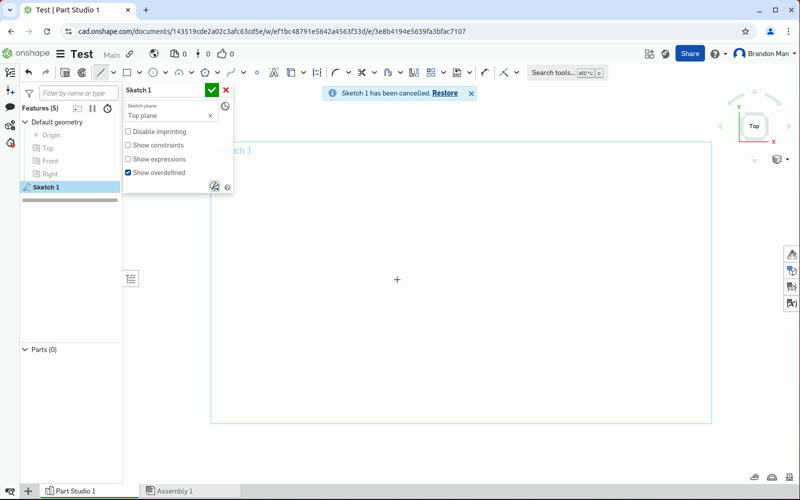
key_down(shift)
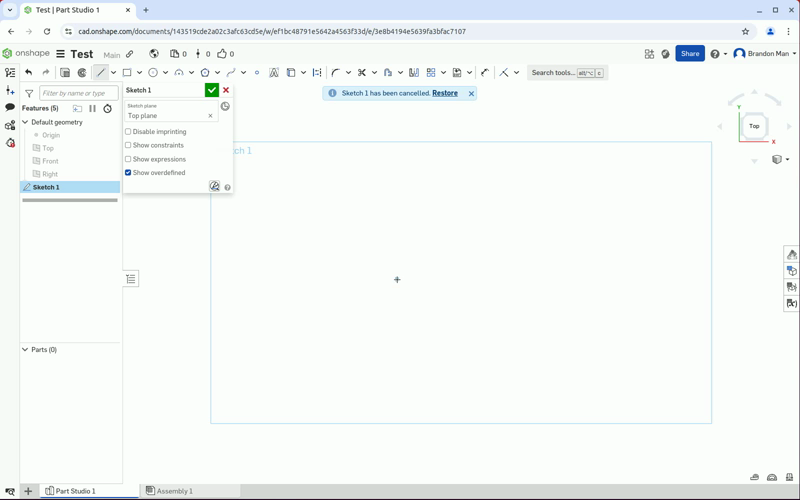
mouse_move(427, 279)
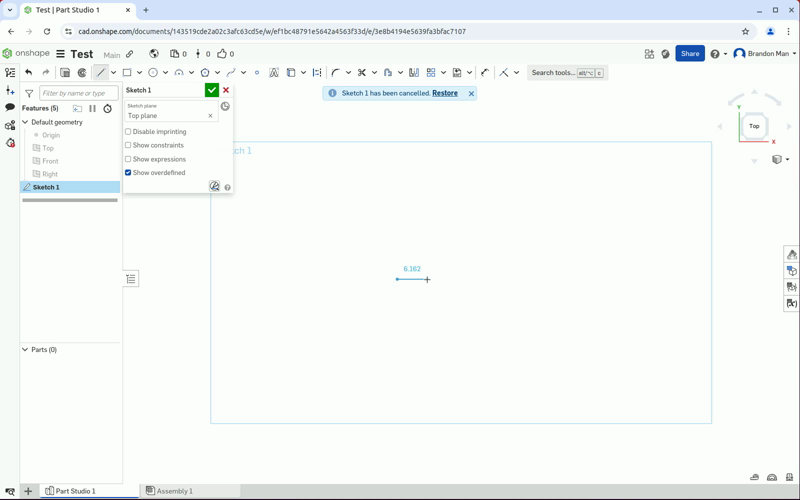
mouse_move(404, 286)
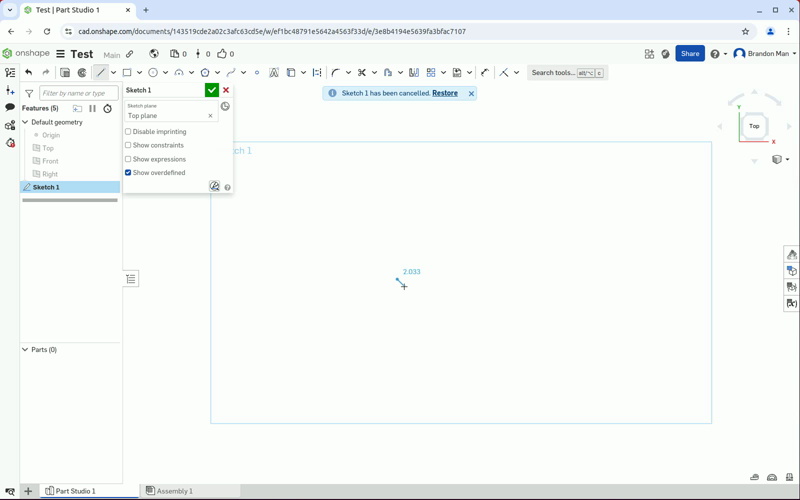
click(404, 286)
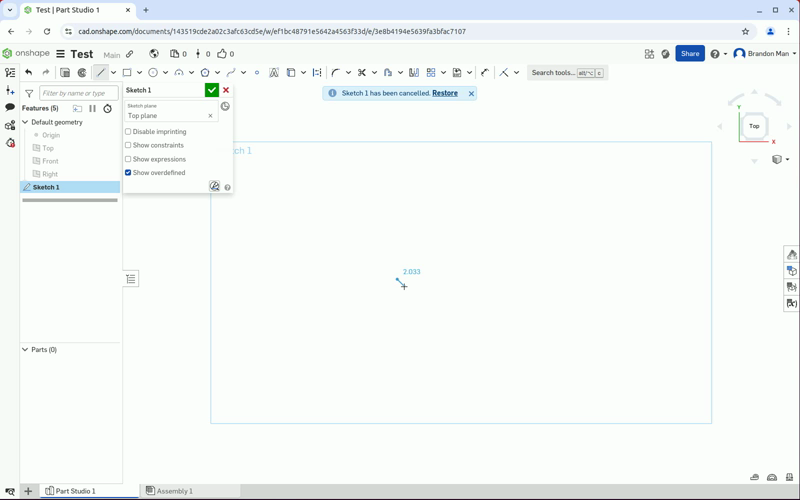
key_up(shift)
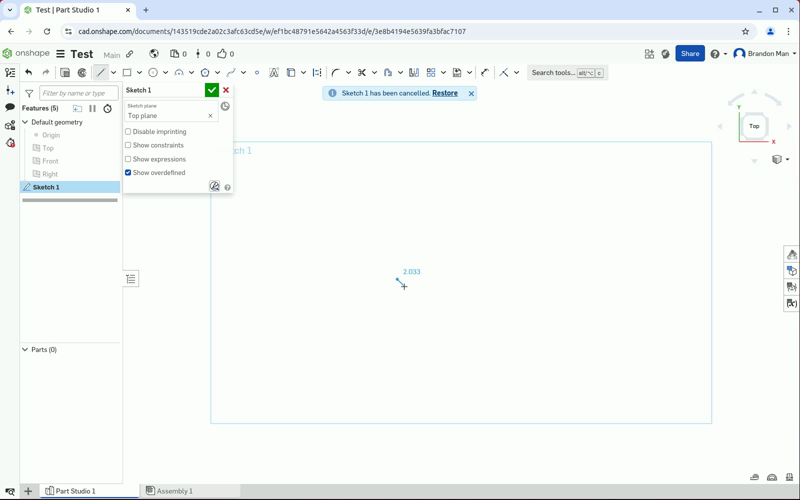
key_down(shift)
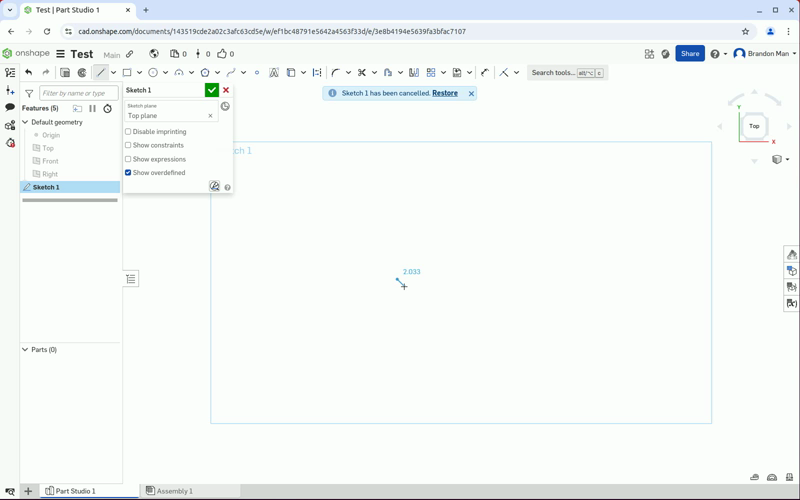
mouse_move(434, 286)
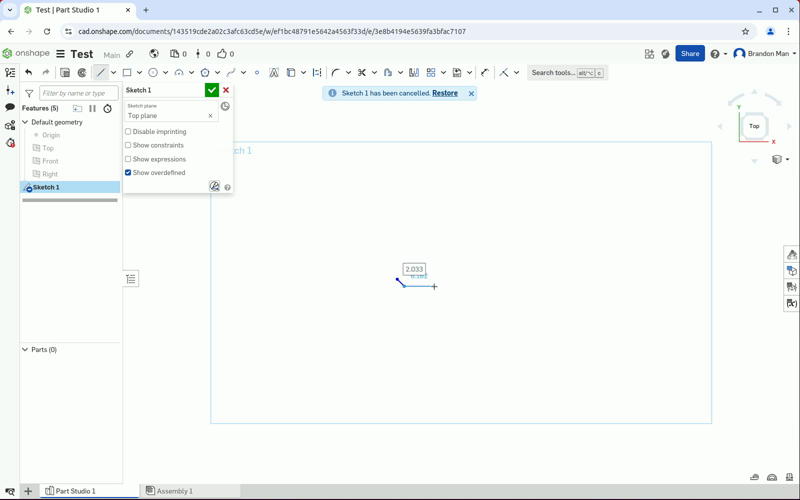
mouse_move(461, 286)
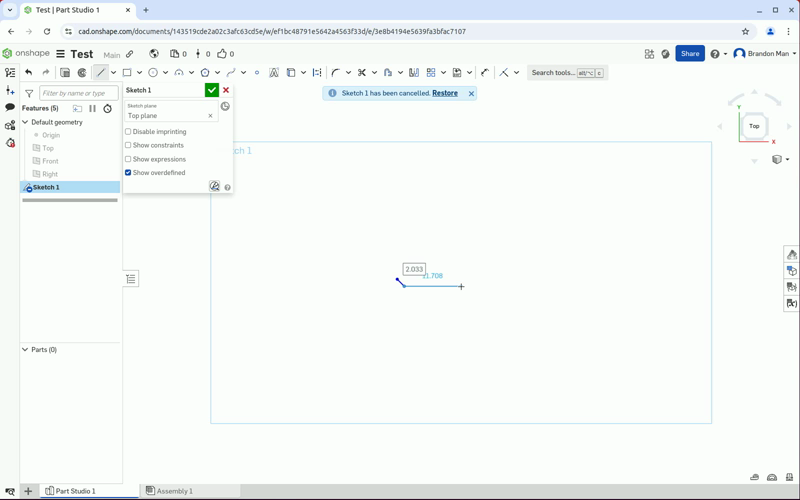
click(461, 286)
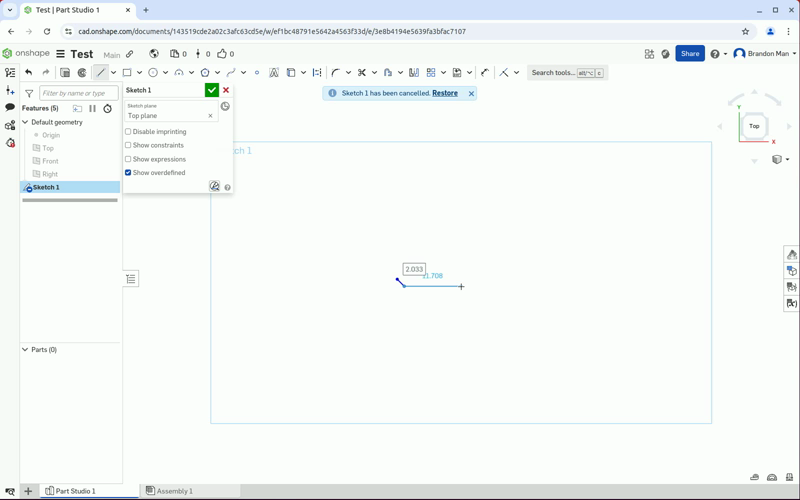
key_up(shift)
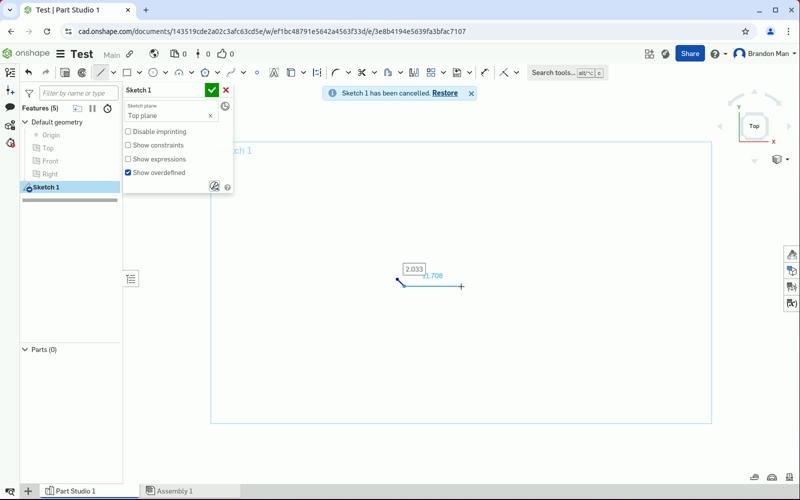
key_down(shift)
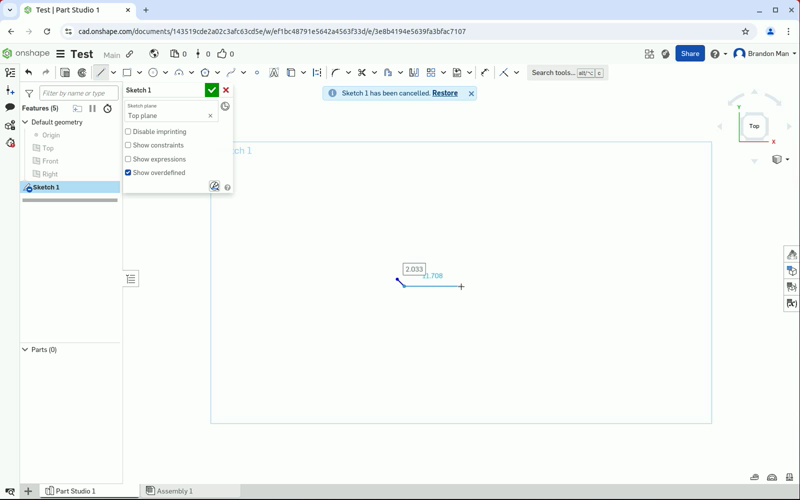
mouse_move(491, 286)
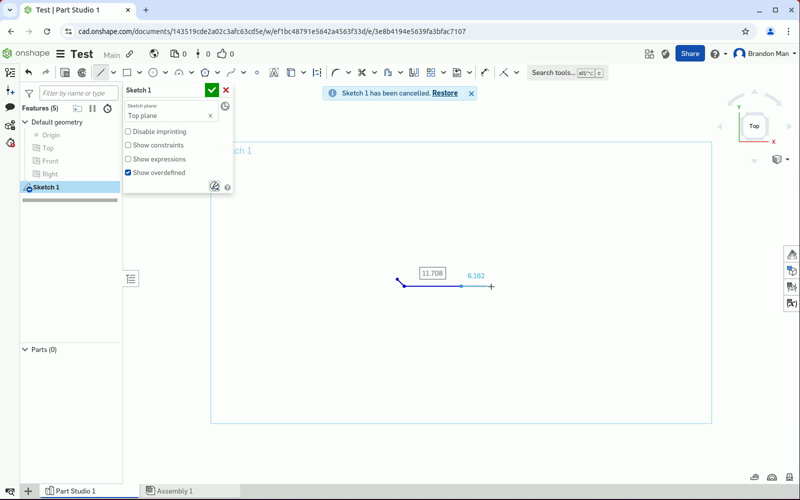
mouse_move(461, 282)
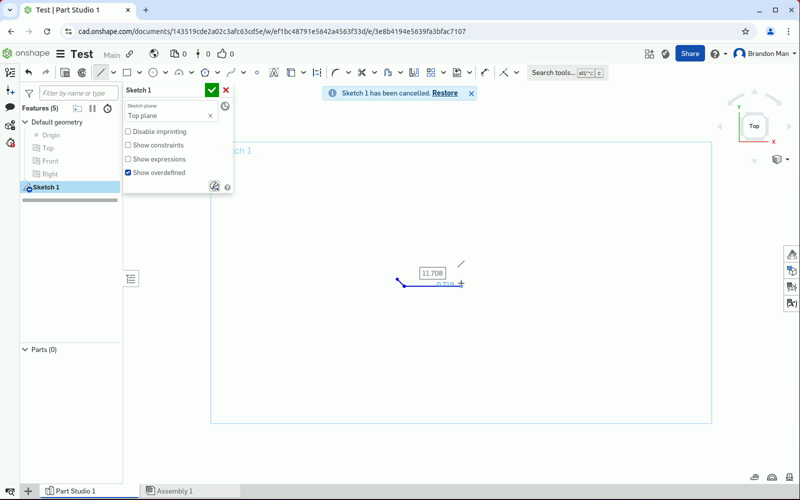
scroll(6)
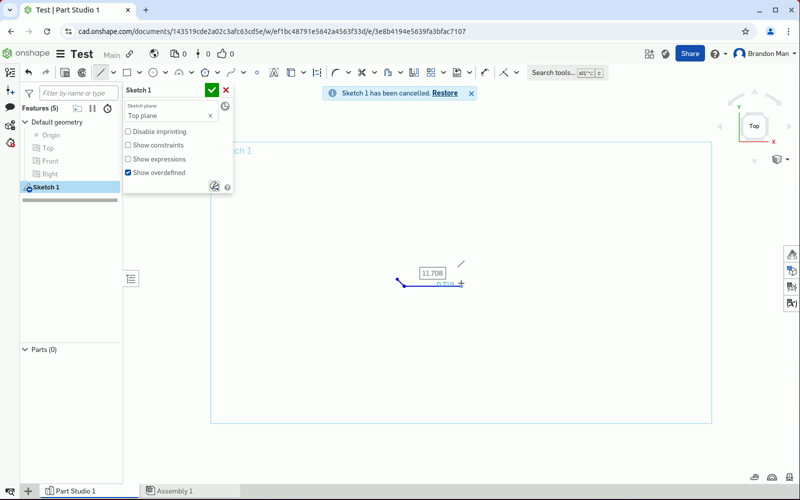
scroll(6)
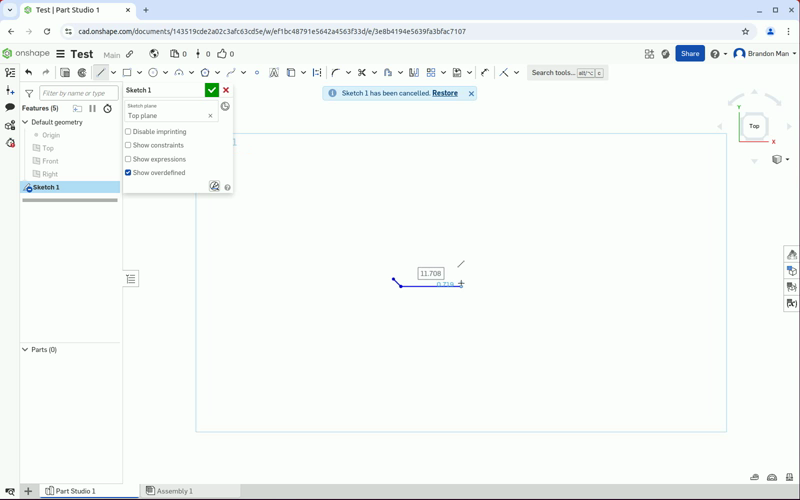
scroll(6)
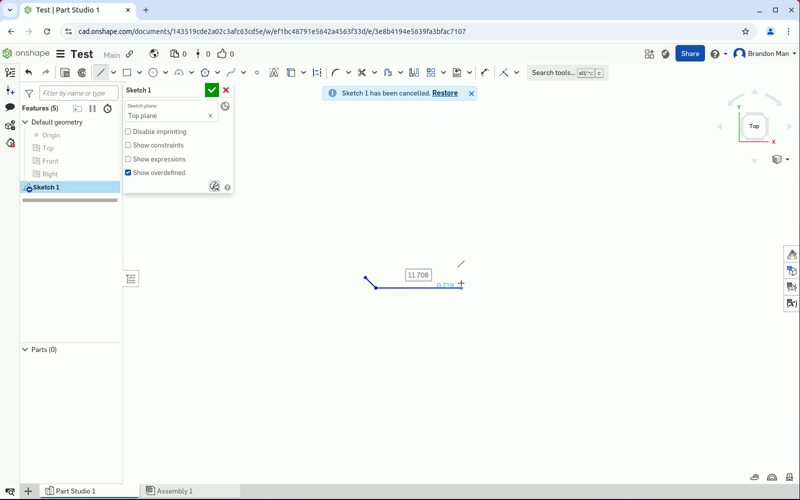
scroll(6)
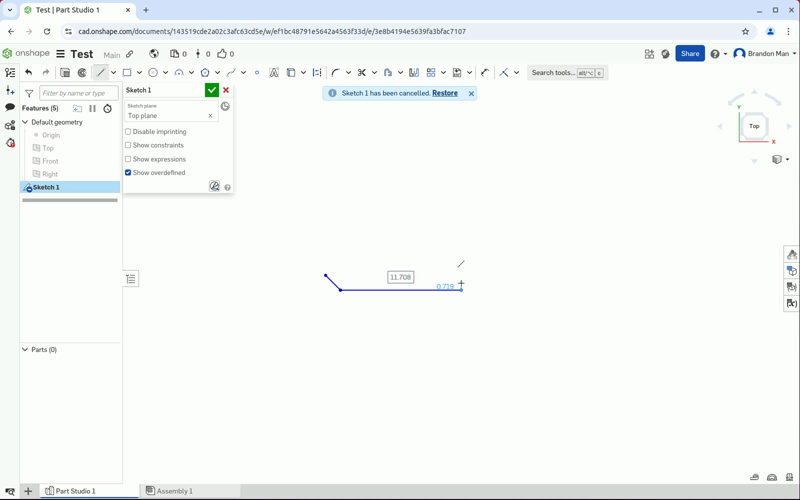
scroll(6)
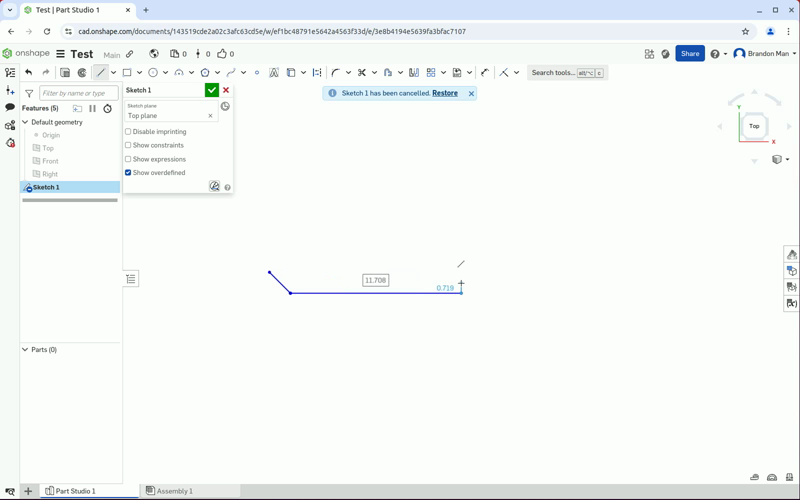
scroll(6)
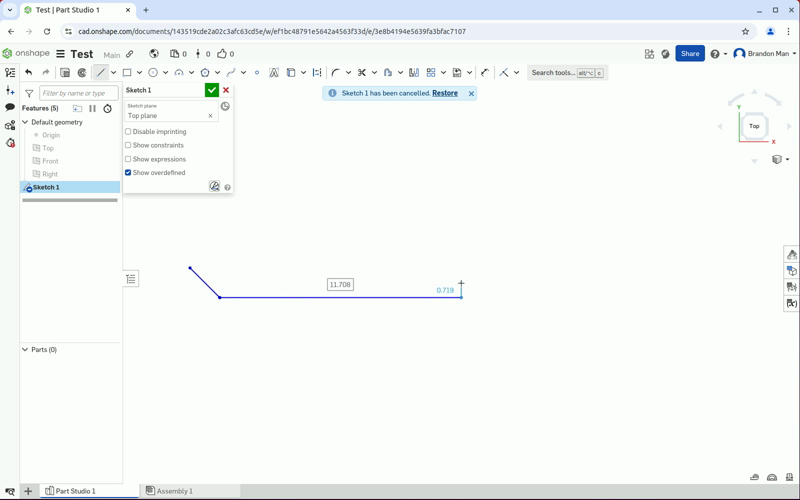
scroll(6)
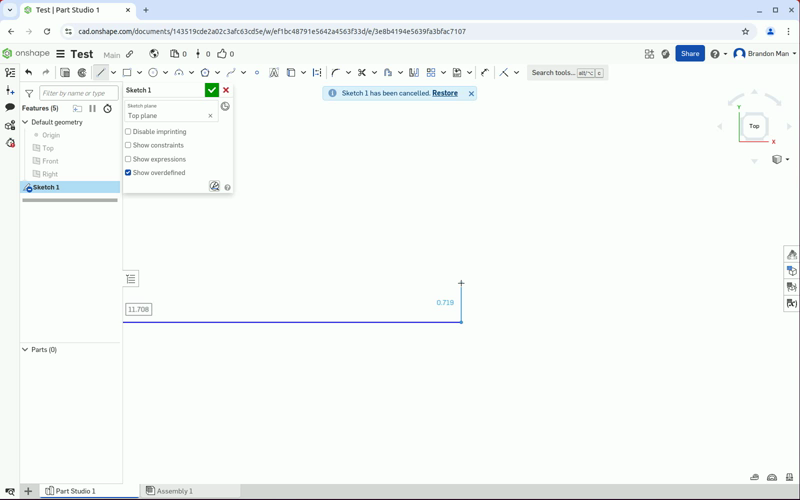
click(461, 282)
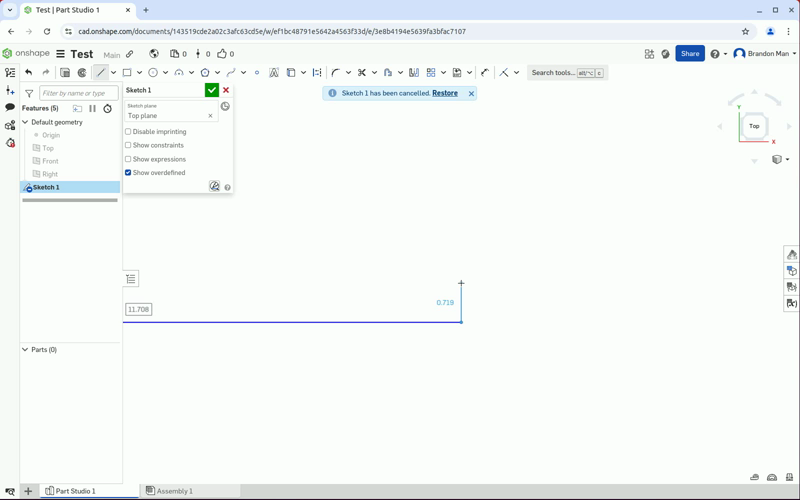
scroll(-6)
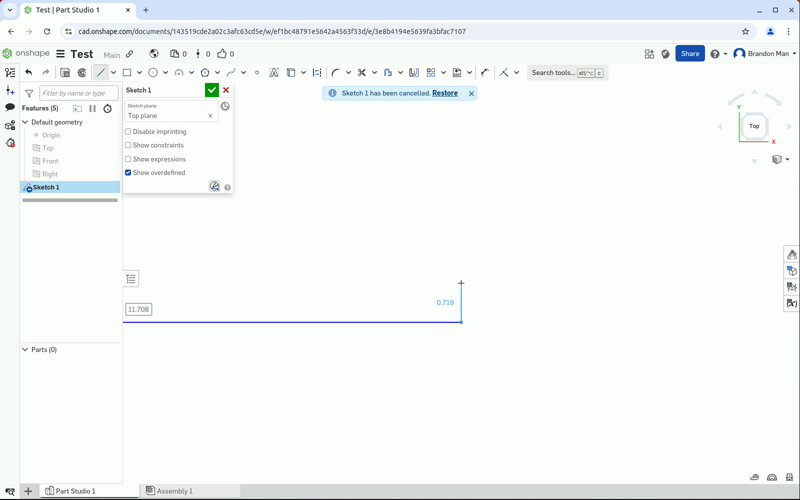
scroll(-6)
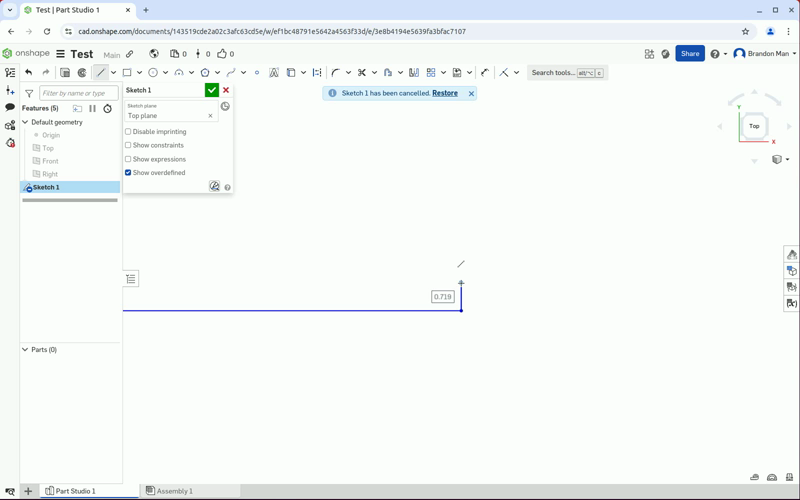
scroll(-6)
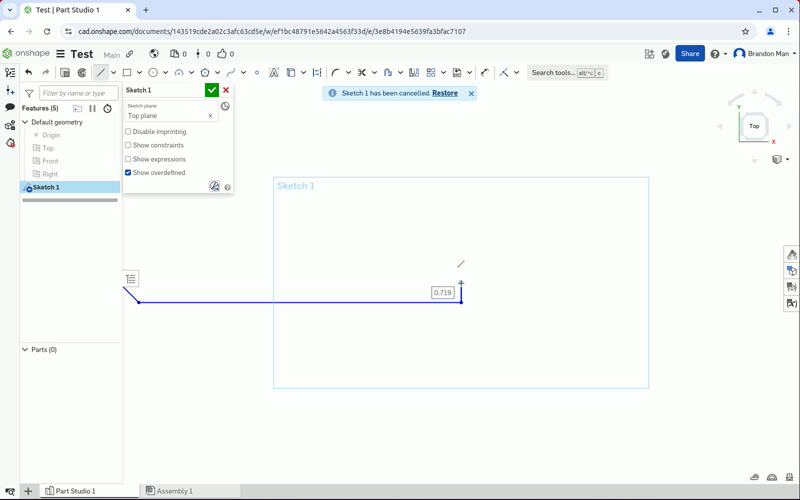
scroll(-6)
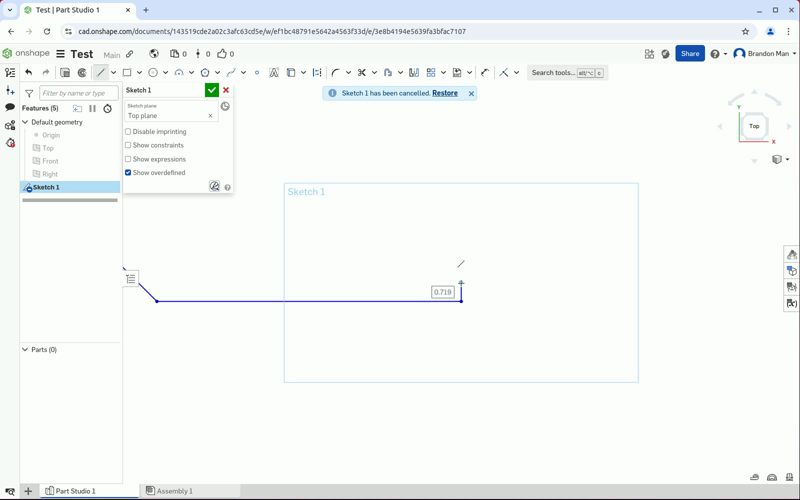
scroll(-6)
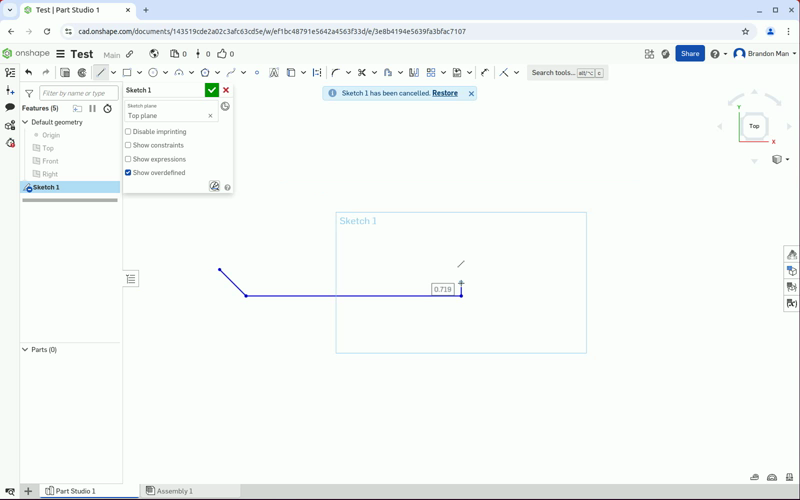
scroll(-6)
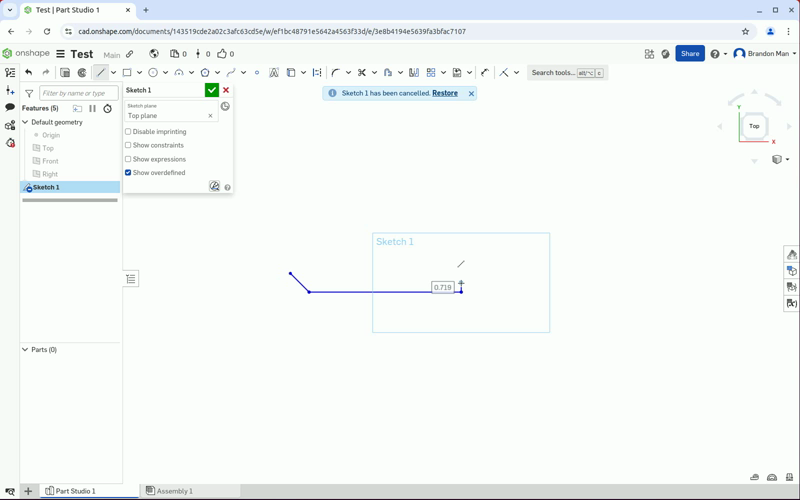
scroll(-6)
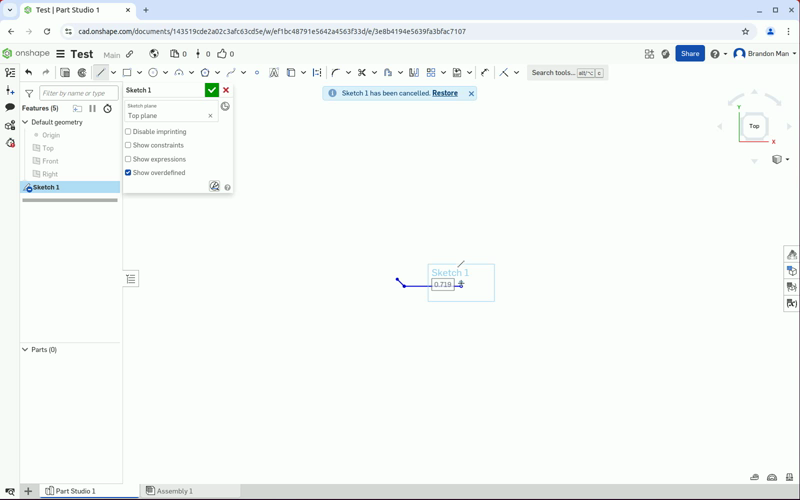
key_up(shift)
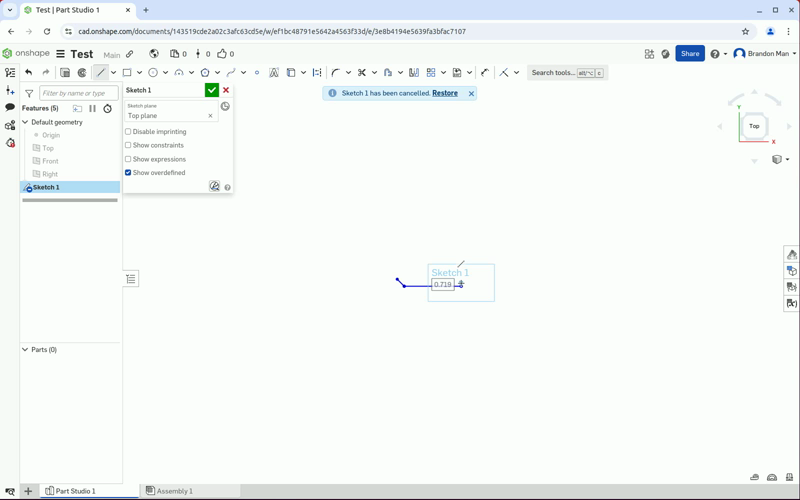
key_down(shift)
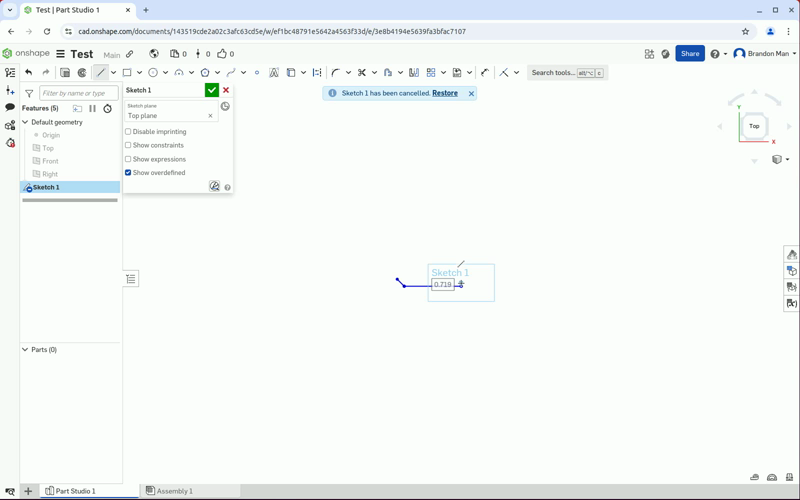
mouse_move(491, 282)
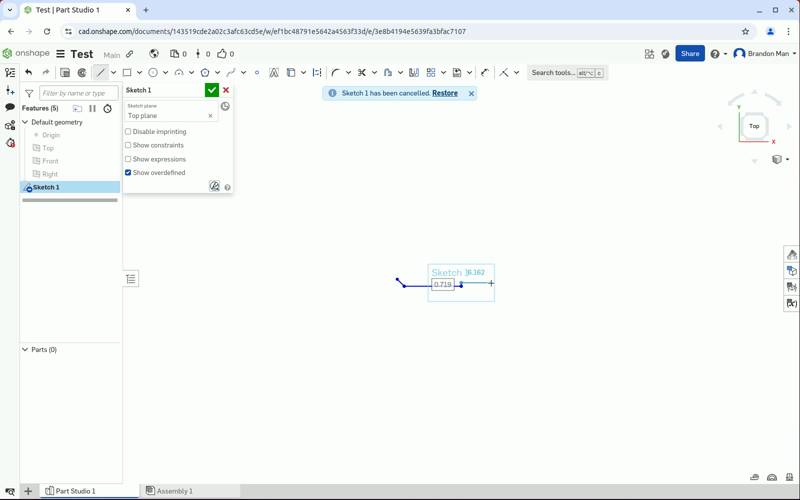
mouse_move(461, 279)
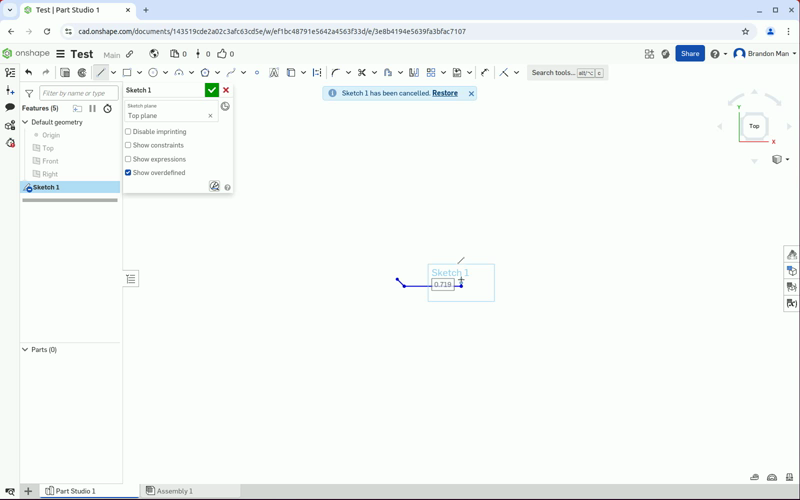
scroll(6)
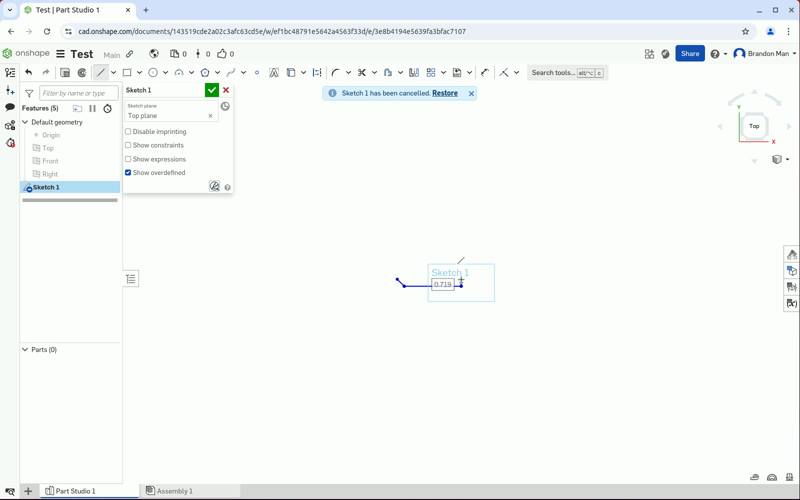
scroll(6)
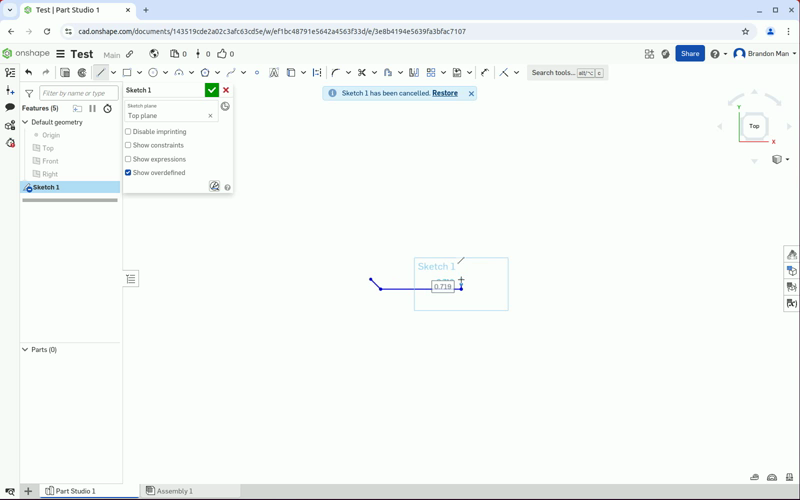
scroll(6)
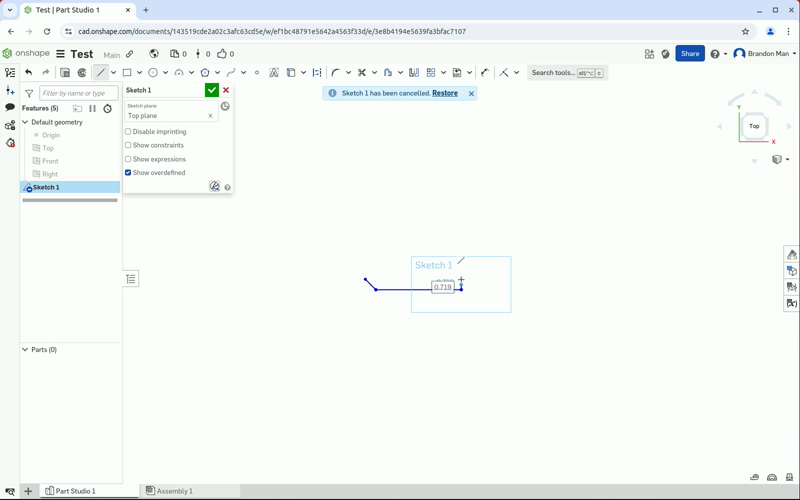
scroll(6)
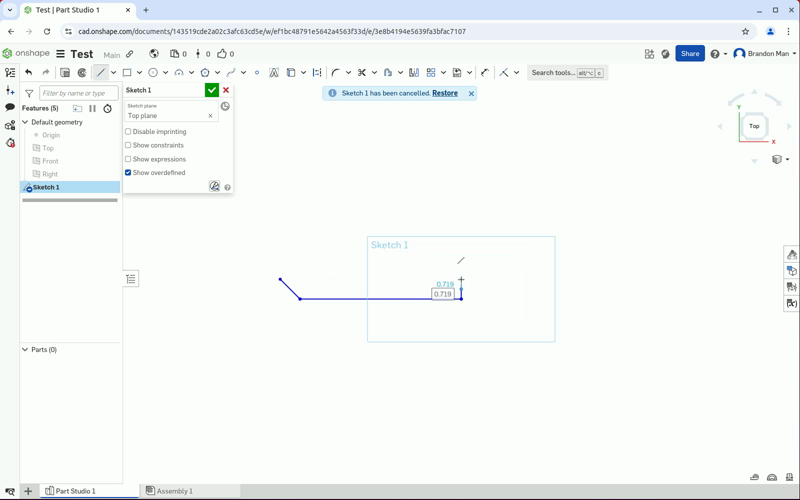
scroll(6)
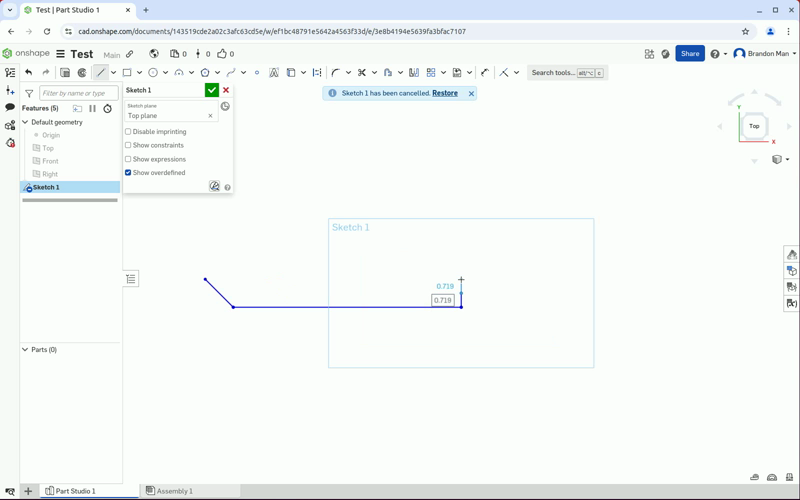
scroll(6)
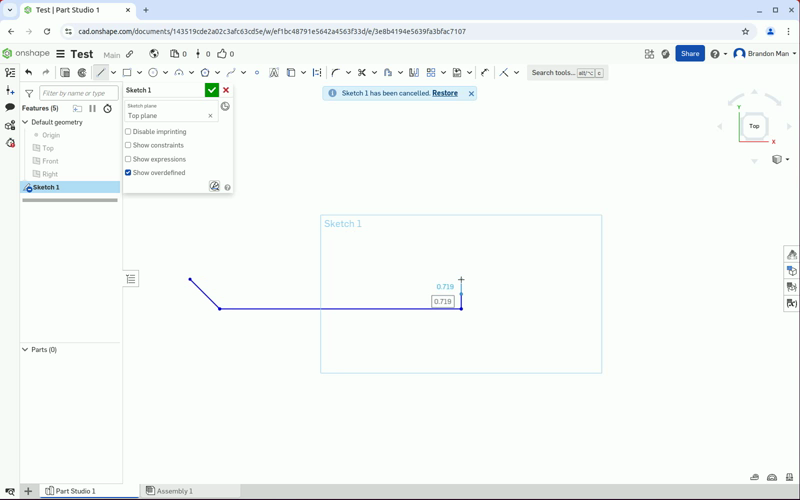
scroll(6)
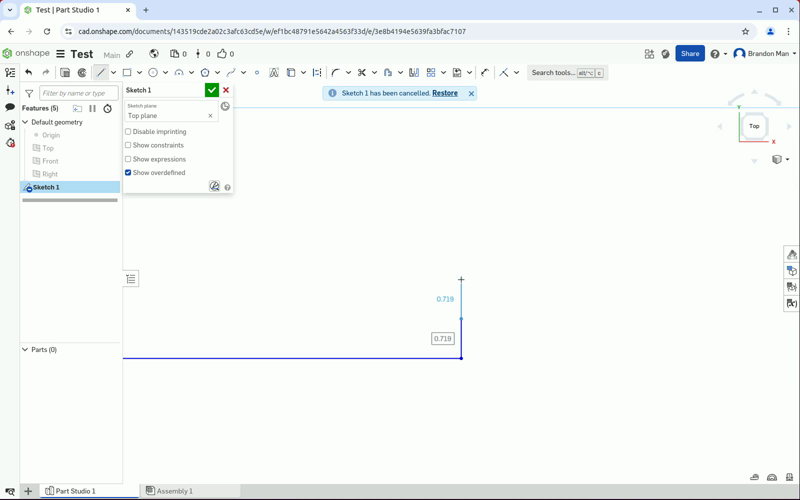
click(461, 279)
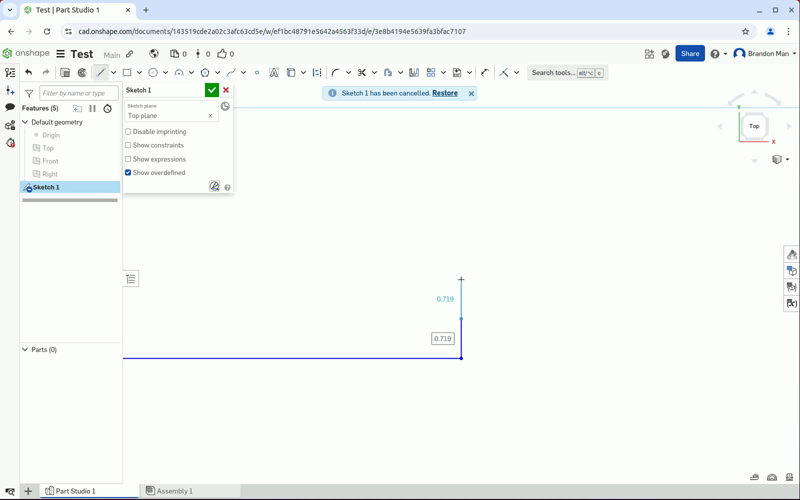
scroll(-6)
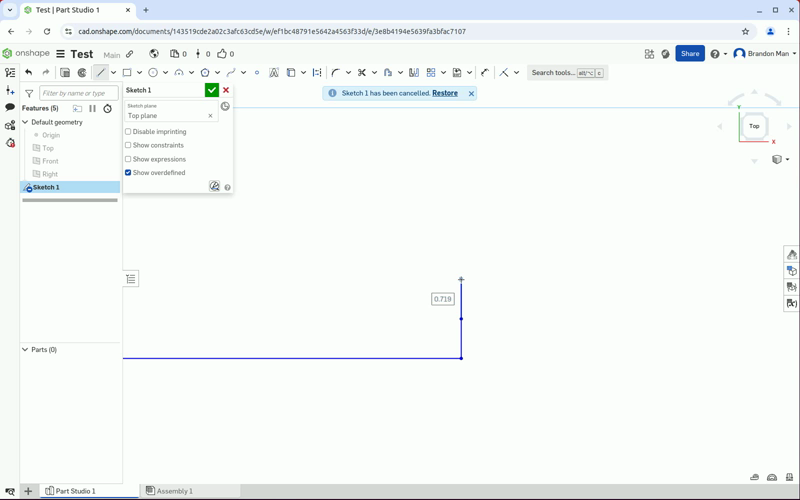
scroll(-6)
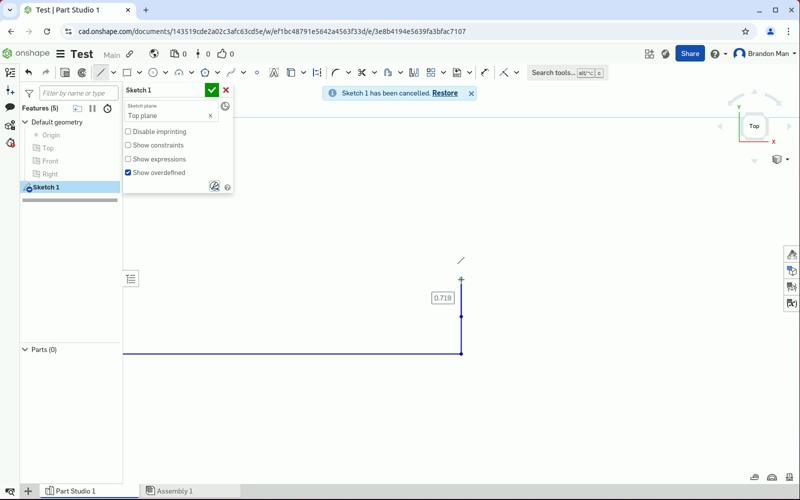
scroll(-6)
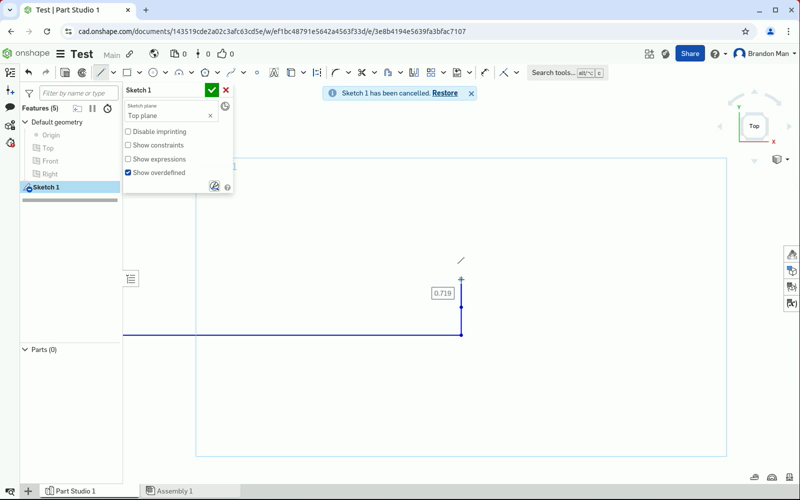
scroll(-6)
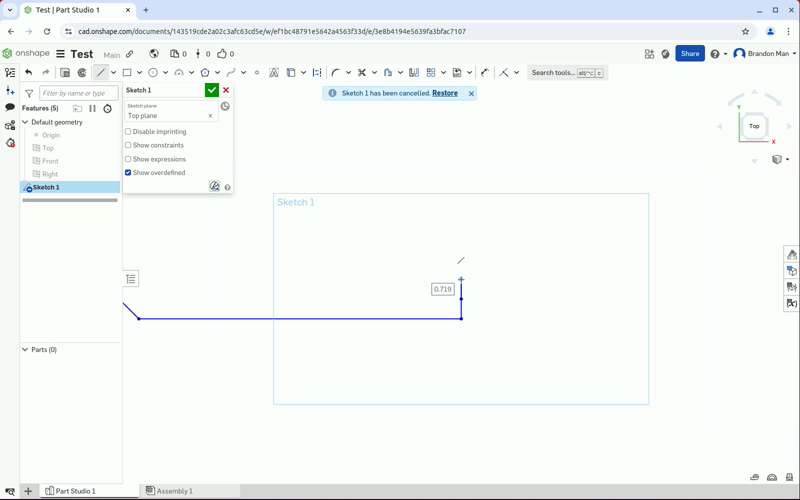
scroll(-6)
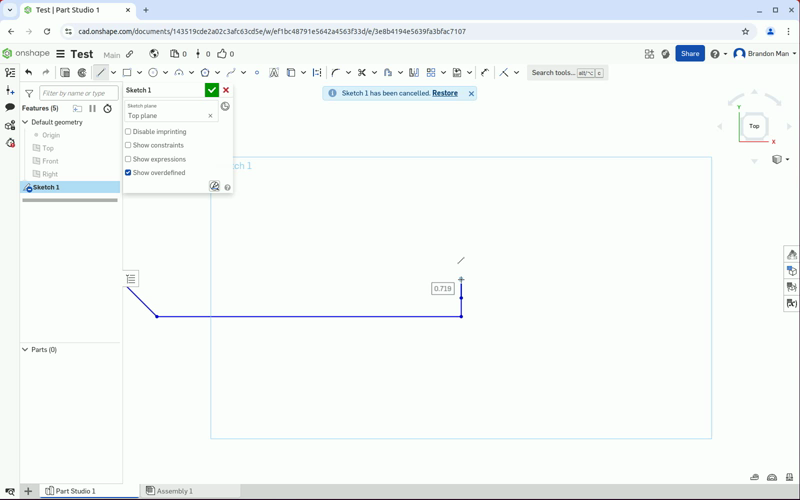
scroll(-6)
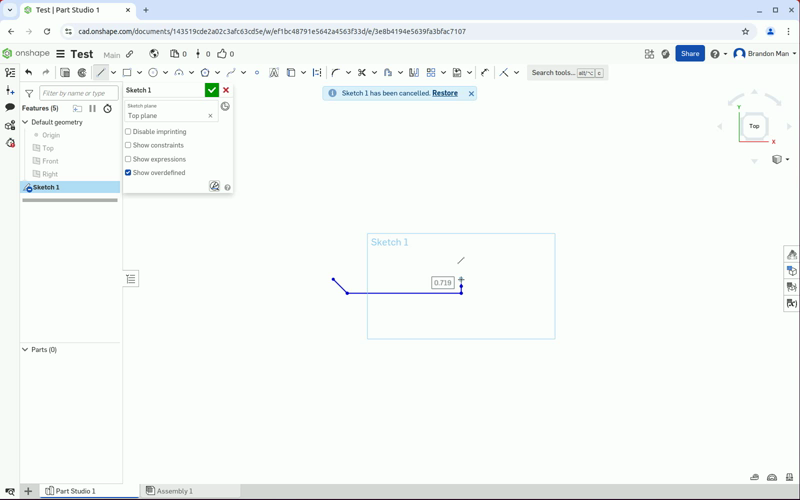
scroll(-6)
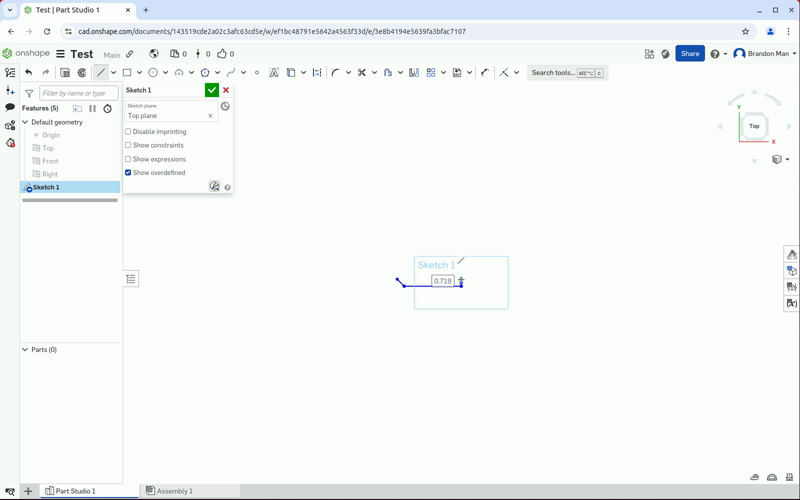
key_up(shift)
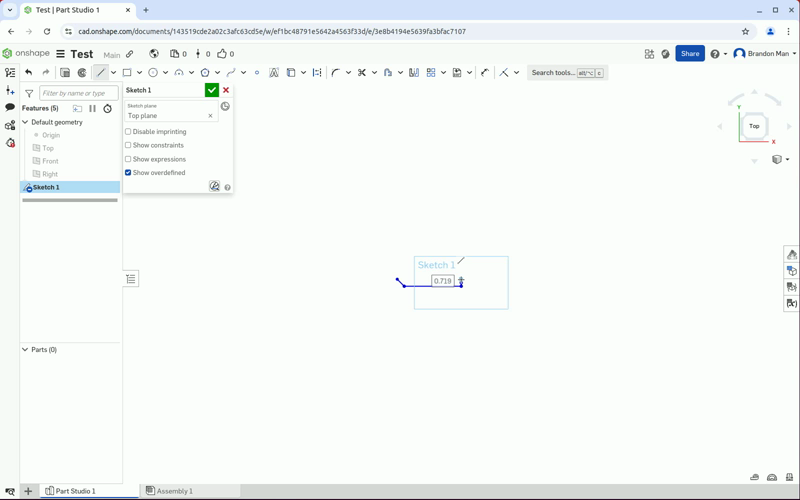
key_down(shift)
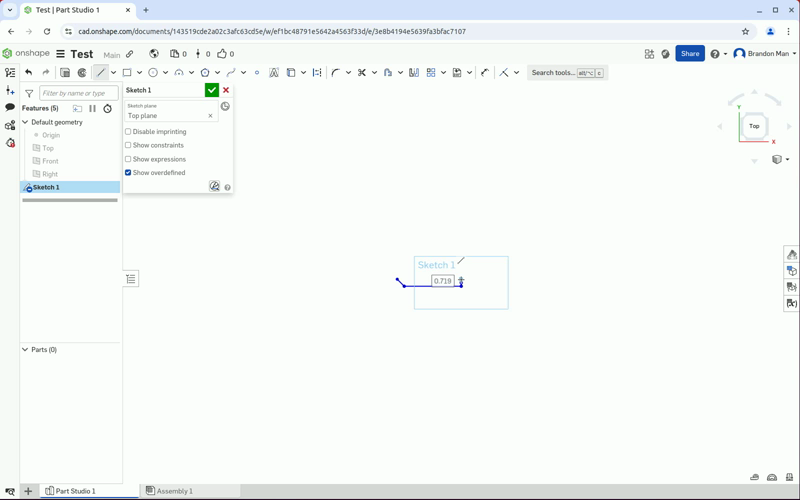
mouse_move(397, 279)
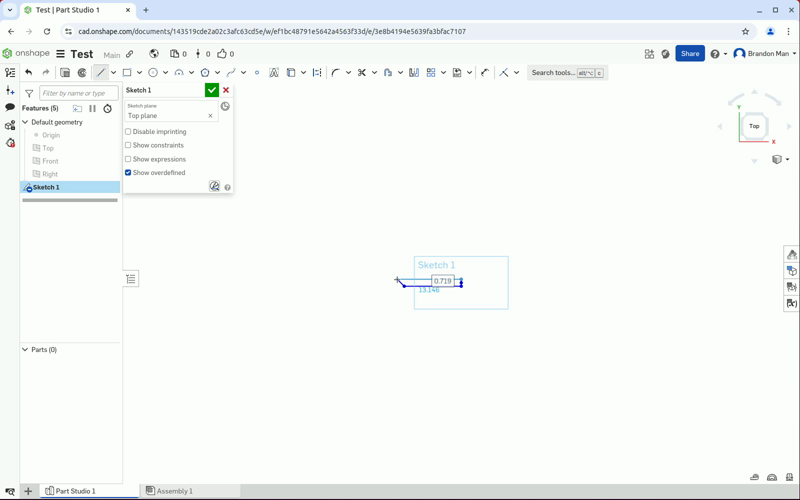
key_up(shift)
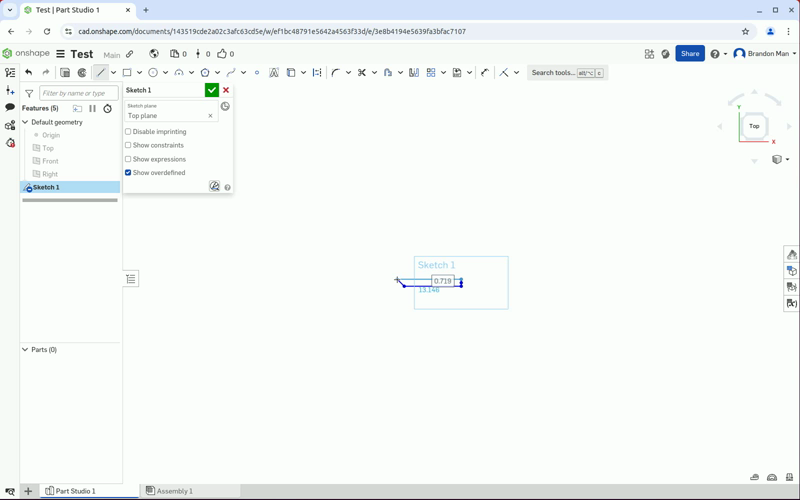
click(397, 279)
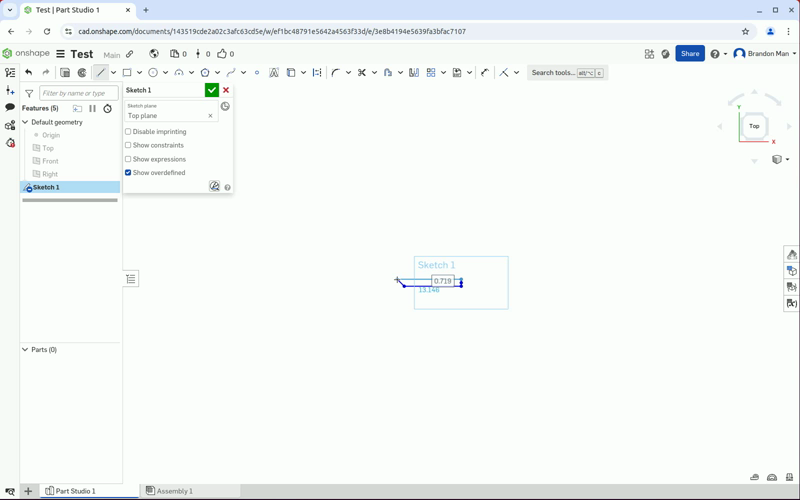
key(esc)
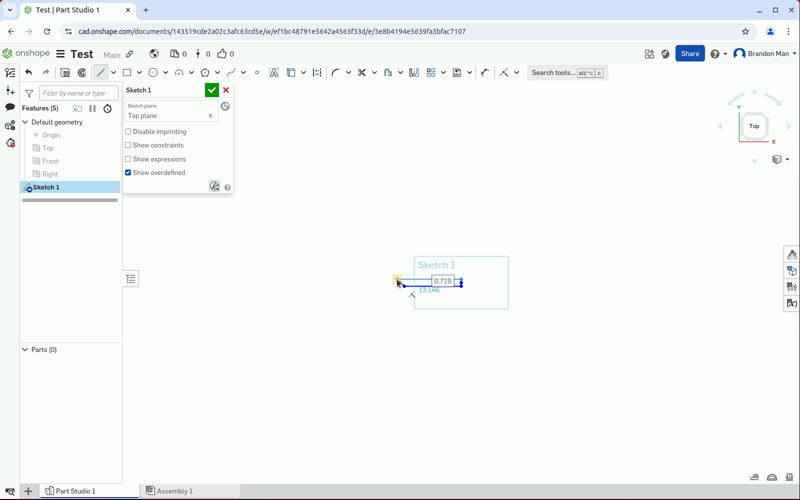
mouse_move(420, 281)
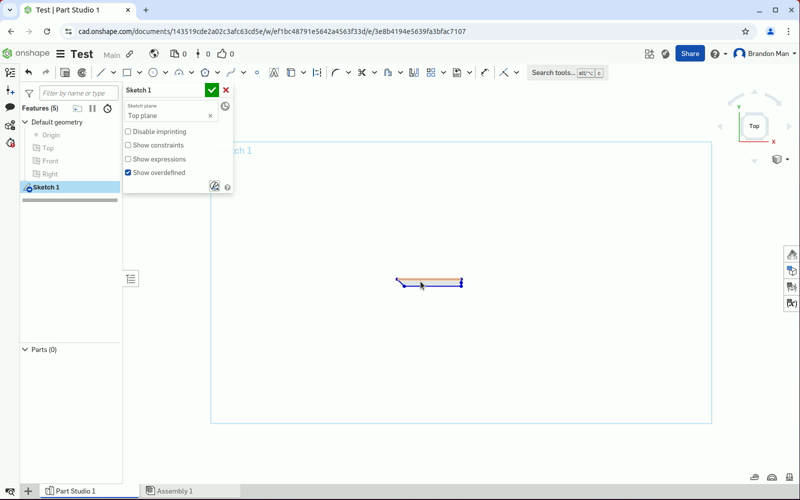
scroll(6)
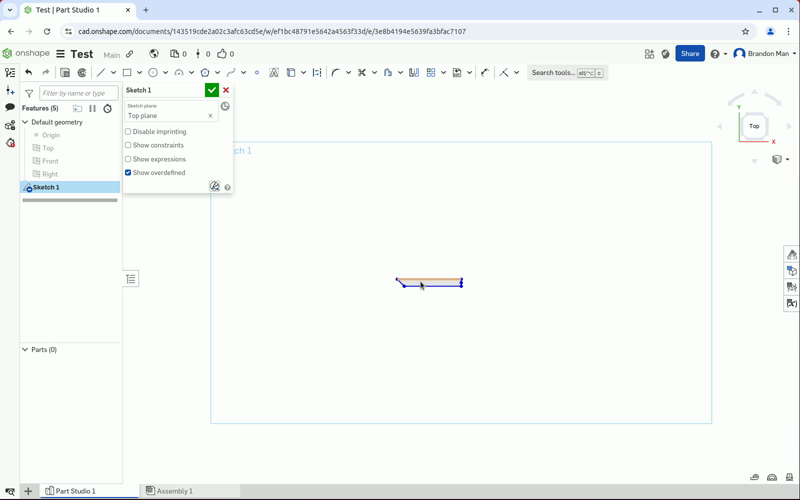
scroll(6)
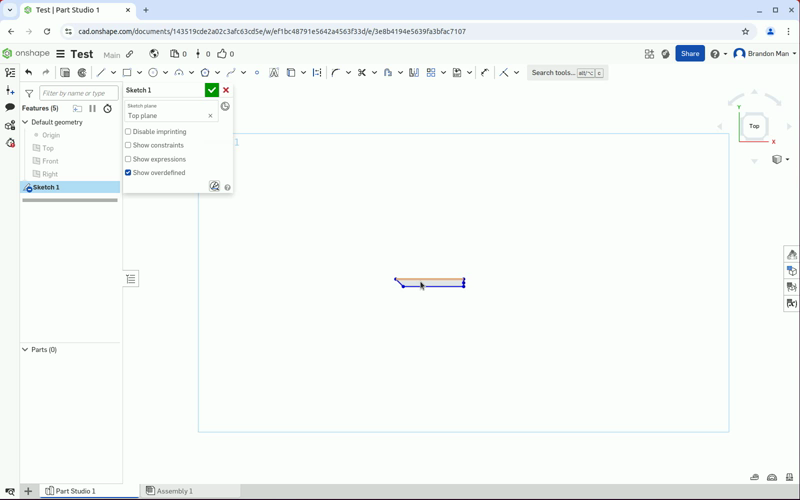
scroll(6)
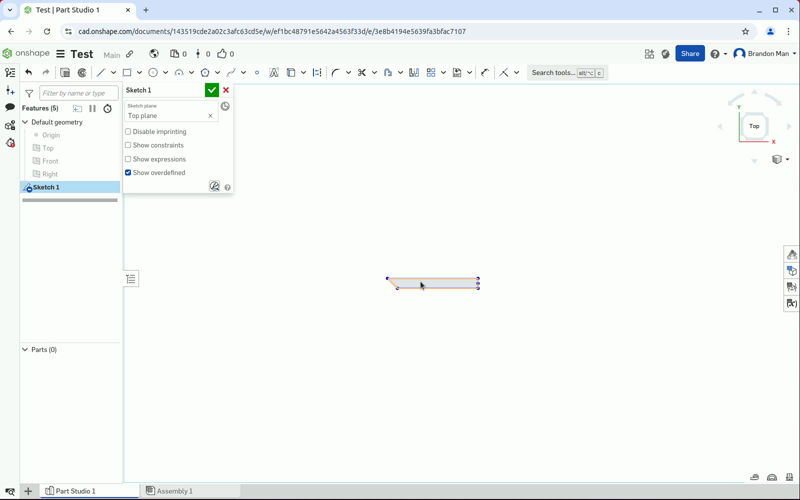
scroll(6)
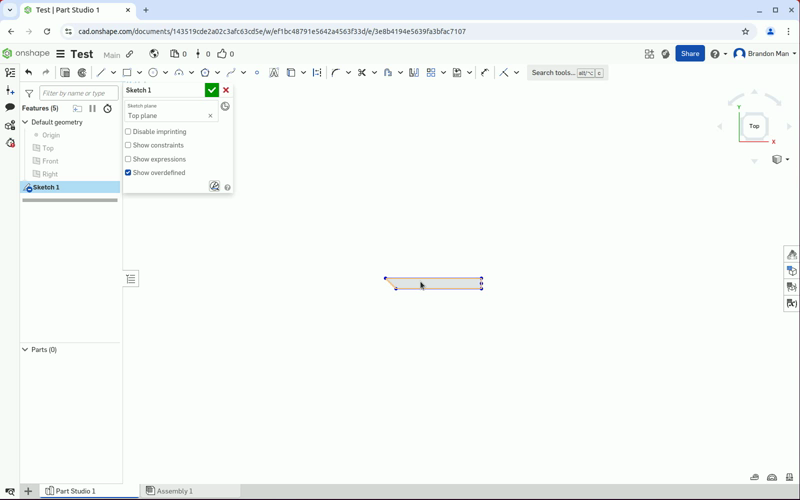
scroll(6)
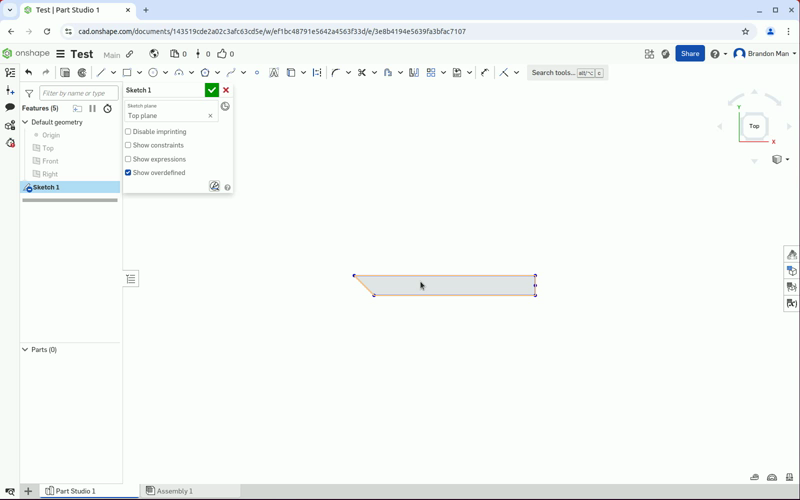
scroll(6)
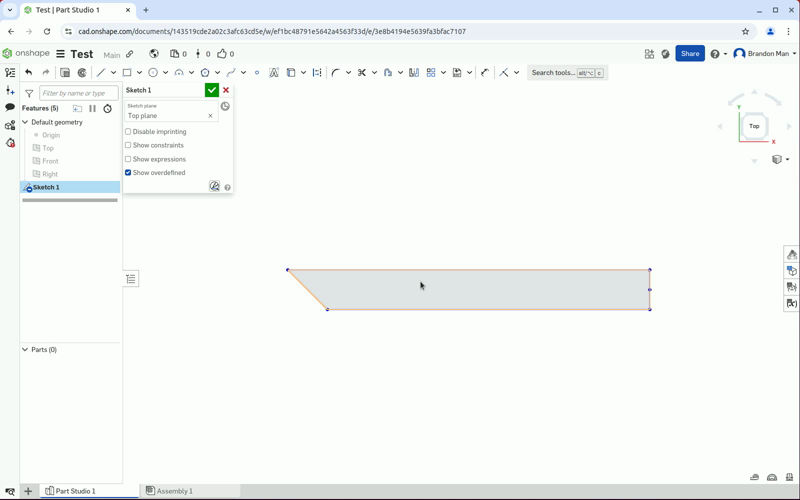
scroll(6)
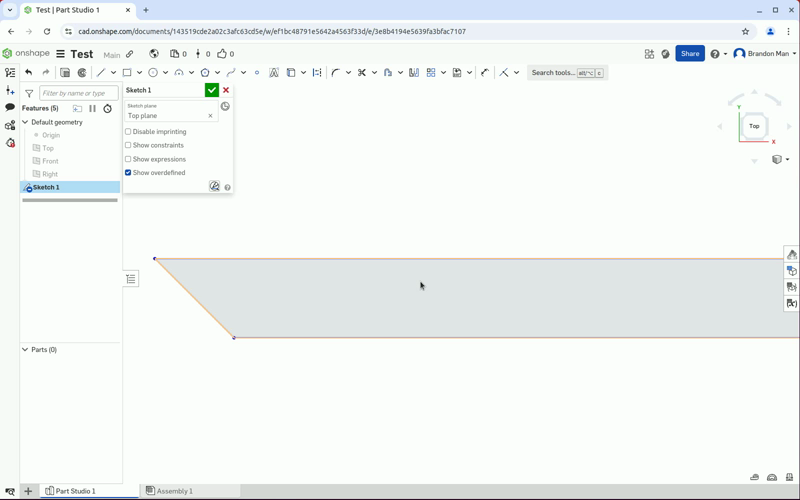
click(420, 281)
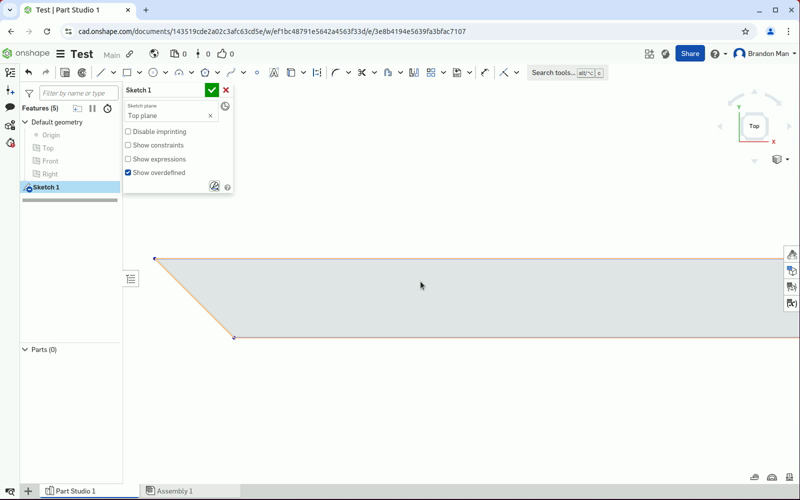
scroll(-6)
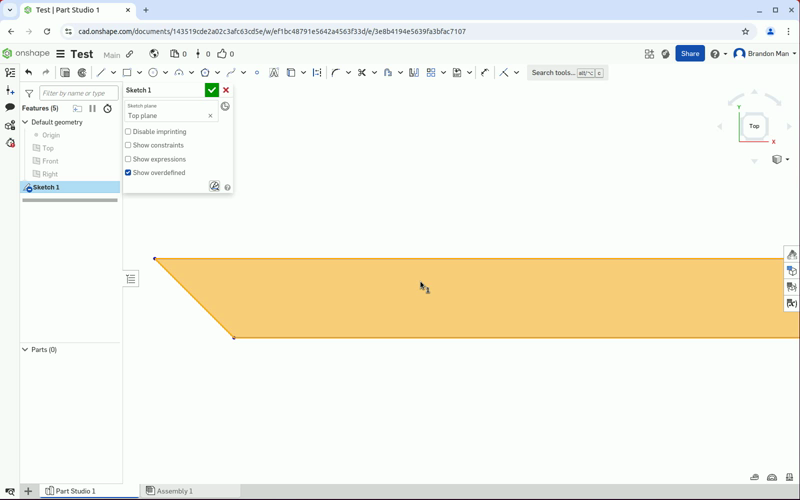
scroll(-6)
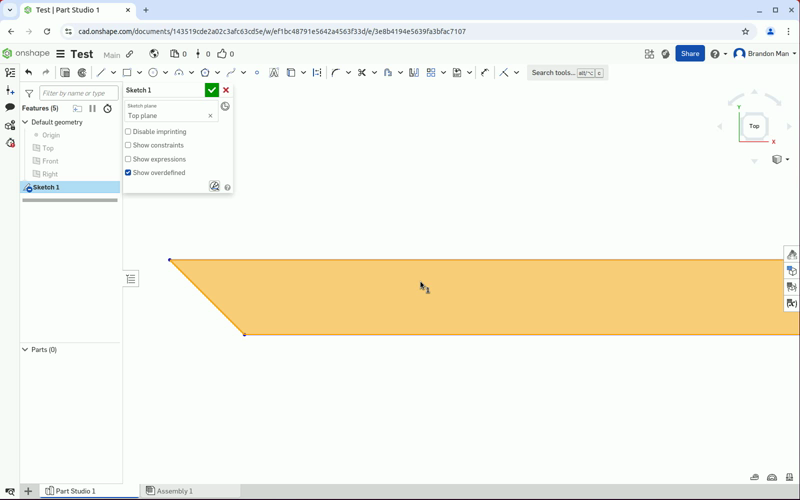
scroll(-6)
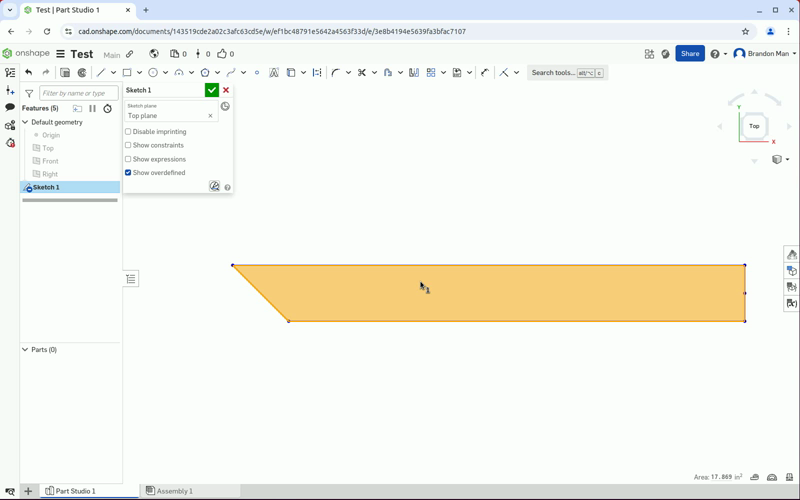
scroll(-6)
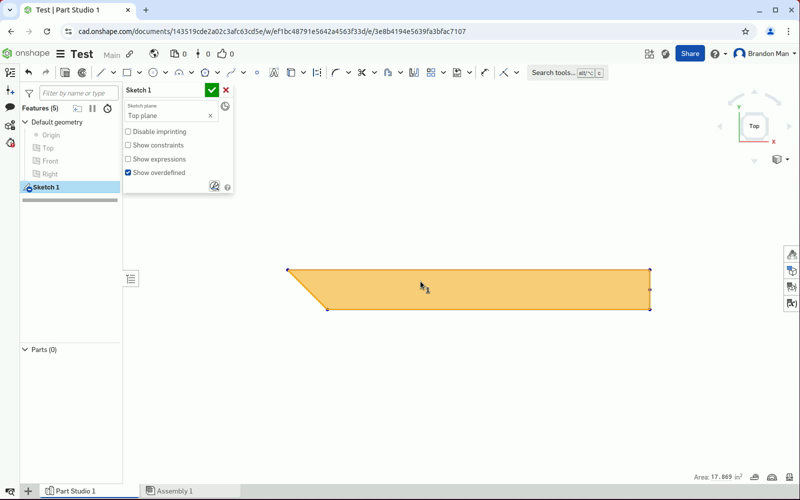
scroll(-6)
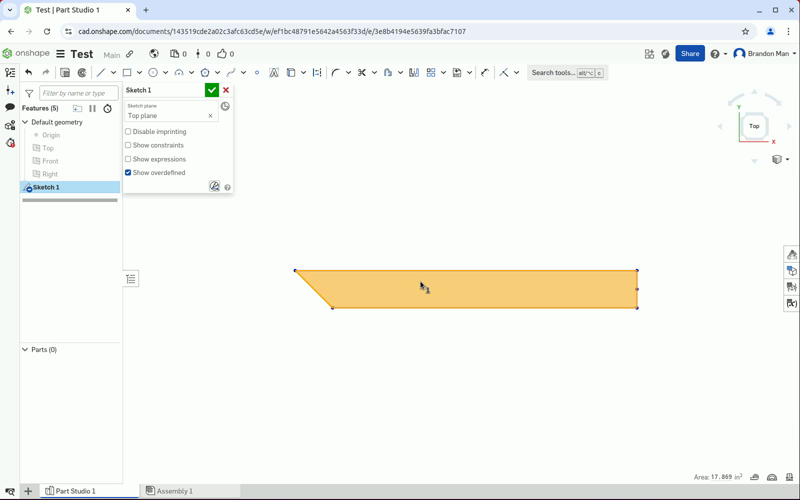
scroll(-6)
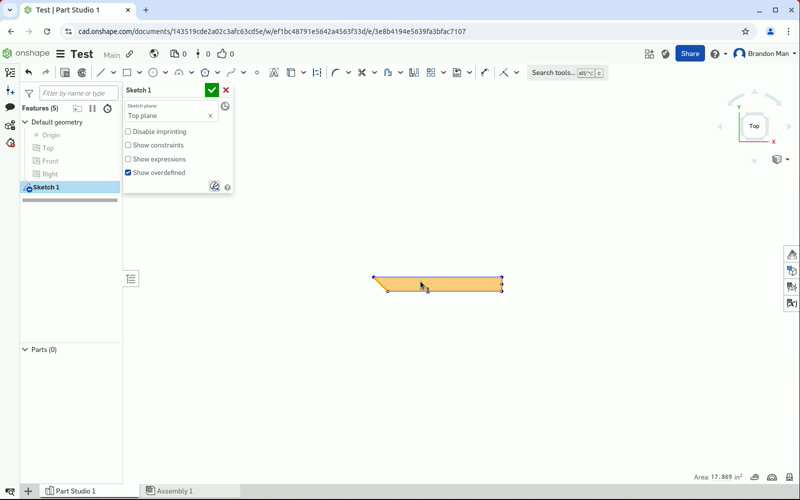
scroll(-6)
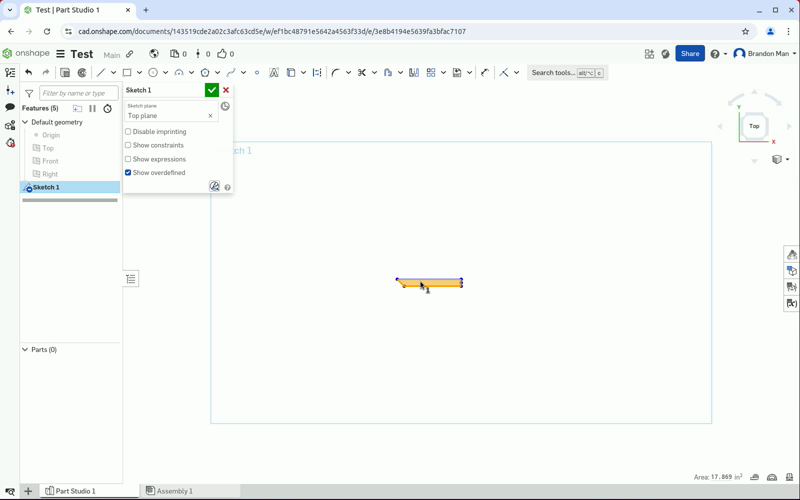
mouse_move(73, 352)
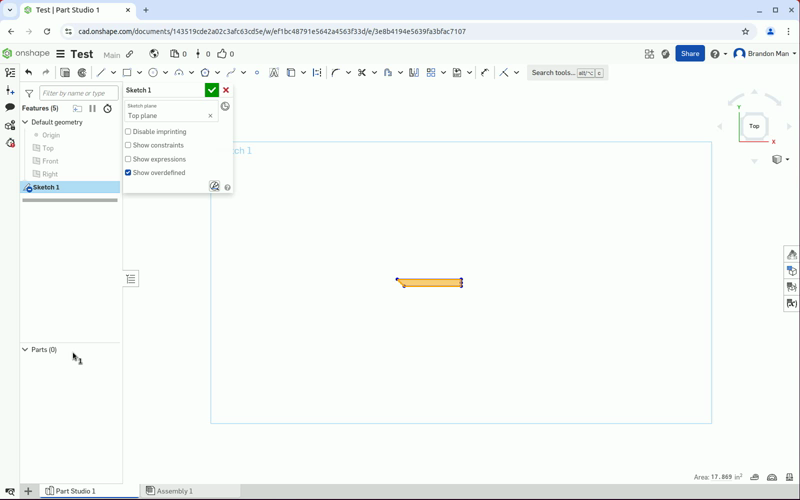
key(shift+y)
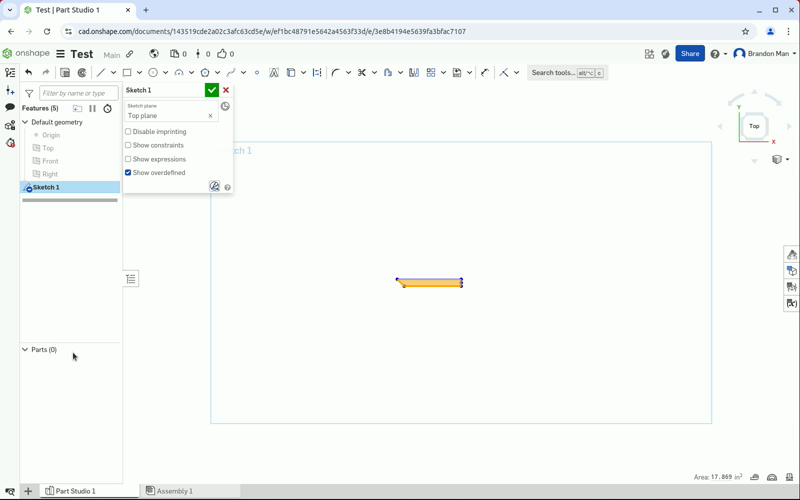
key(shift+e)
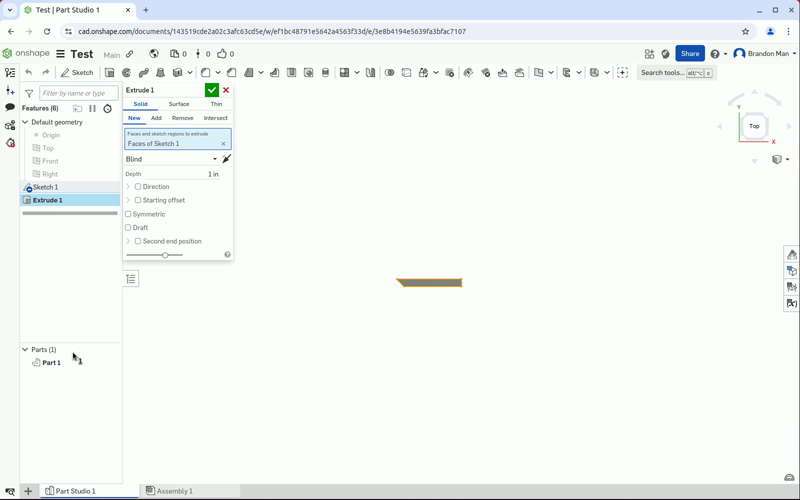
mouse_move(143, 106)
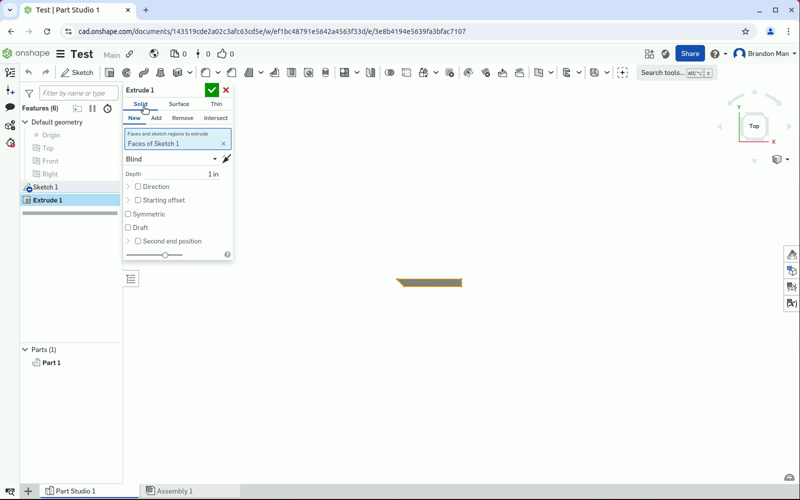
click(143, 106)
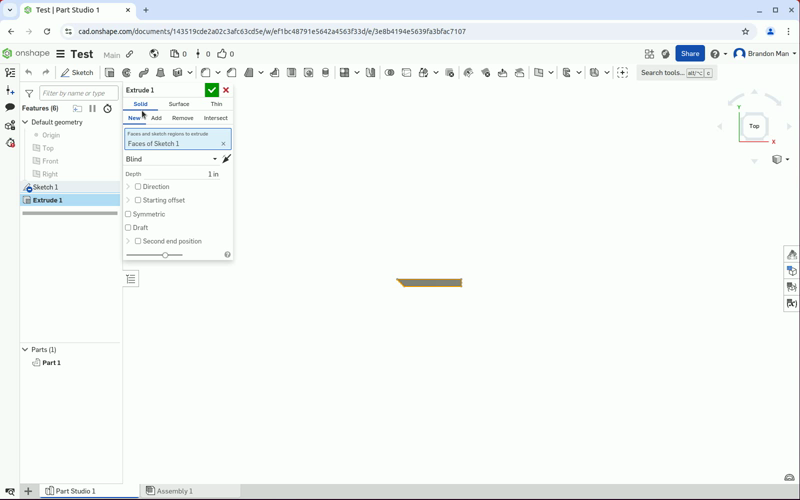
mouse_move(137, 120)
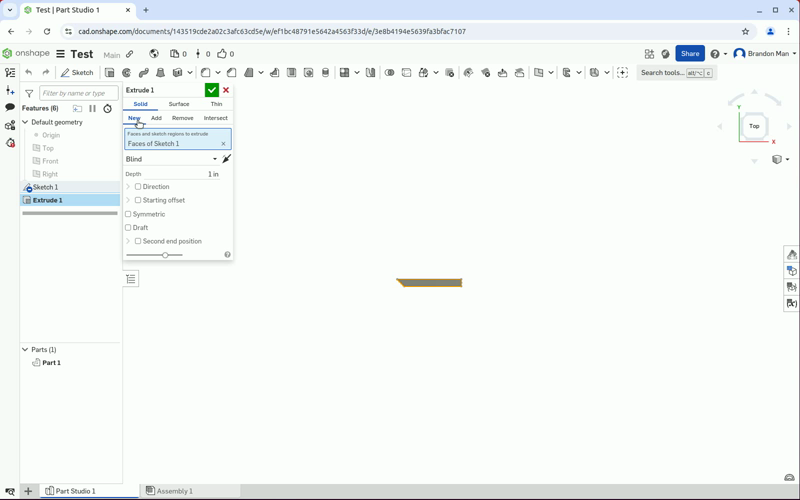
click(137, 120)
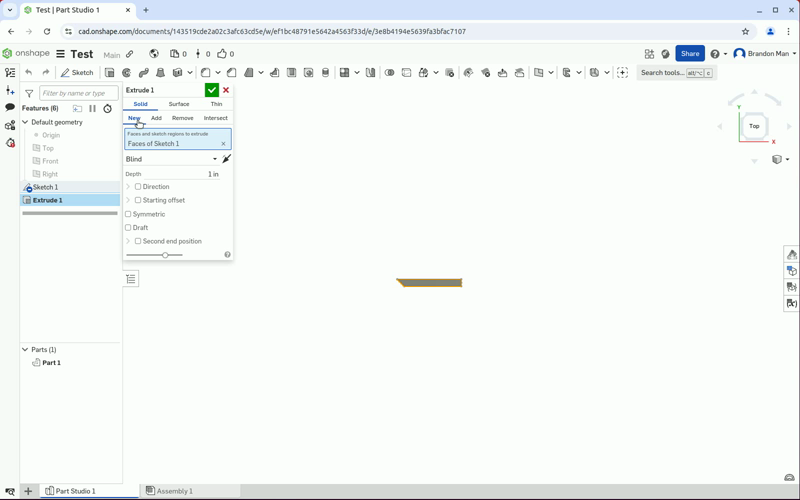
key(tab, 4)
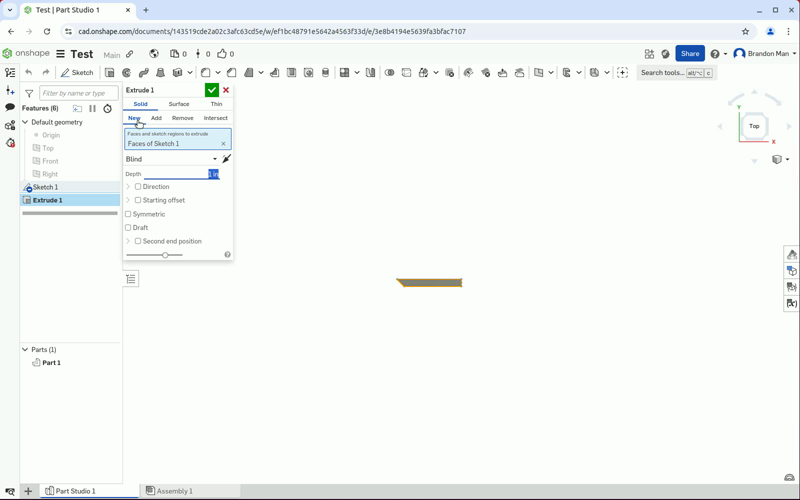
text(23.108)
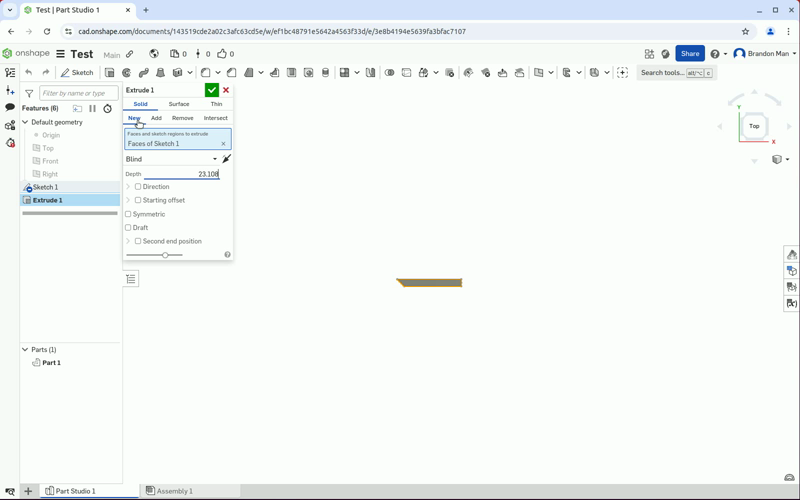
key(enter)
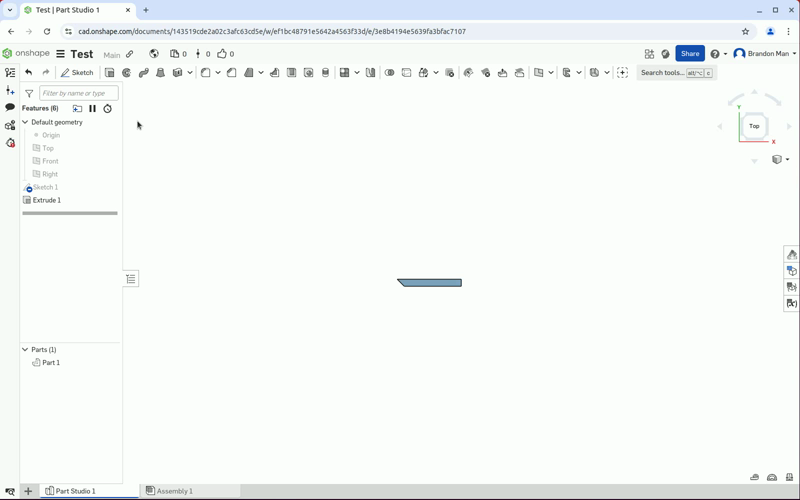
key(shift+h)
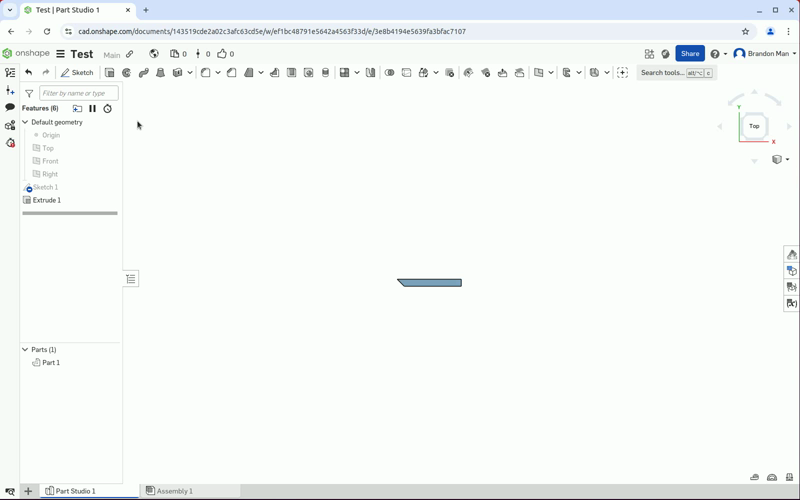
key(shift+h)
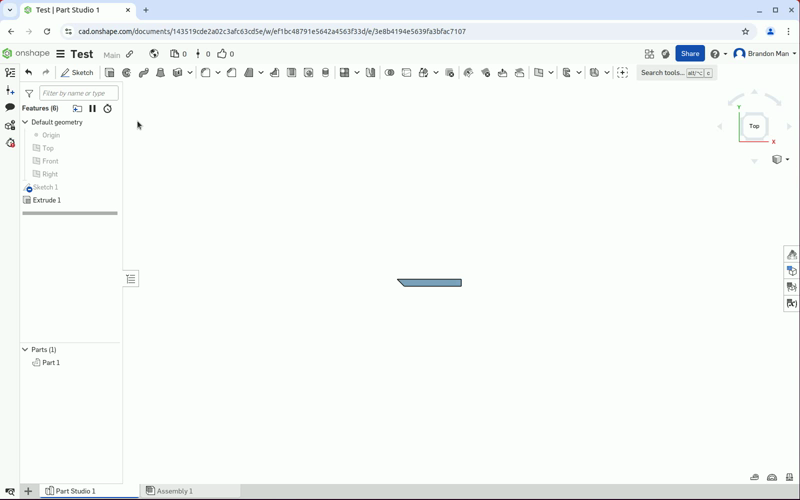
mouse_move(73, 189)
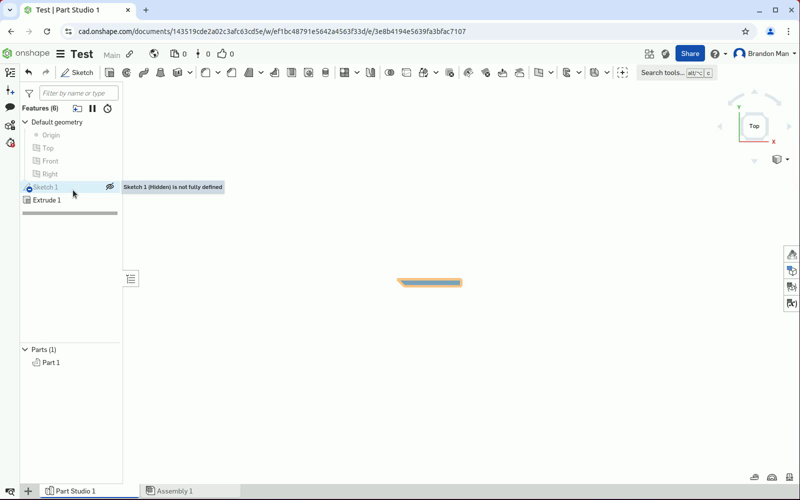
click(73, 189)
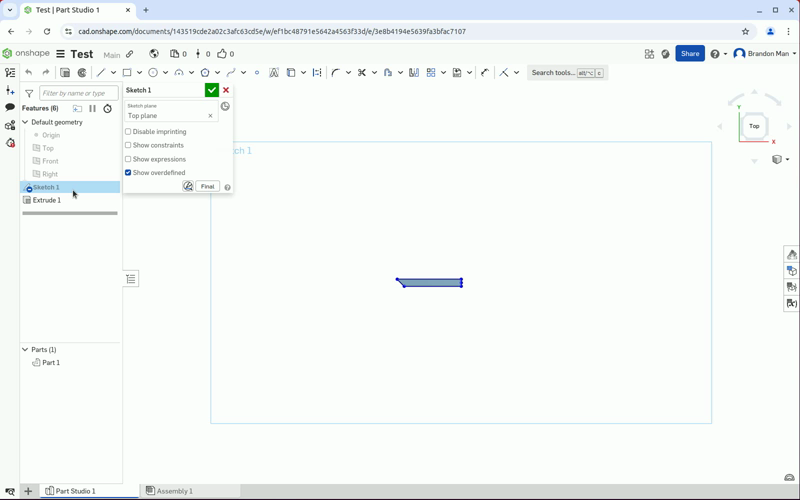
mouse_move(229, 92)
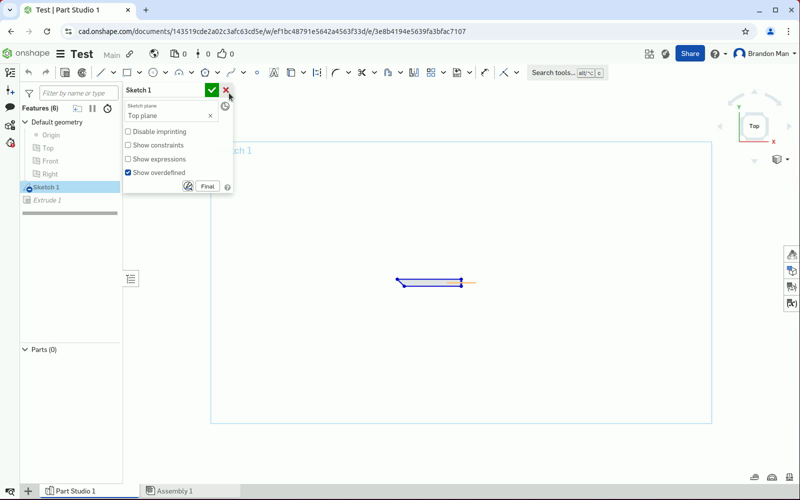
click(229, 92)
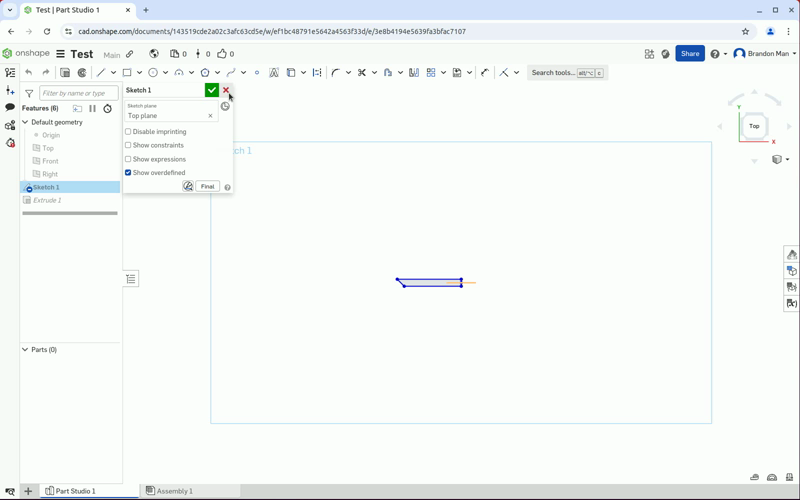
key(shift+s)
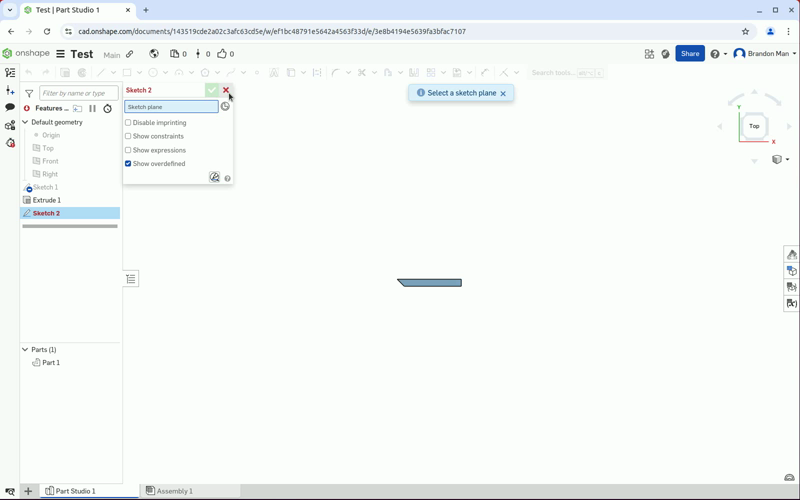
mouse_move(73, 150)
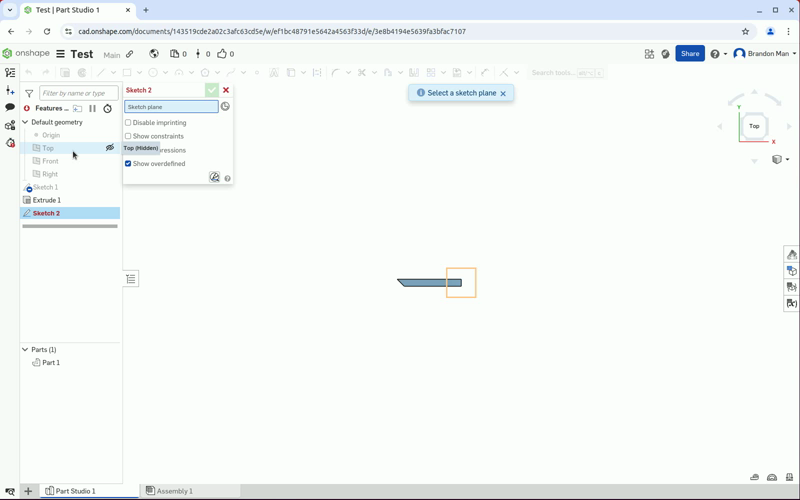
click(73, 150)
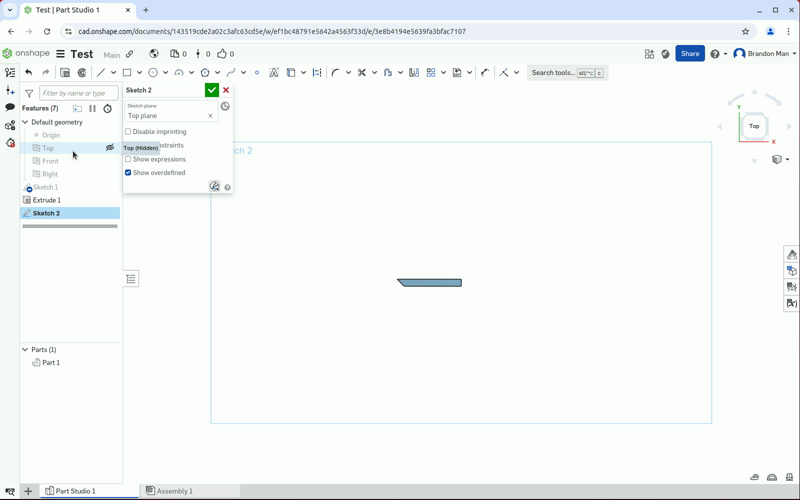
mouse_move(73, 352)
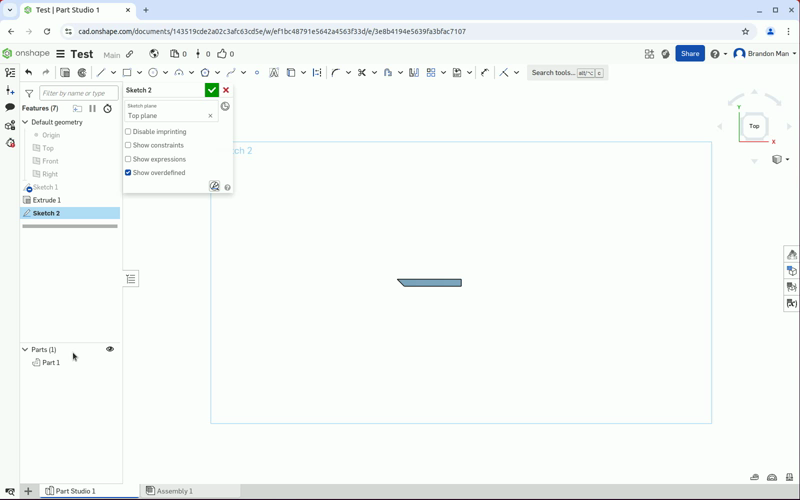
key(y)
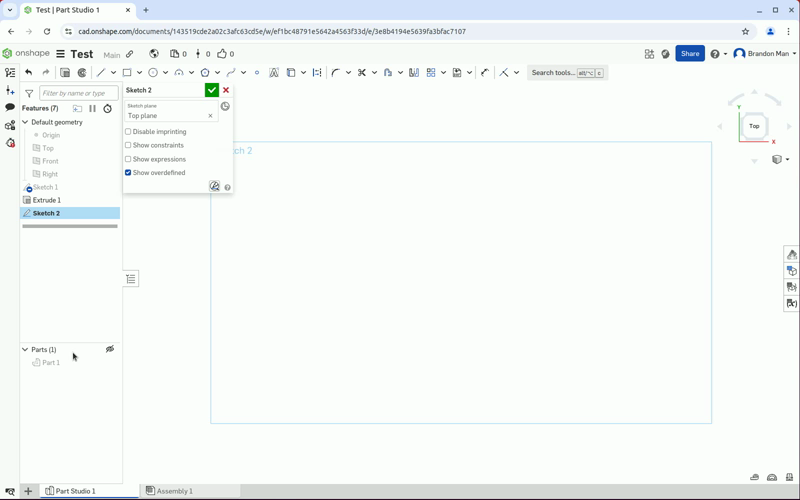
key(l)
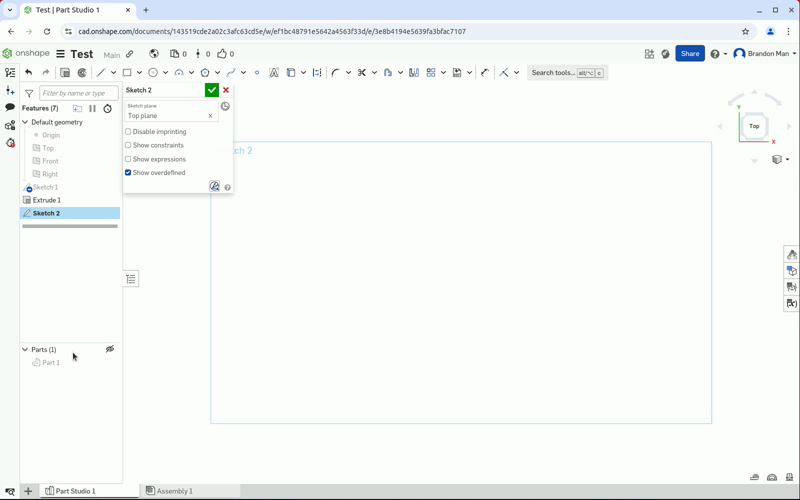
key_down(shift)
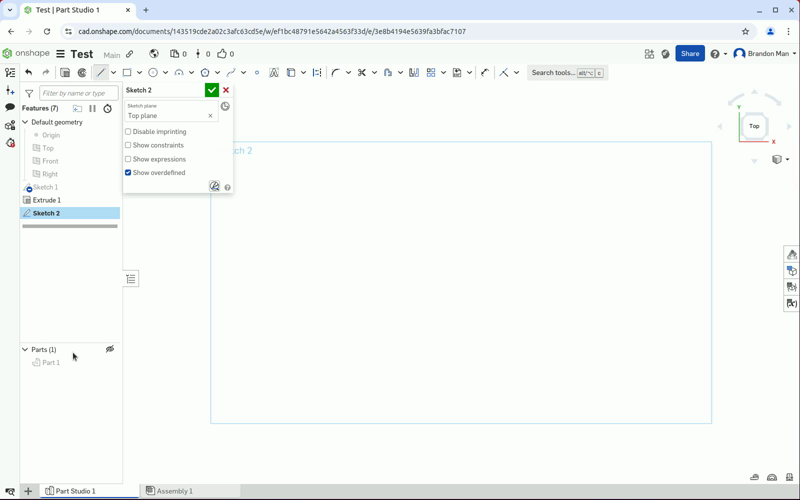
mouse_move(460, 286)
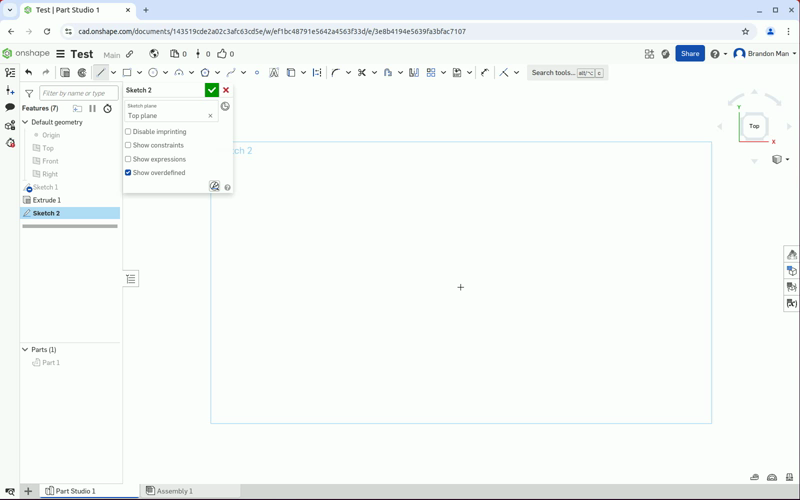
click(460, 286)
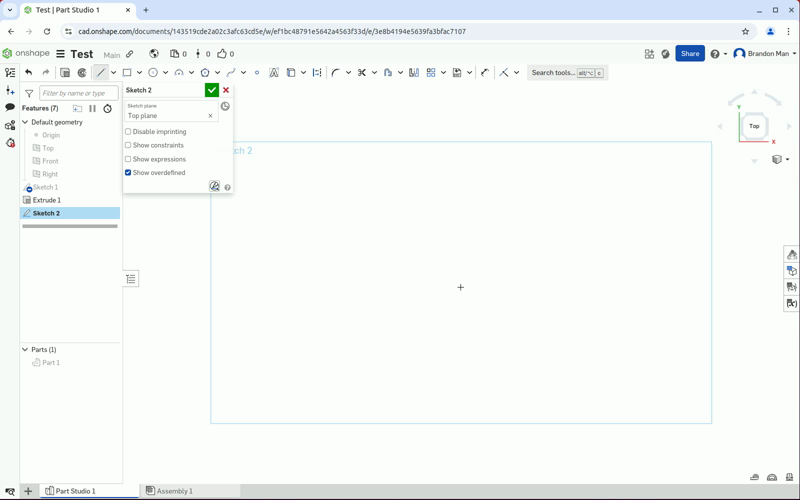
key_up(shift)
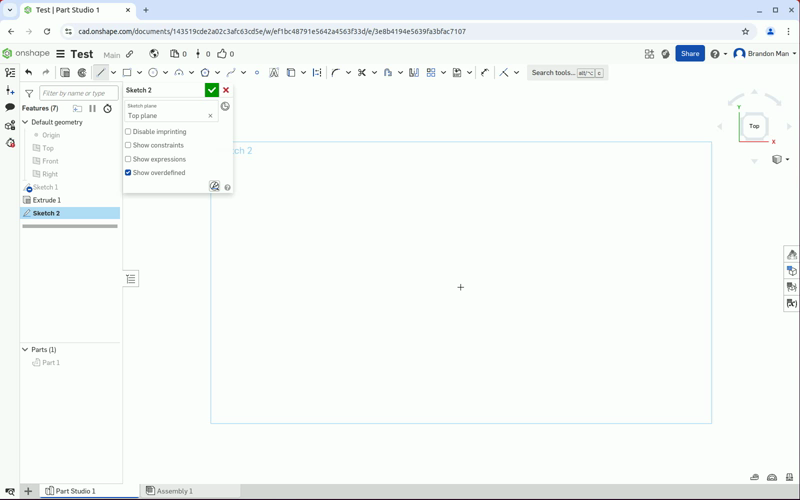
key_down(shift)
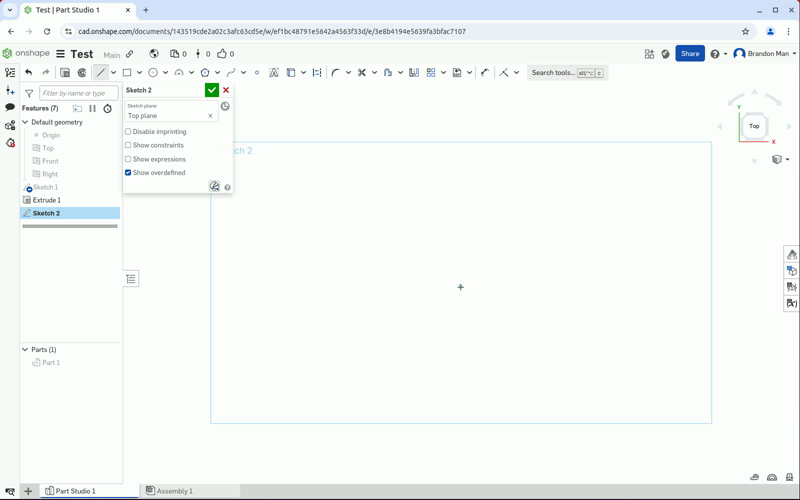
mouse_move(490, 286)
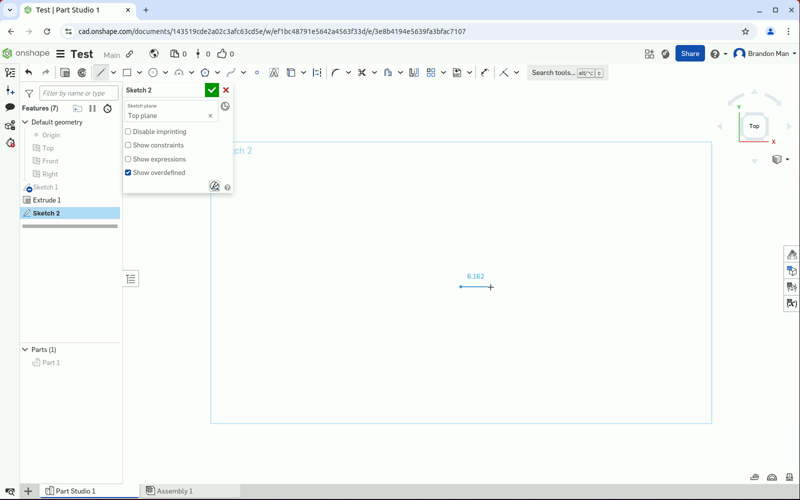
mouse_move(517, 286)
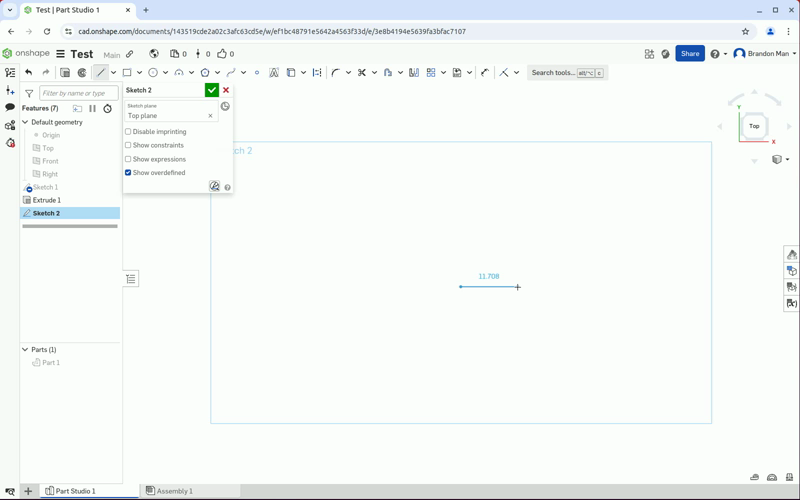
click(517, 286)
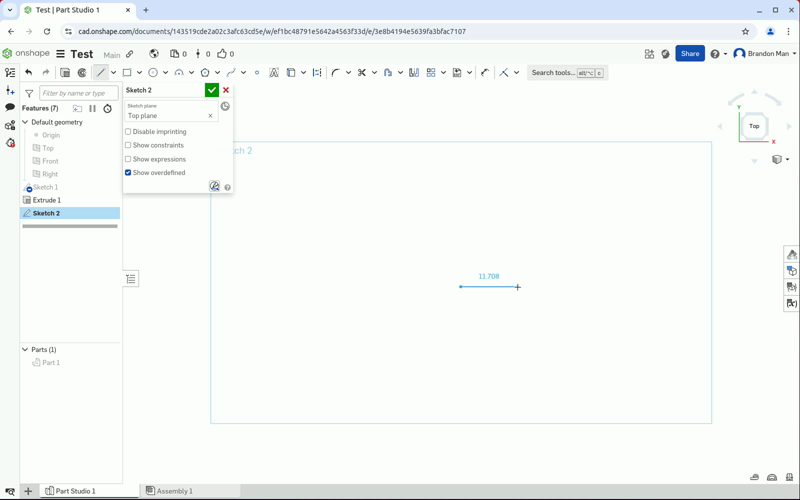
key_up(shift)
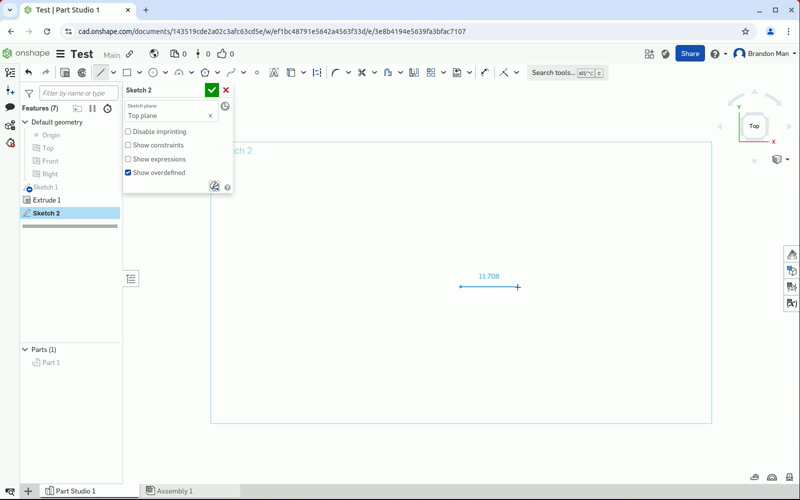
key_down(shift)
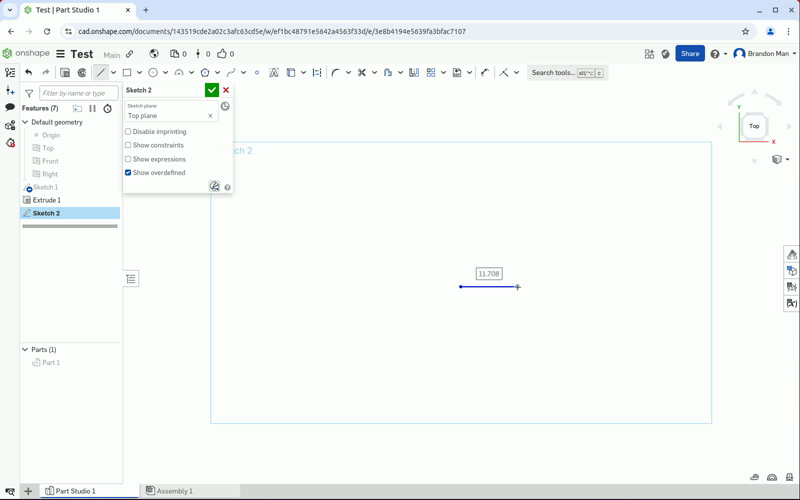
mouse_move(547, 286)
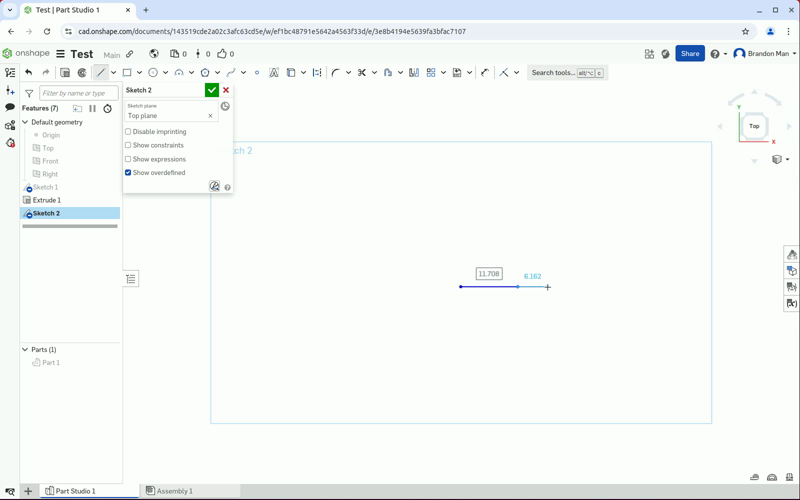
mouse_move(524, 279)
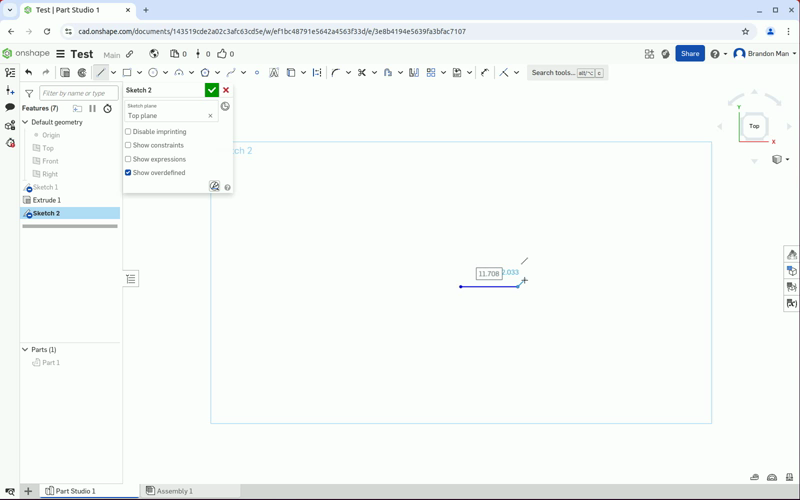
click(524, 279)
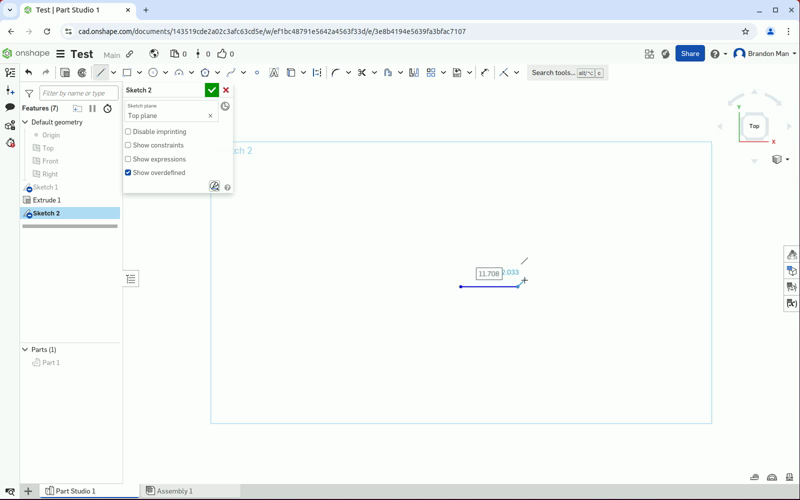
key_up(shift)
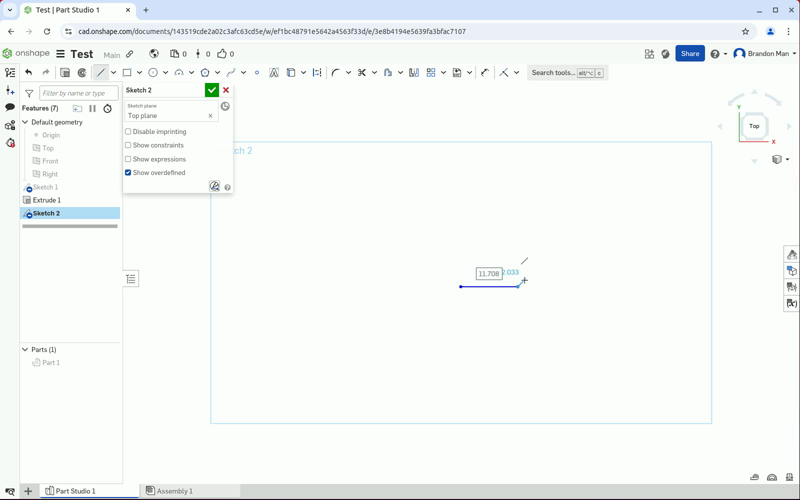
key_down(shift)
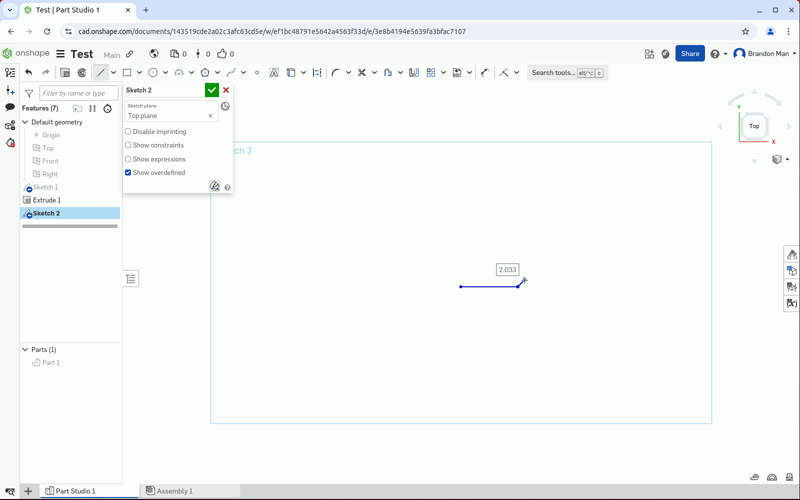
mouse_move(460, 279)
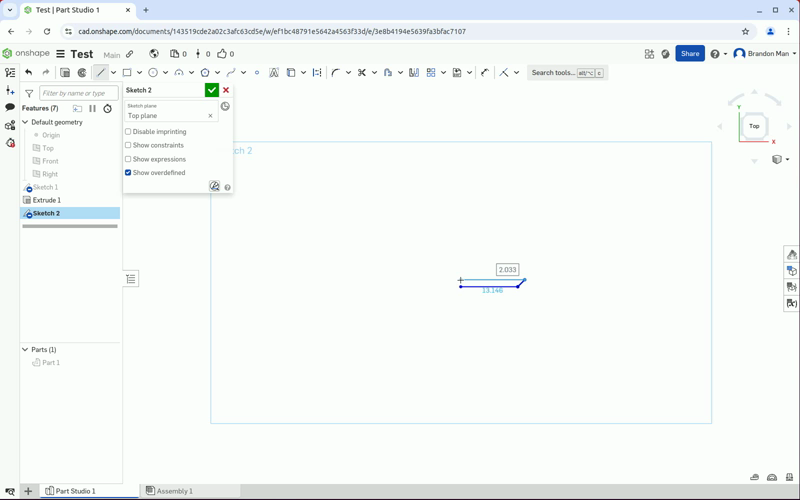
click(460, 279)
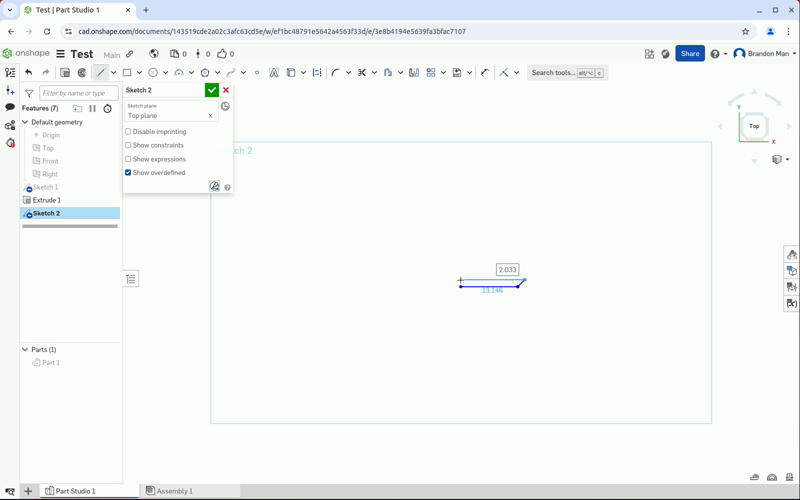
key_up(shift)
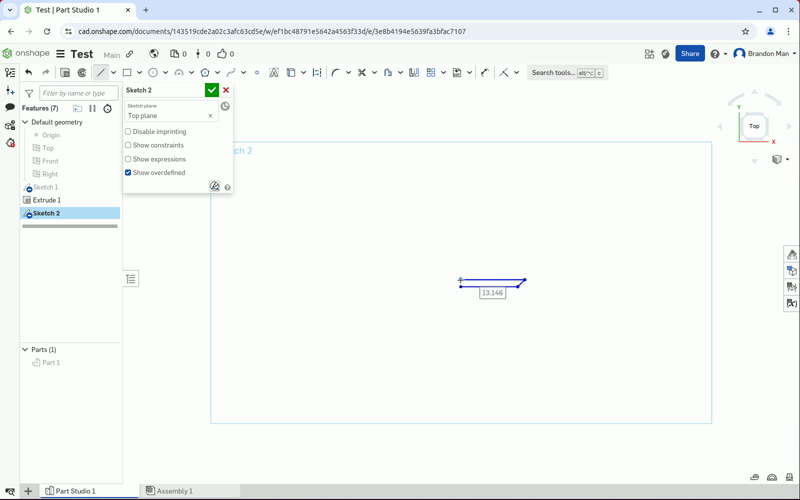
key_down(shift)
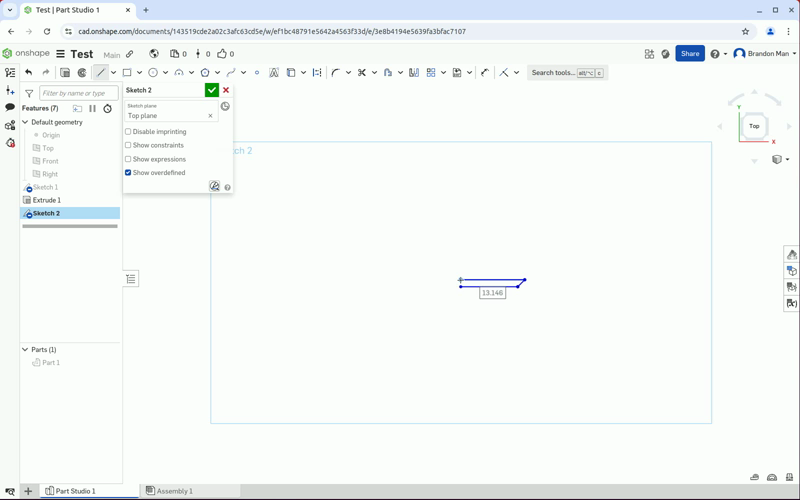
mouse_move(490, 279)
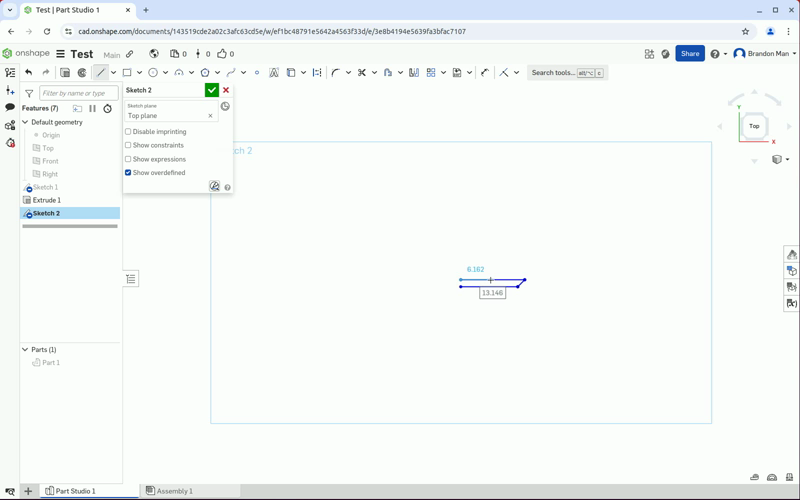
mouse_move(460, 282)
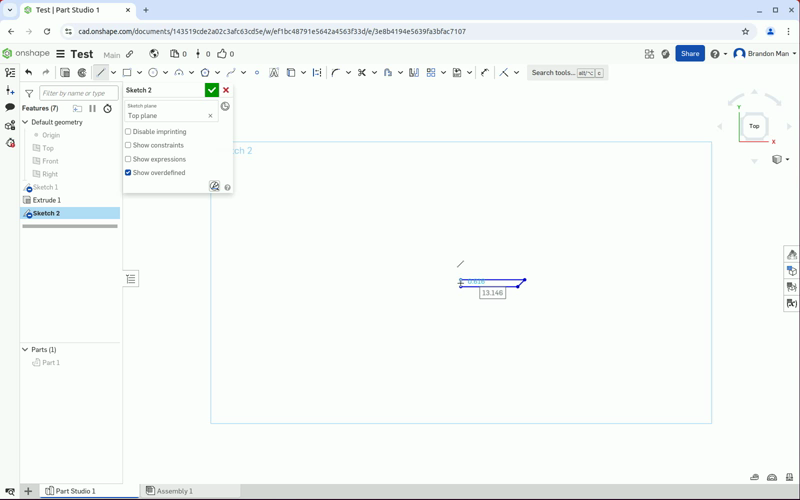
scroll(6)
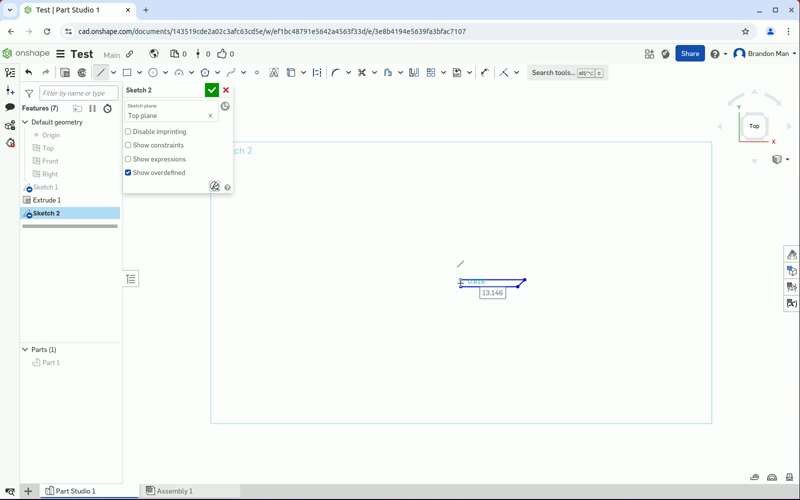
scroll(6)
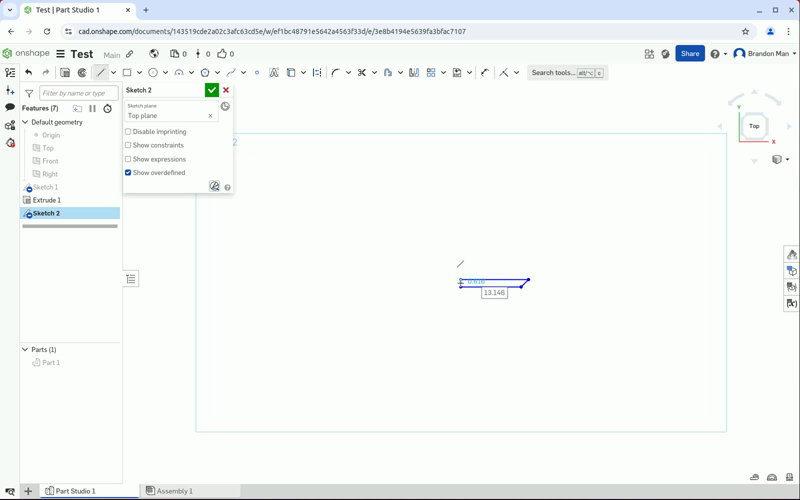
scroll(6)
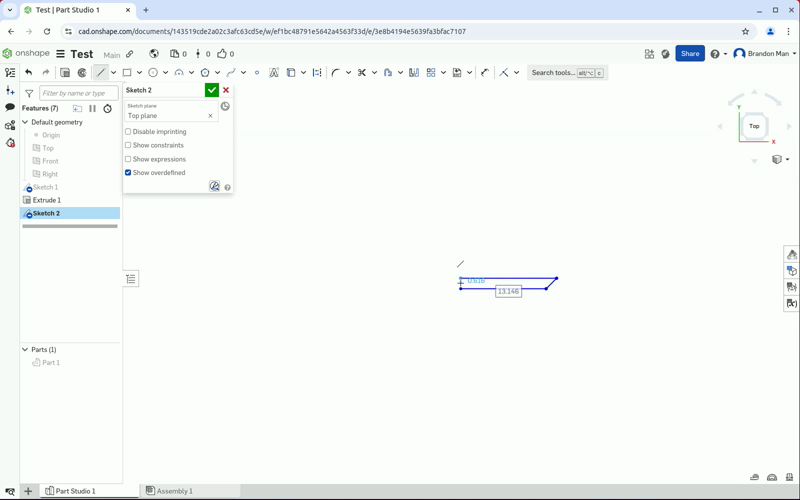
scroll(6)
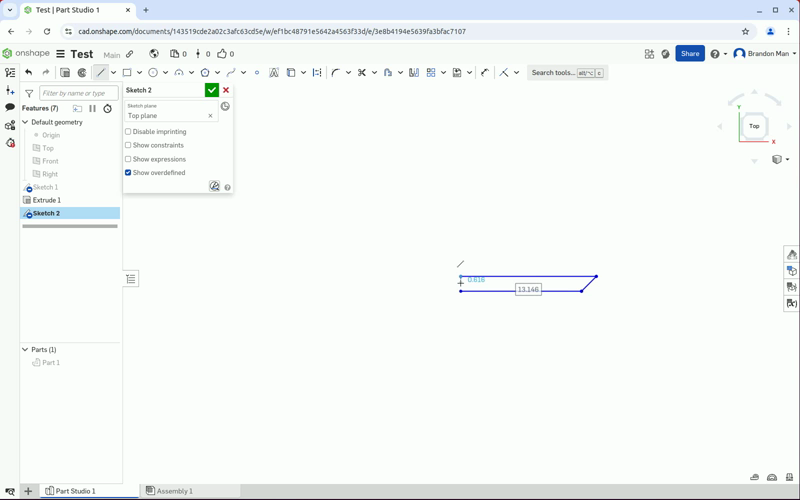
scroll(6)
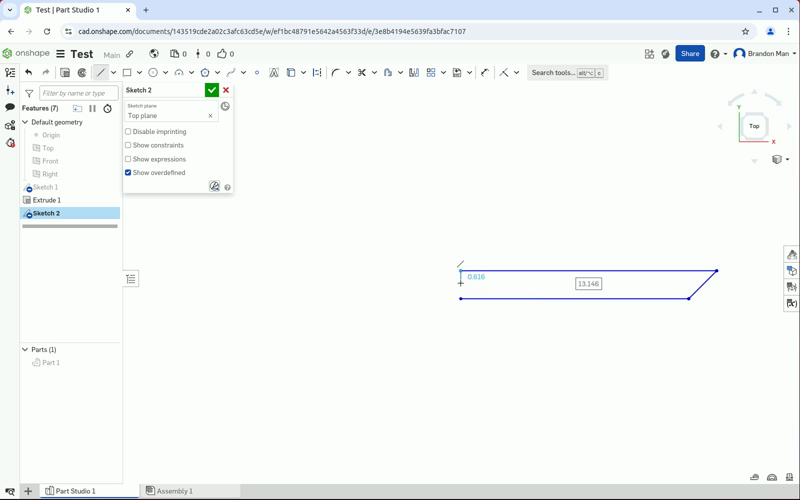
scroll(6)
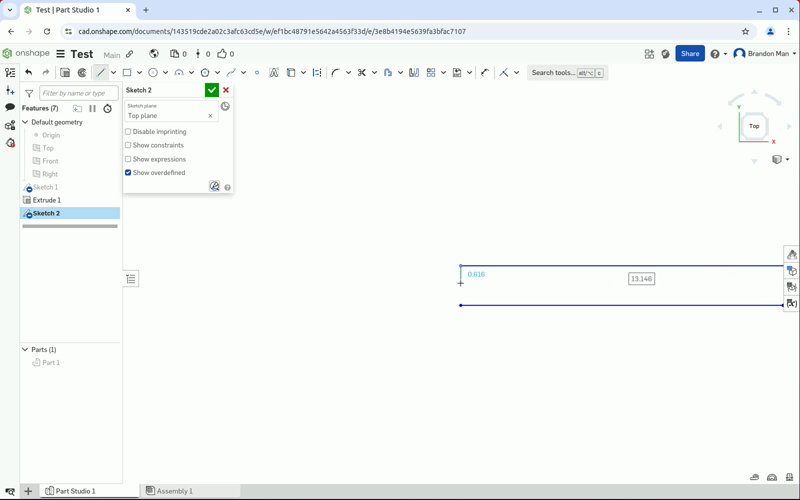
scroll(6)
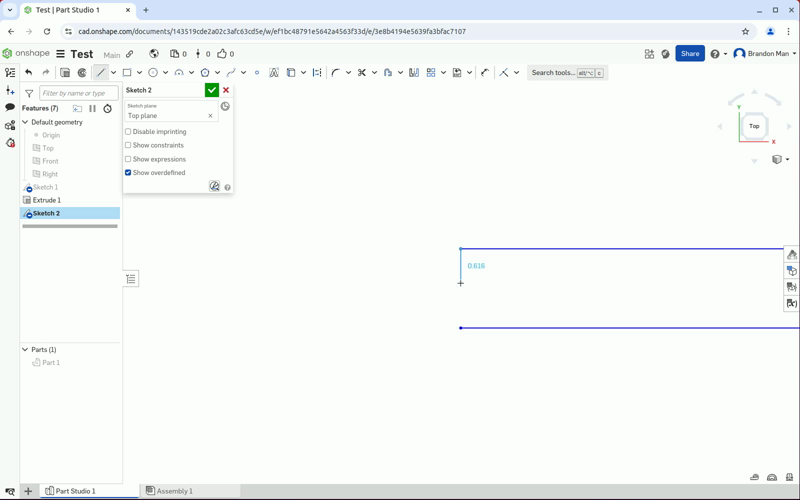
click(460, 282)
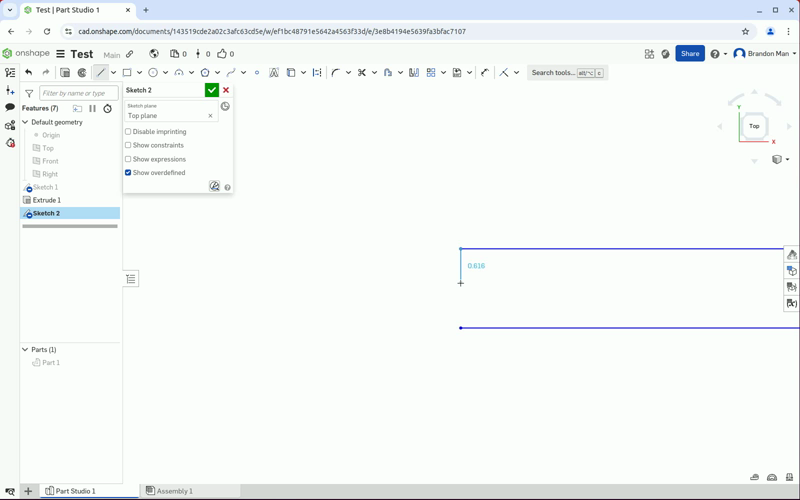
scroll(-6)
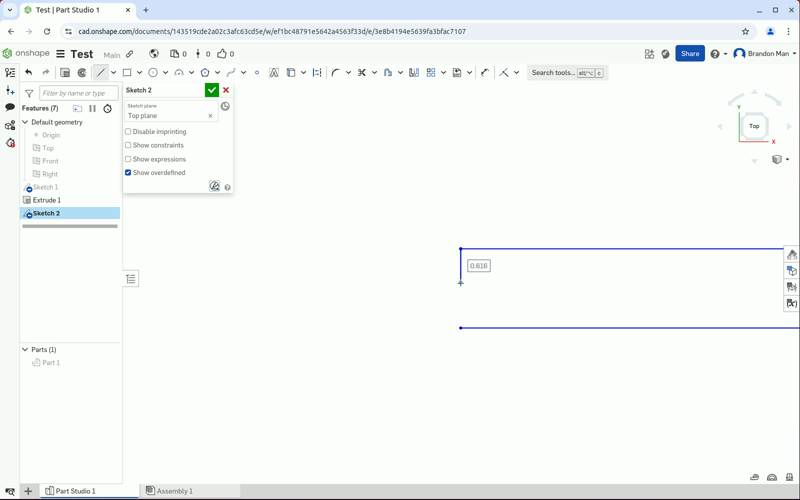
scroll(-6)
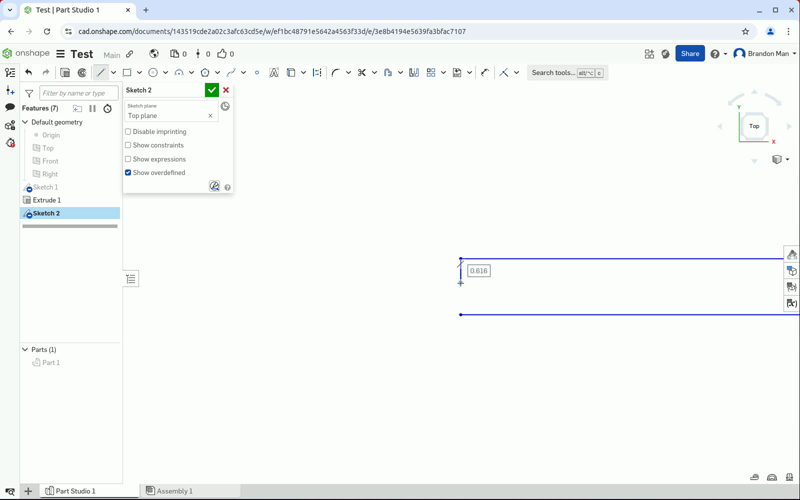
scroll(-6)
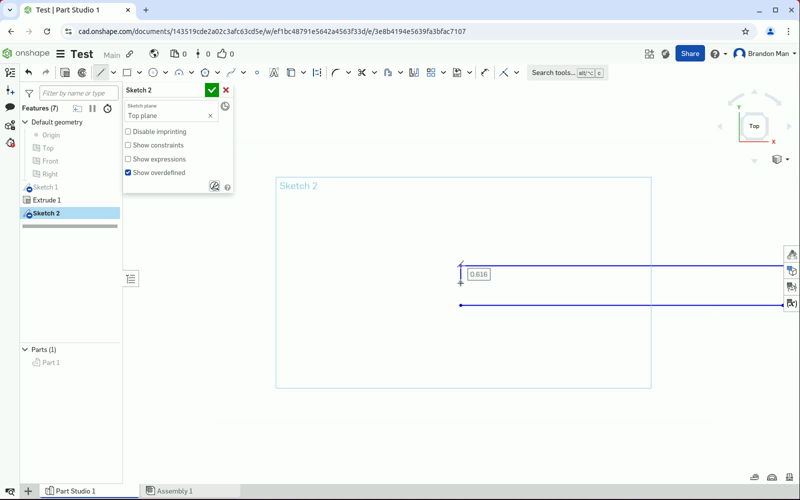
scroll(-6)
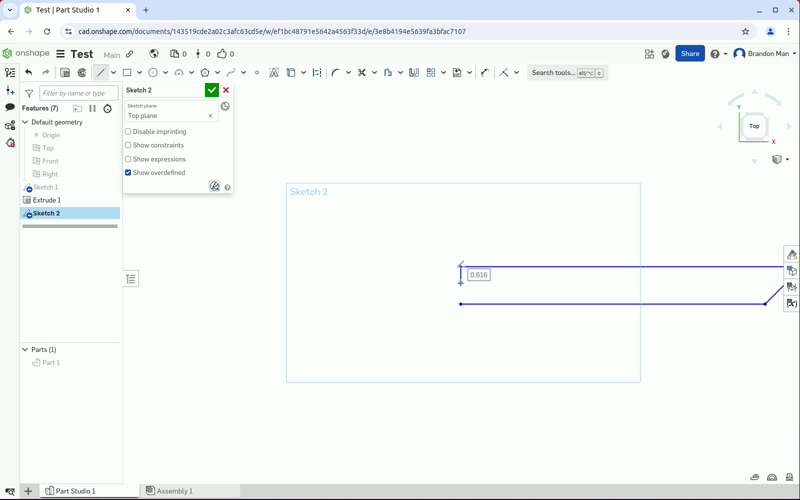
scroll(-6)
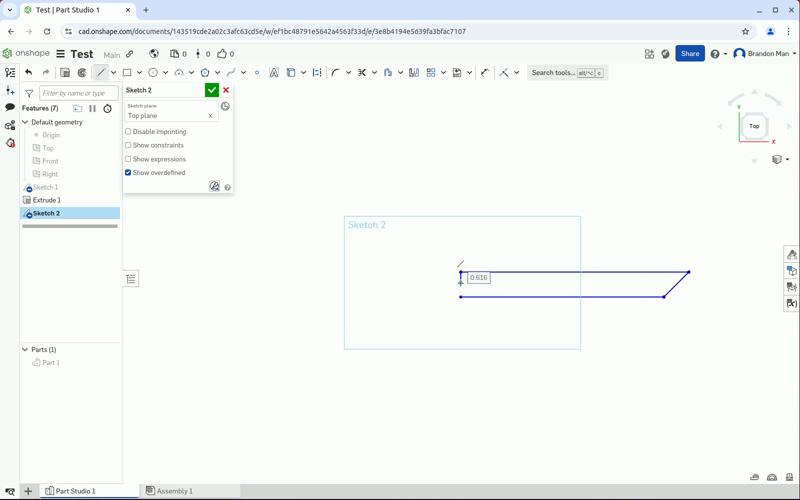
scroll(-6)
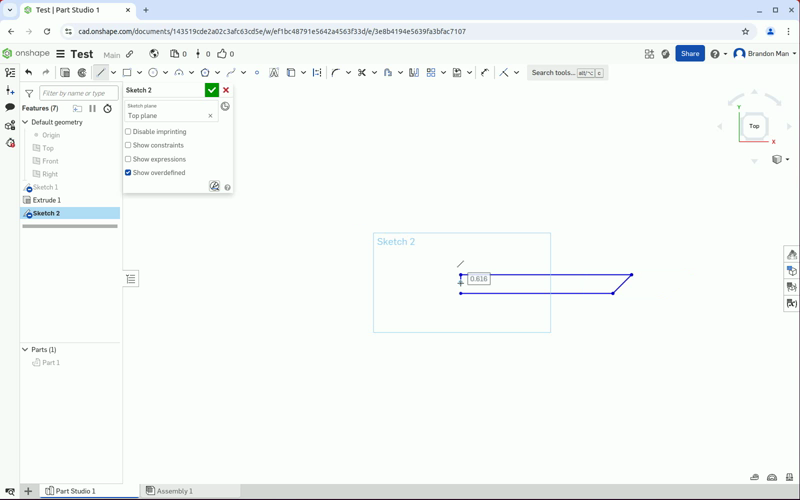
scroll(-6)
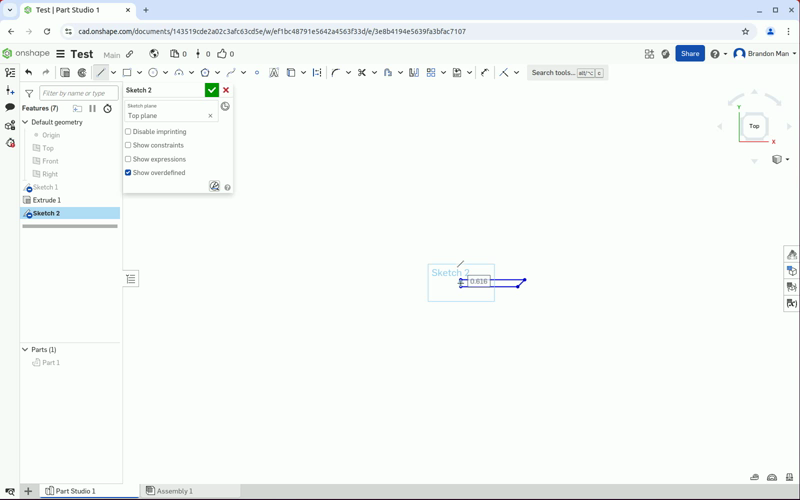
key_up(shift)
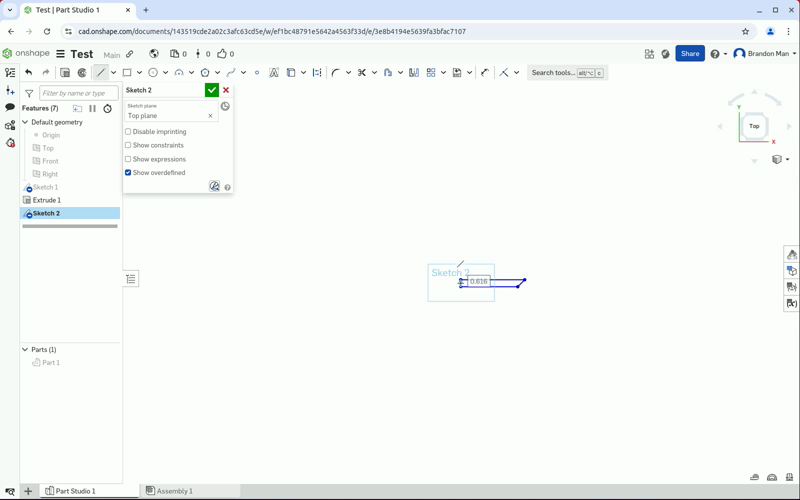
mouse_move(490, 282)
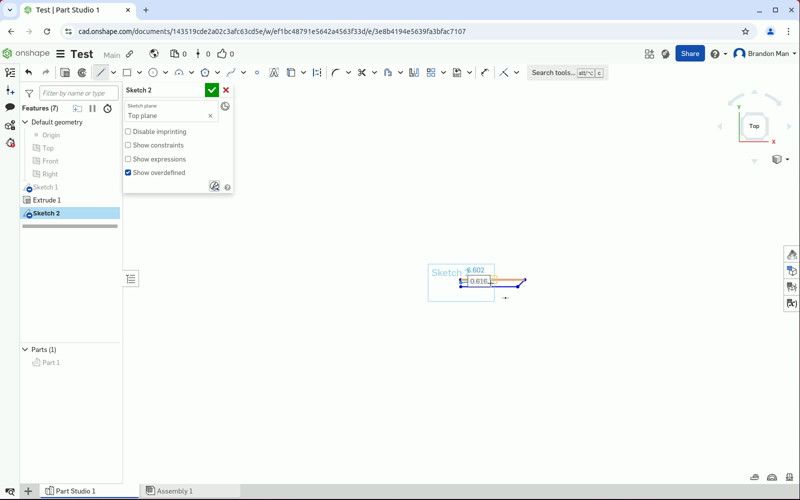
key_down(shift)
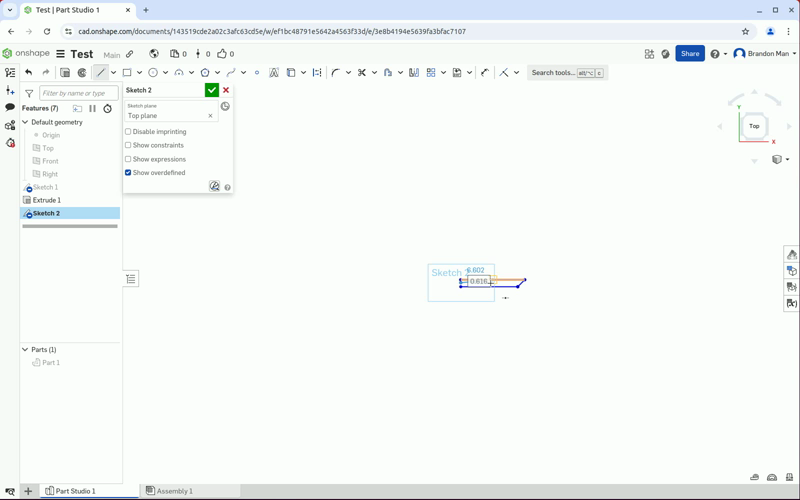
mouse_move(460, 286)
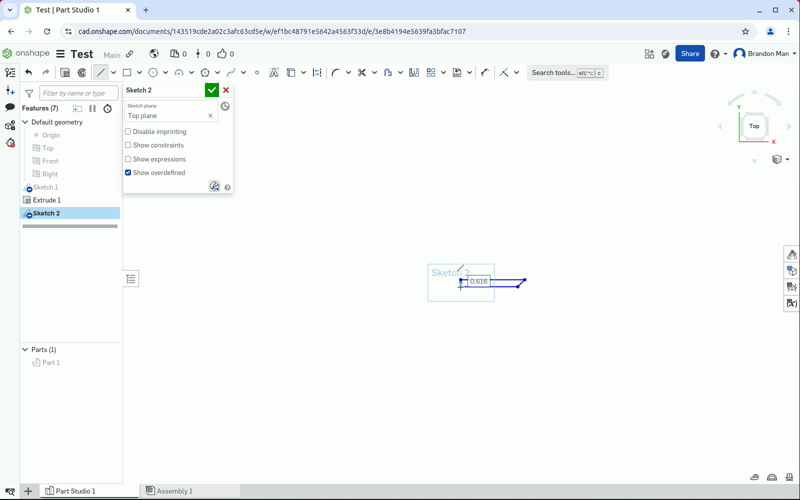
scroll(6)
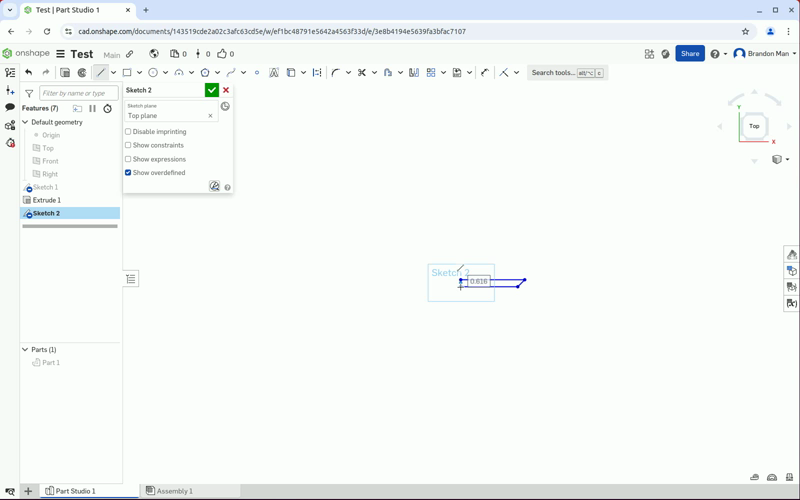
scroll(6)
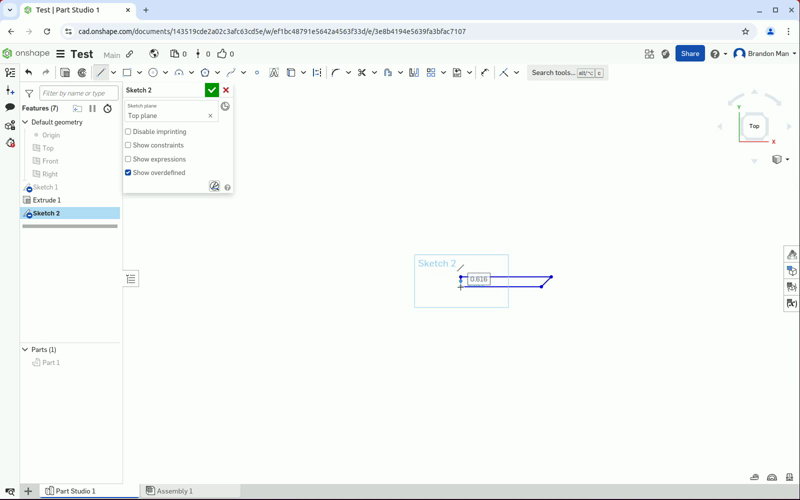
scroll(6)
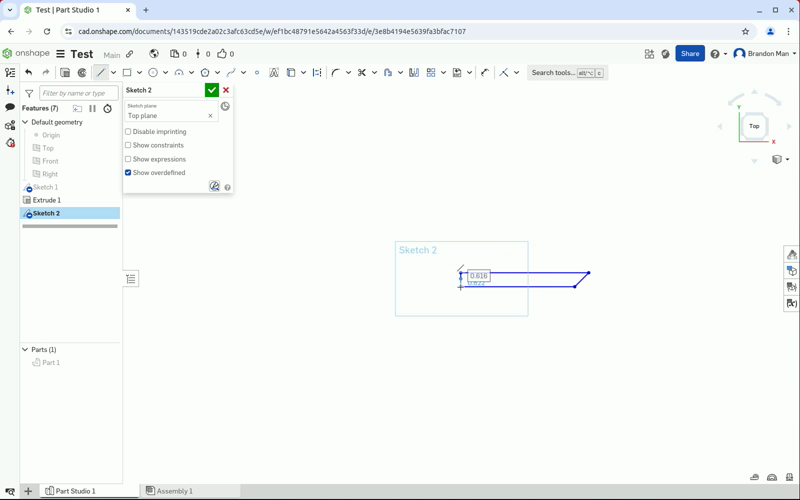
scroll(6)
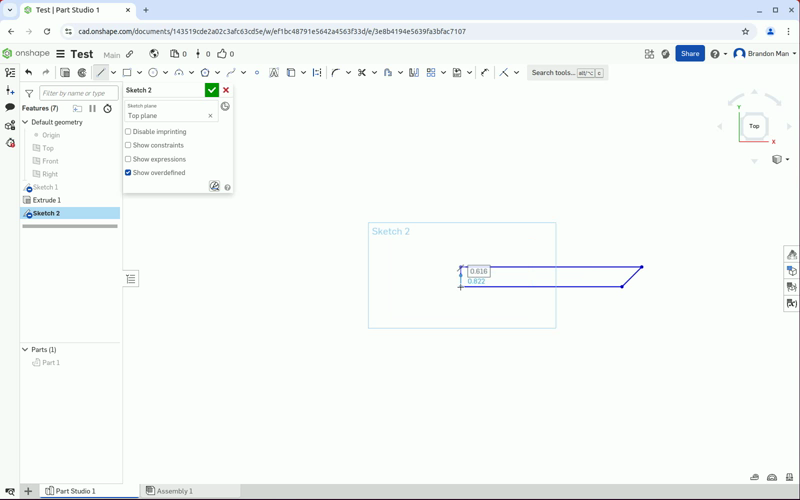
scroll(6)
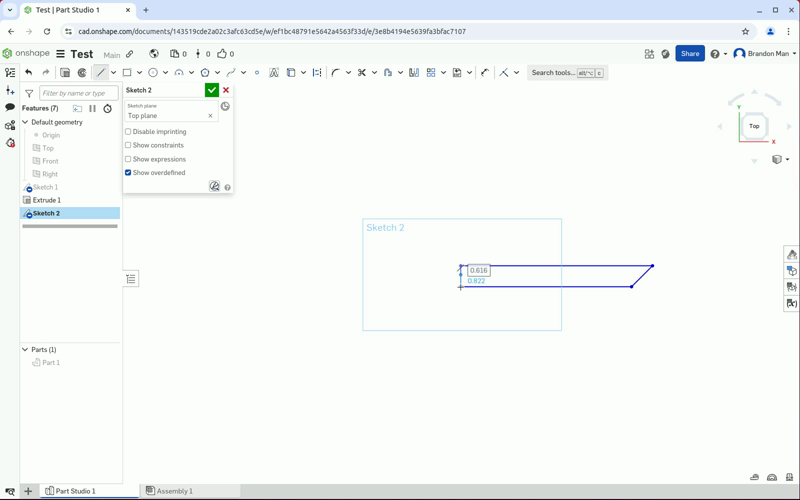
scroll(6)
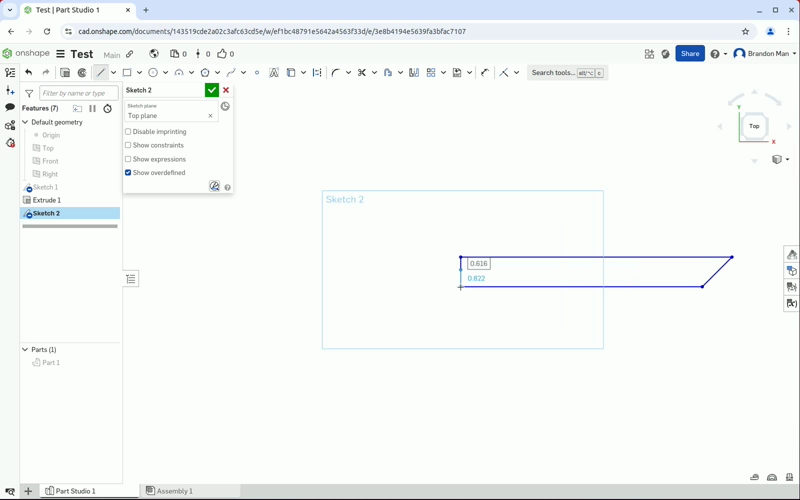
scroll(6)
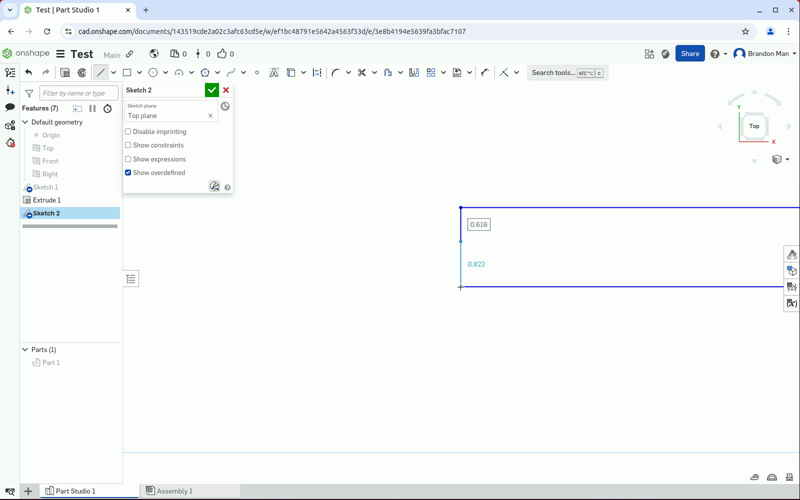
key_up(shift)
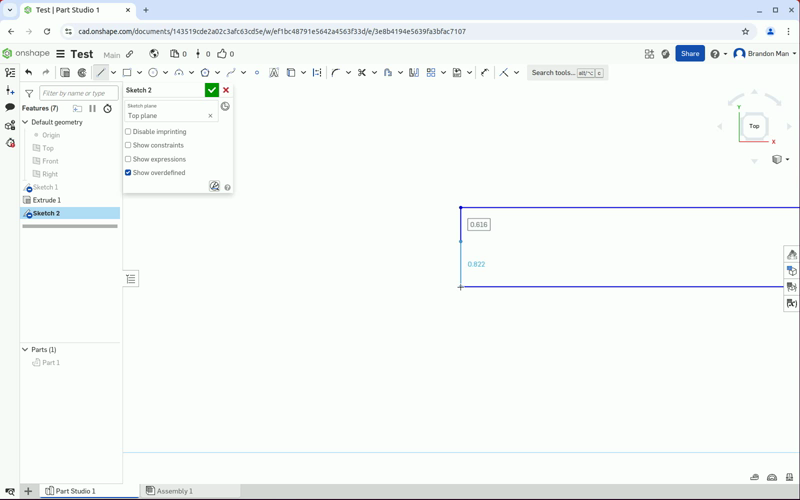
click(460, 286)
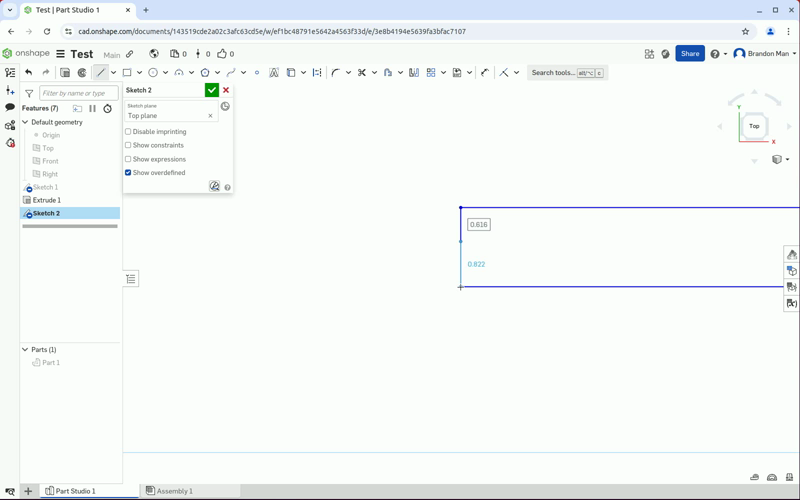
scroll(-6)
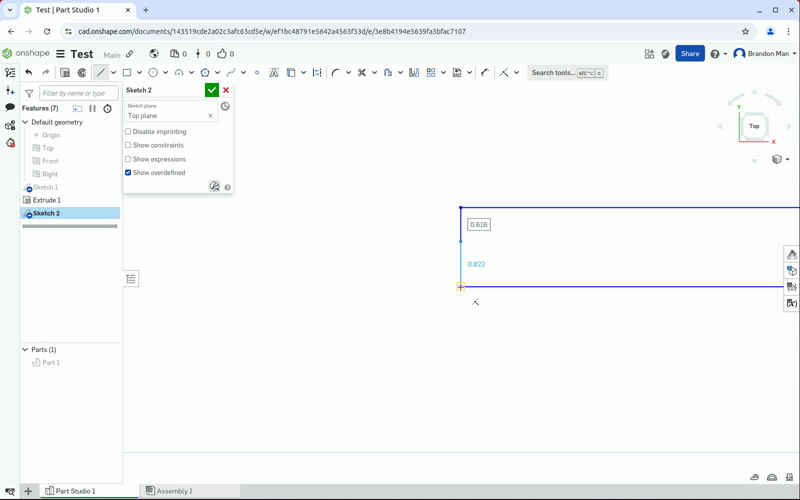
scroll(-6)
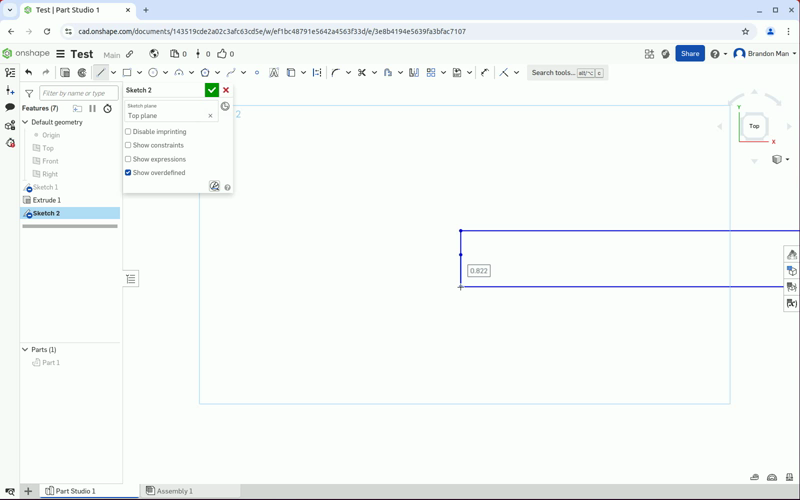
scroll(-6)
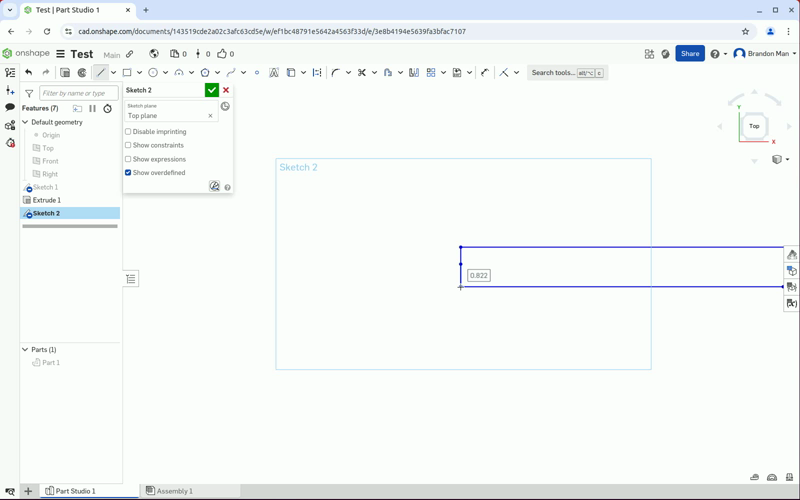
scroll(-6)
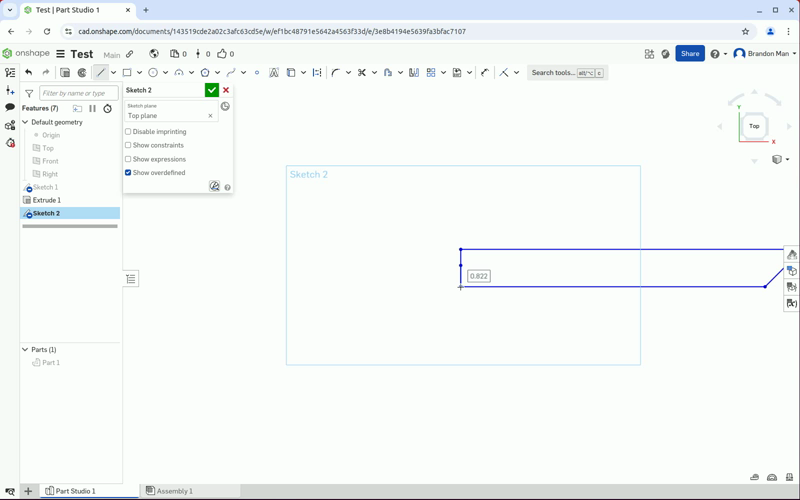
scroll(-6)
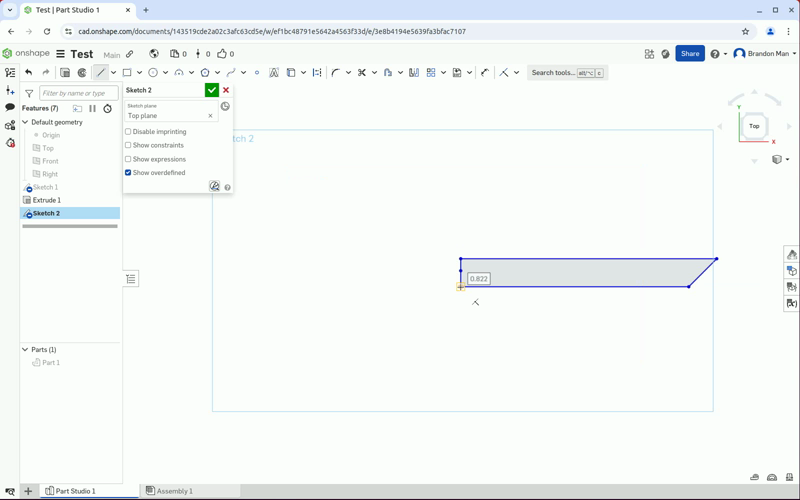
scroll(-6)
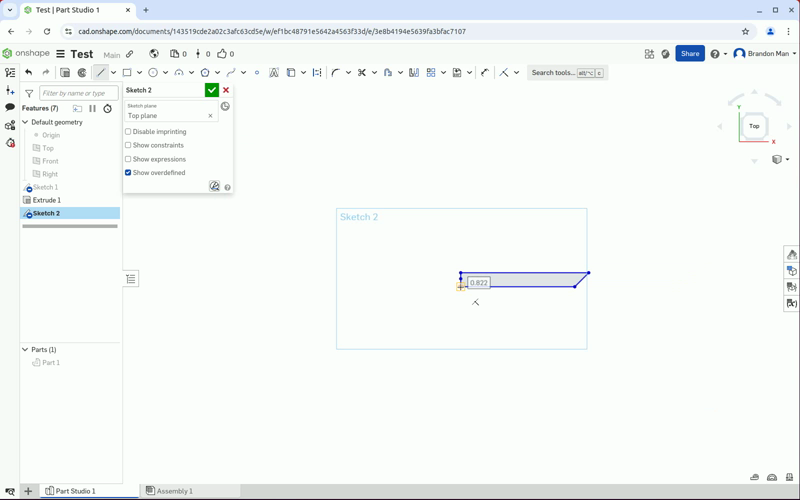
scroll(-6)
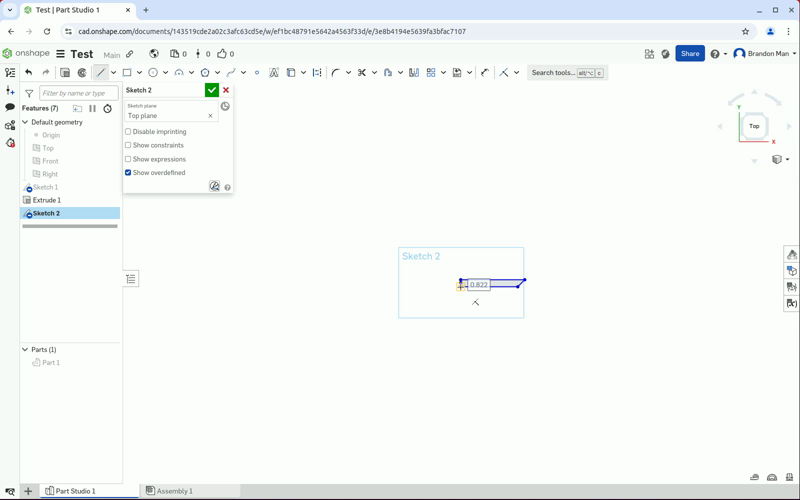
key(esc)
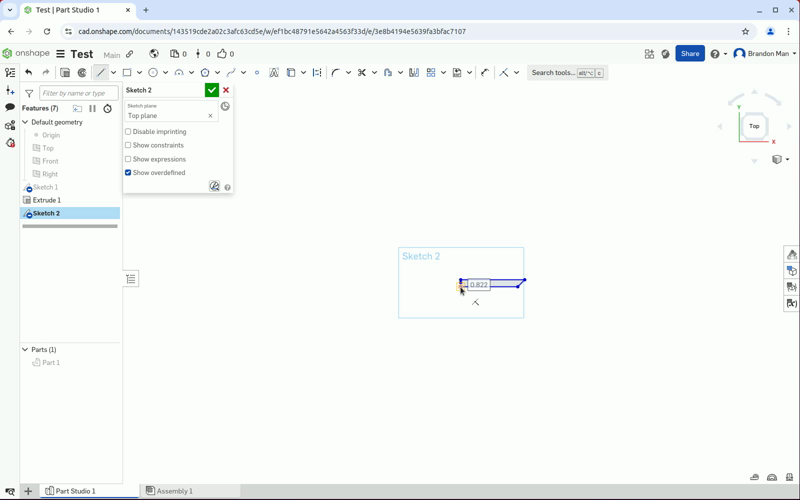
mouse_move(507, 282)
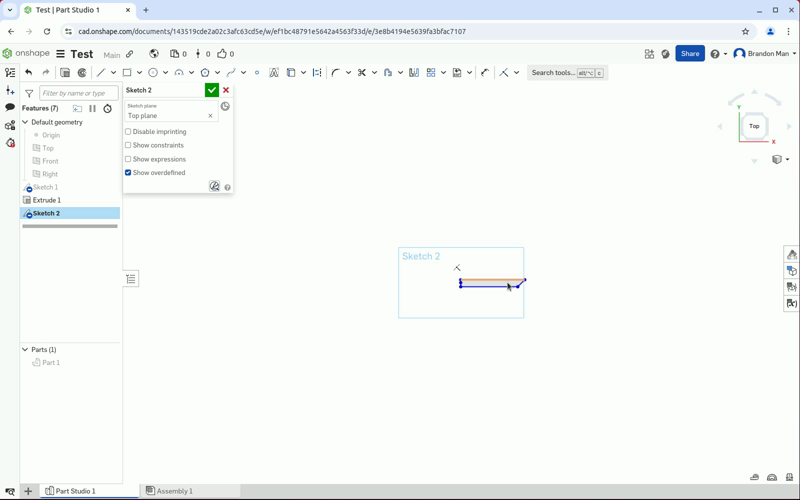
scroll(6)
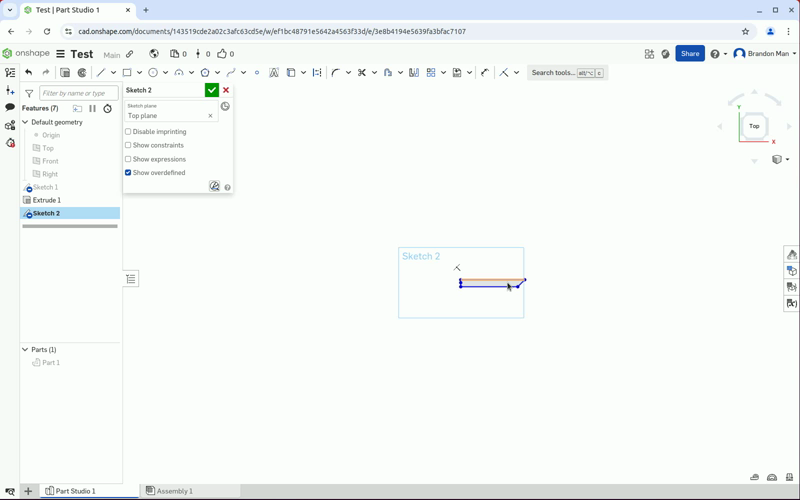
scroll(6)
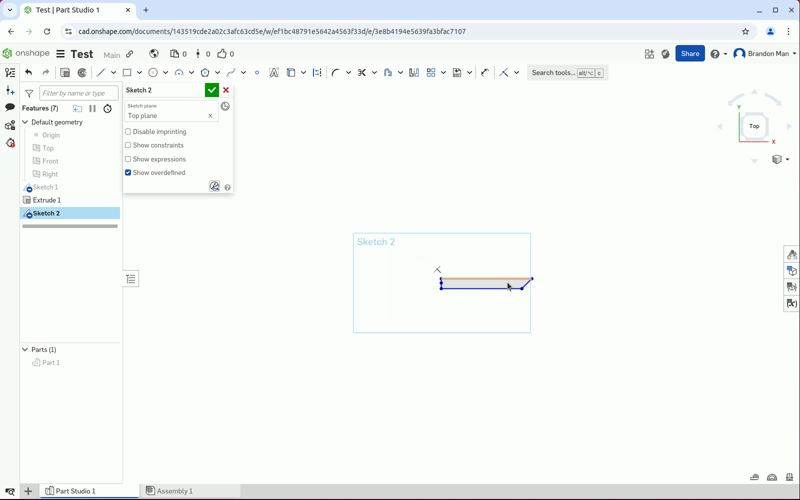
scroll(6)
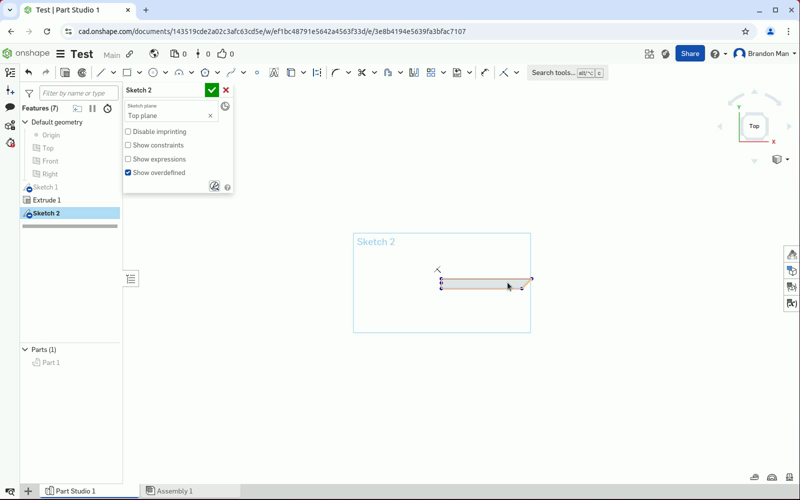
scroll(6)
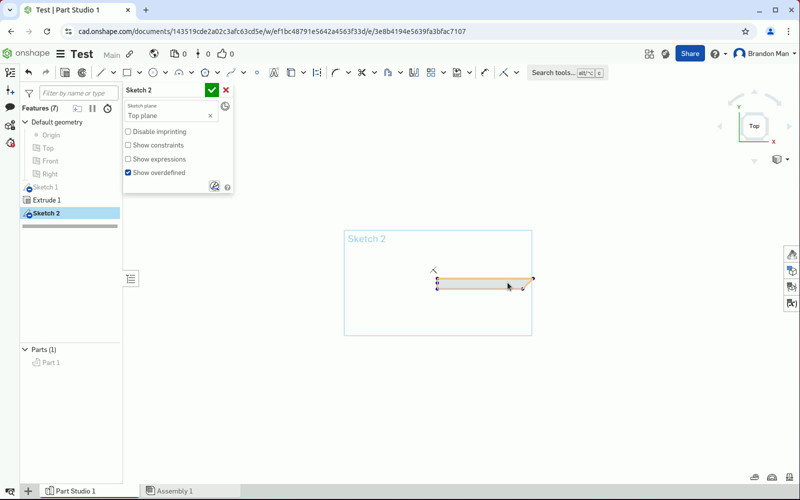
scroll(6)
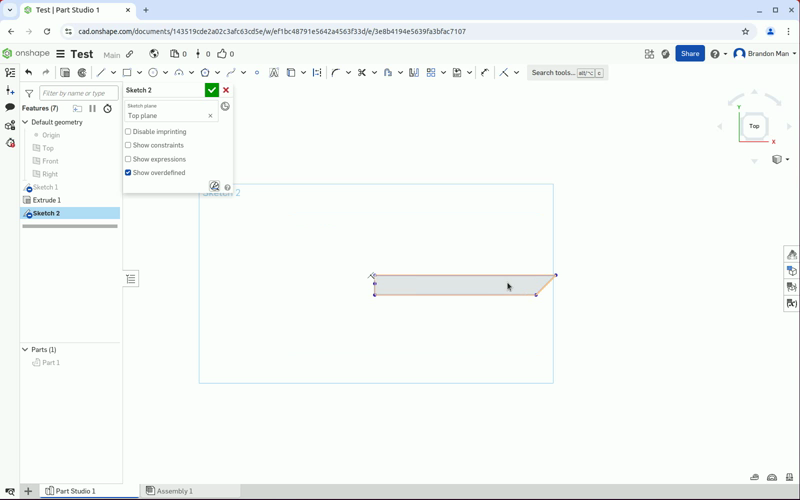
scroll(6)
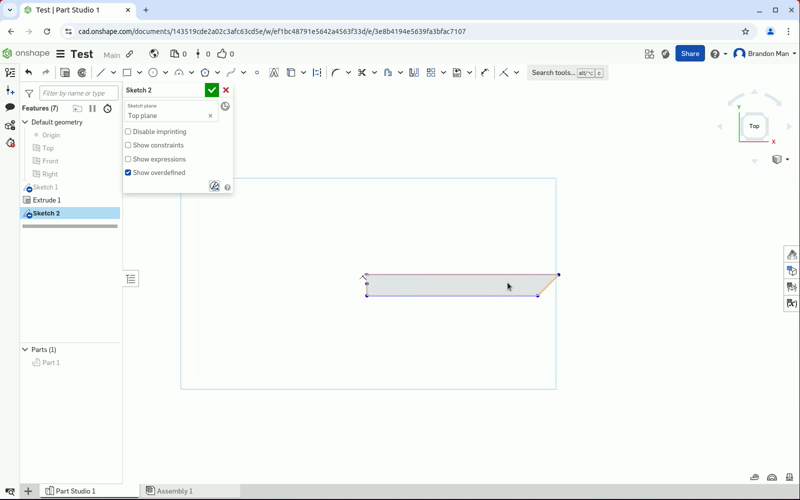
scroll(6)
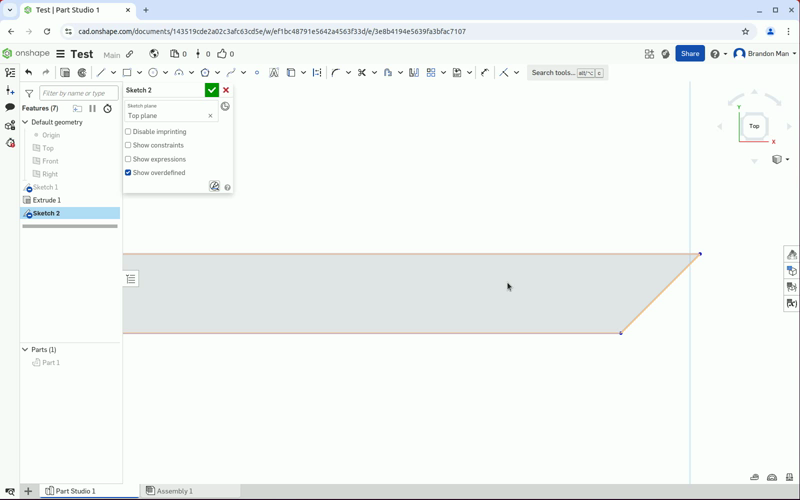
click(507, 282)
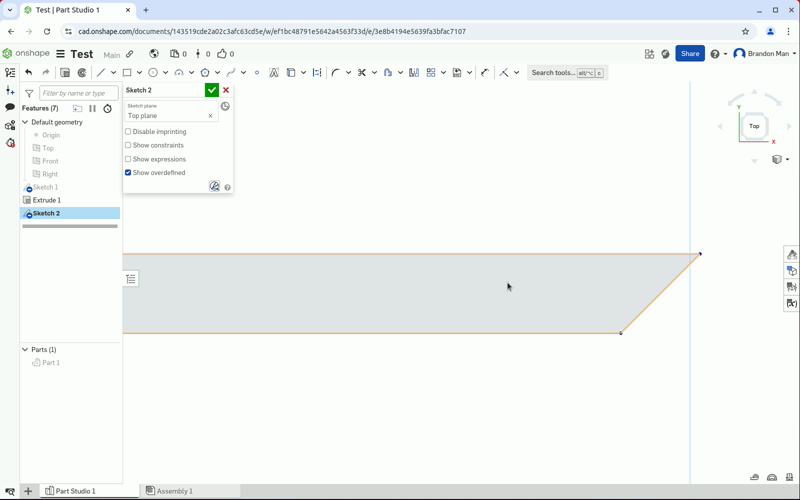
scroll(-6)
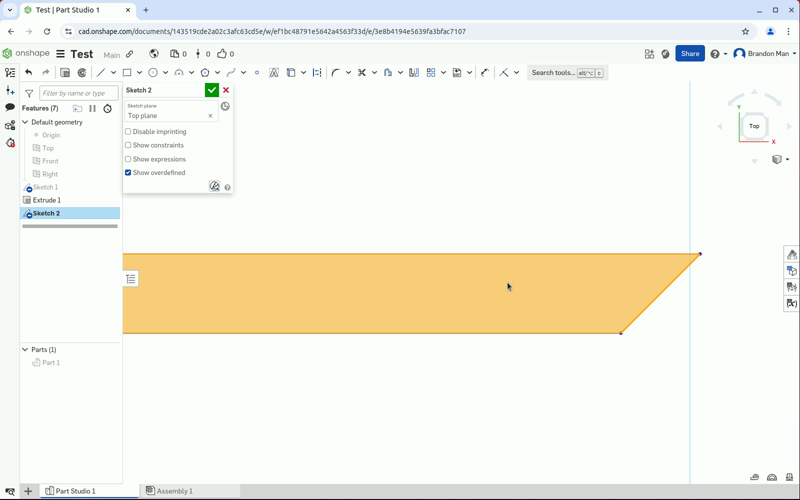
scroll(-6)
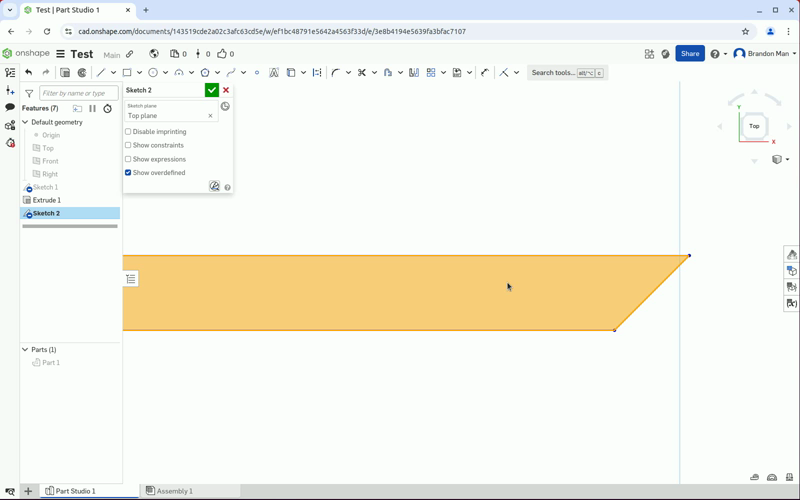
scroll(-6)
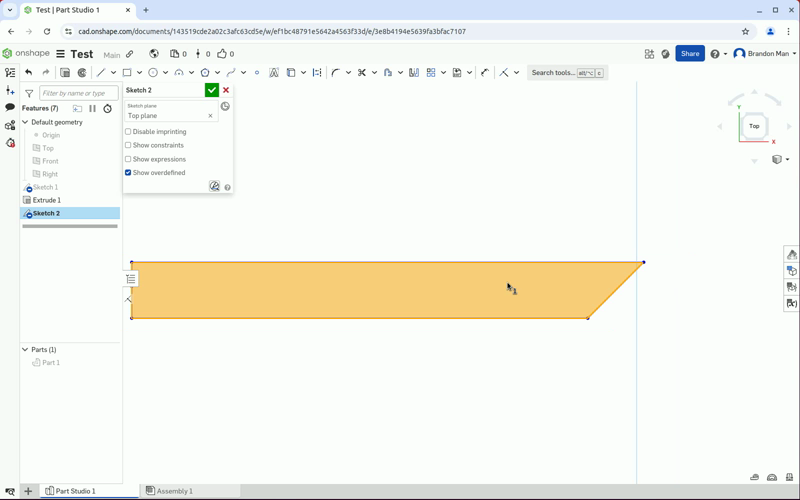
scroll(-6)
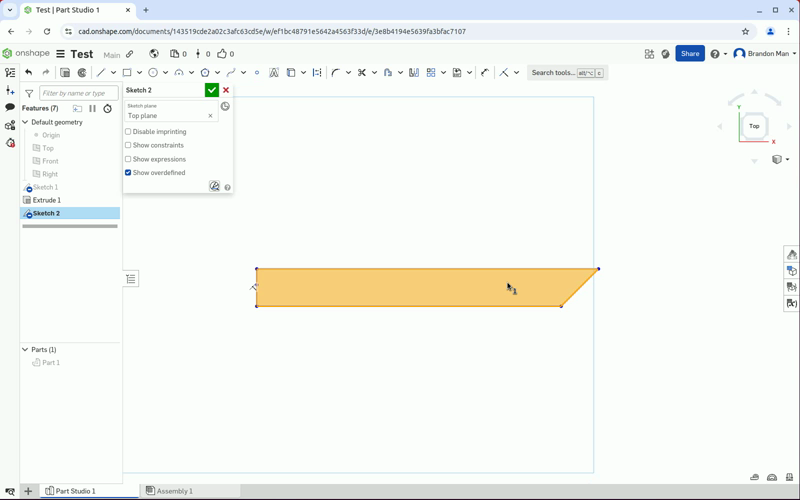
scroll(-6)
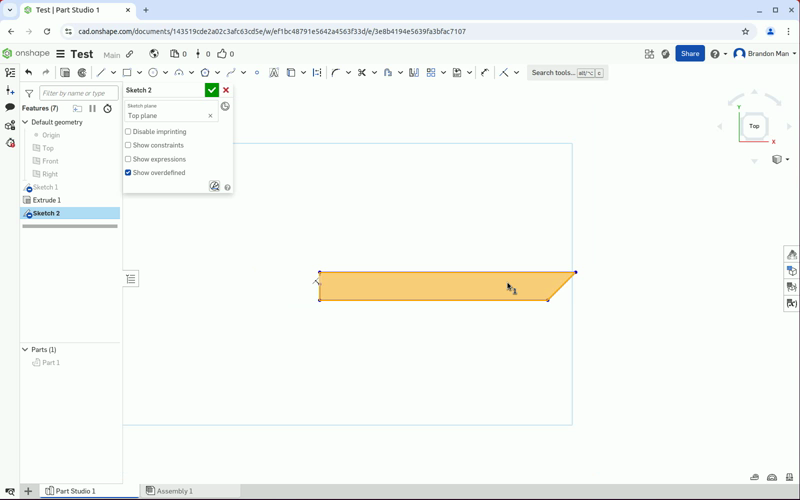
scroll(-6)
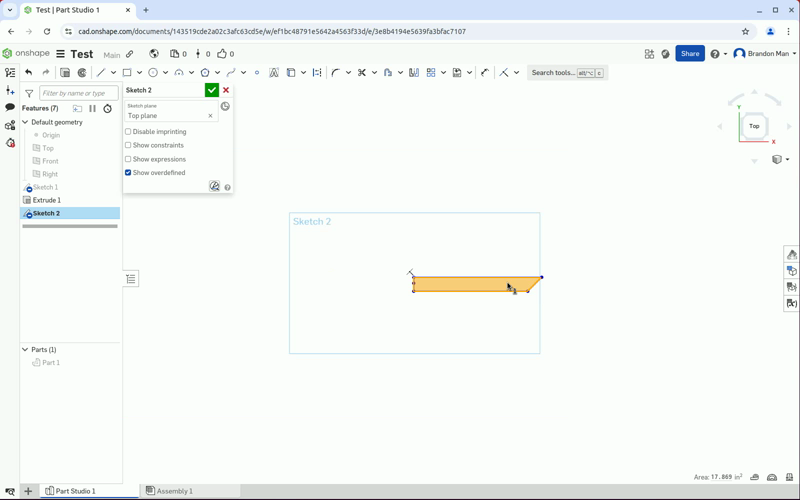
scroll(-6)
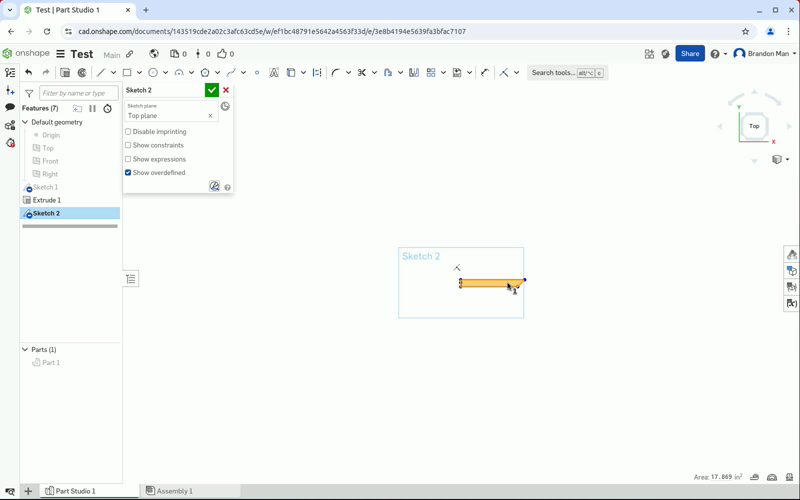
mouse_move(73, 352)
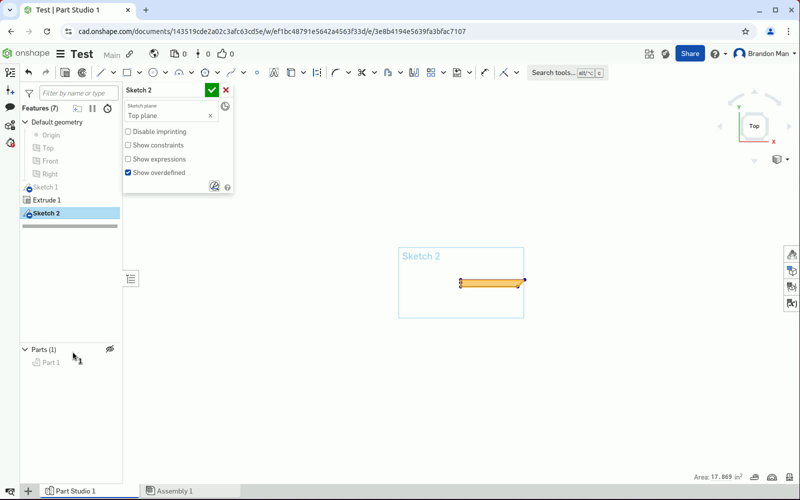
key(shift+y)
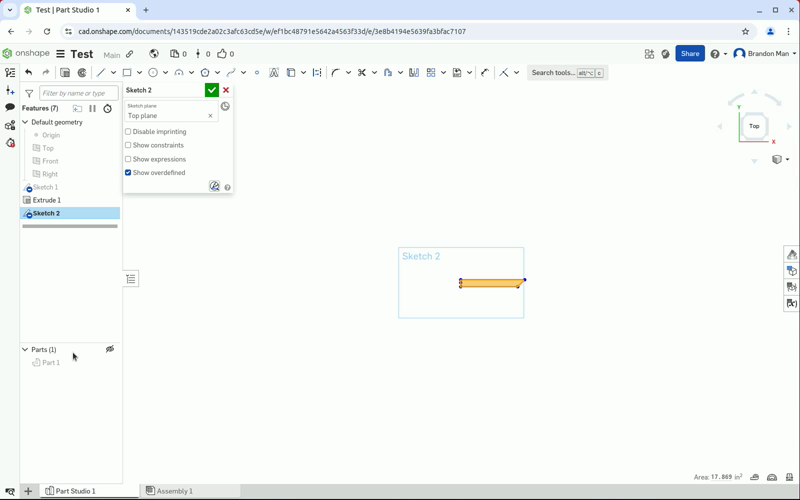
key(shift+e)
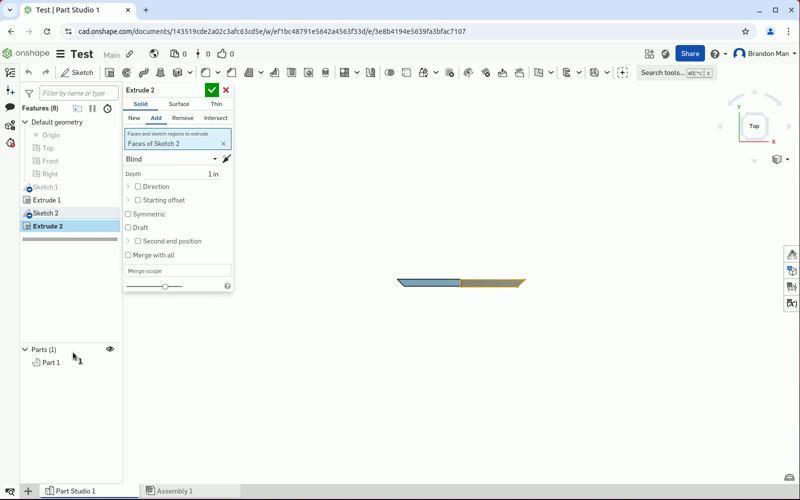
mouse_move(143, 106)
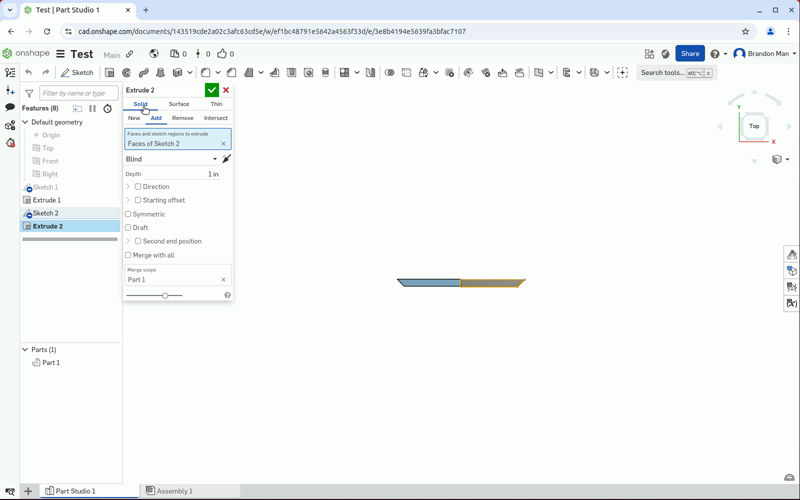
click(143, 106)
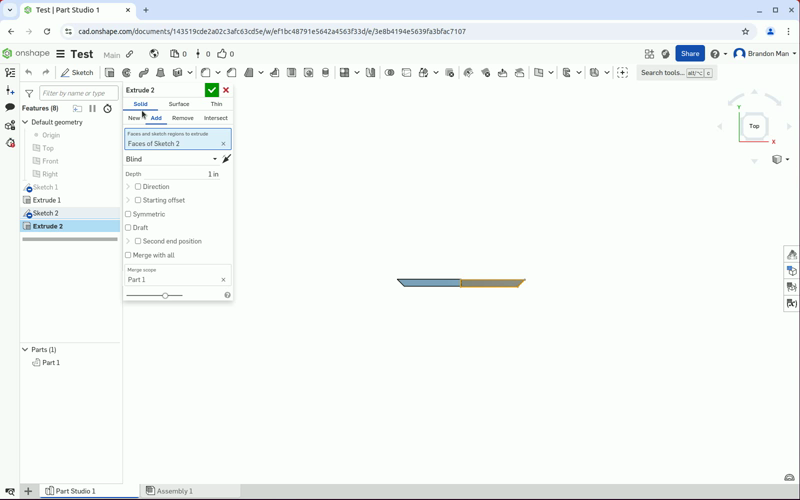
mouse_move(137, 120)
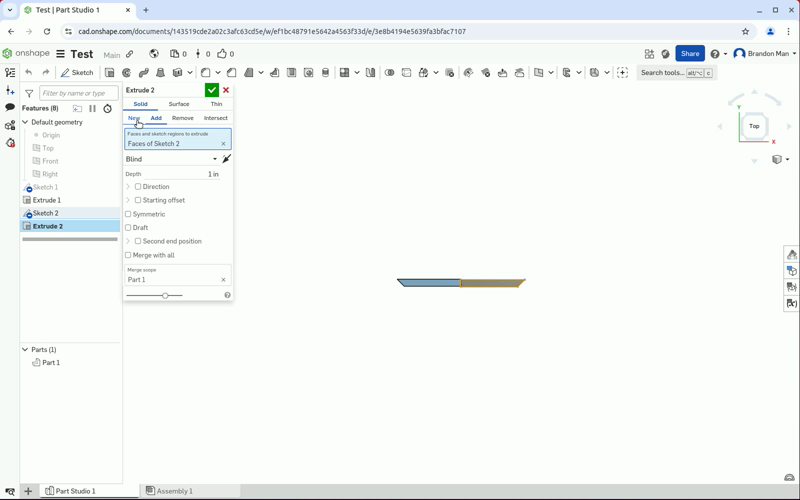
click(137, 120)
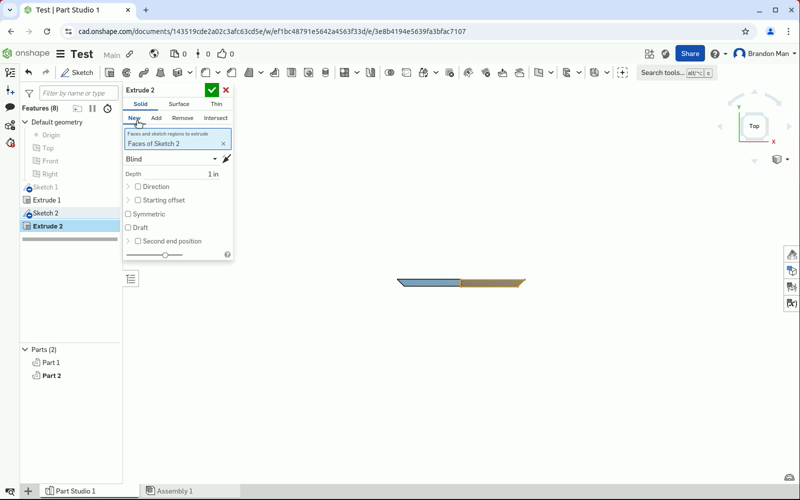
key(tab, 4)
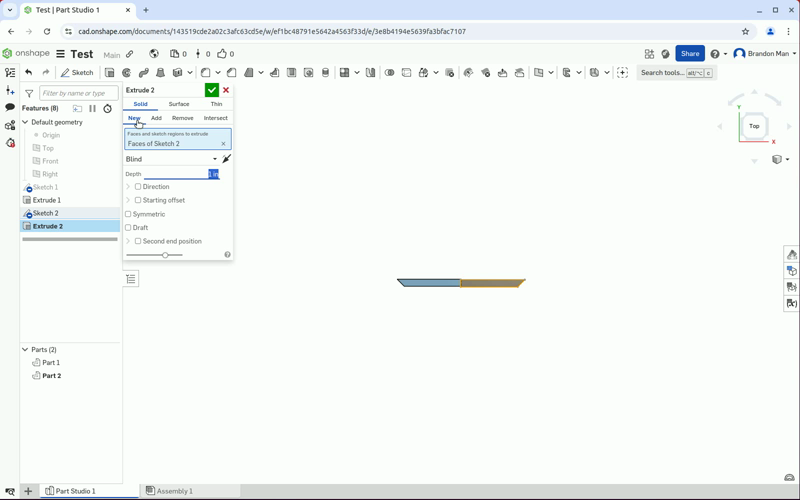
text(23.108)
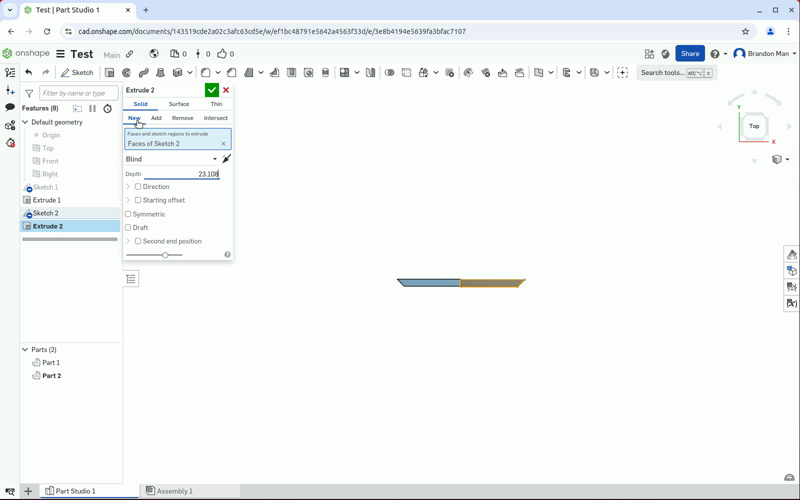
key(enter)
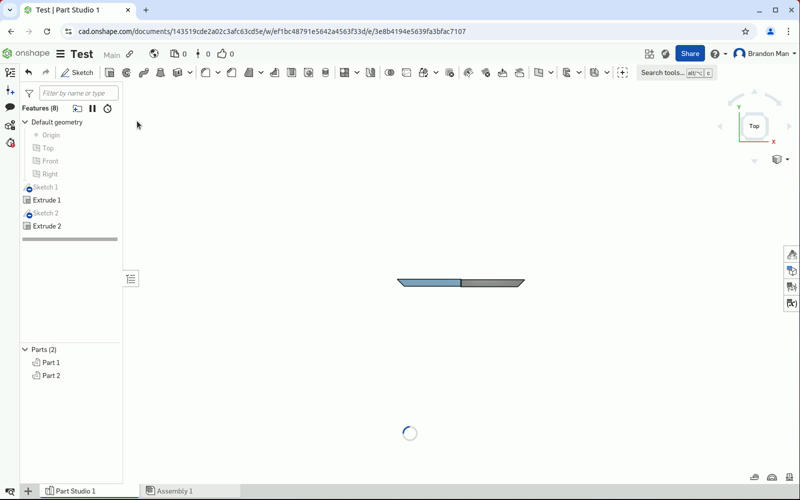
key(shift+h)
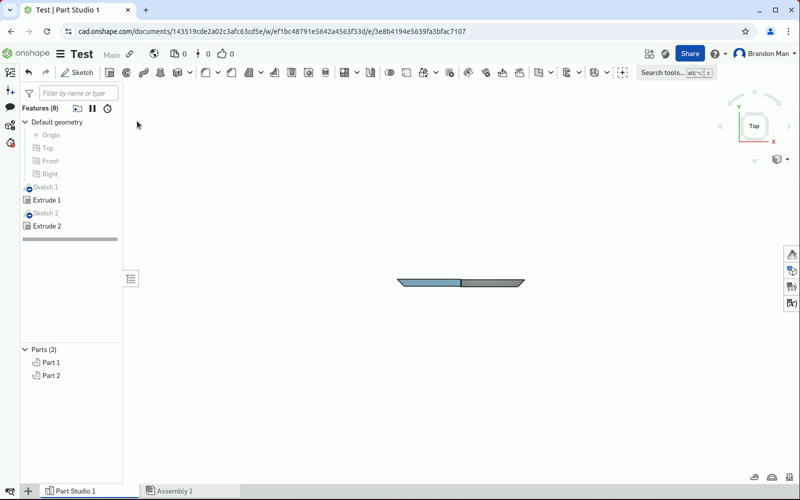
key(shift+h)
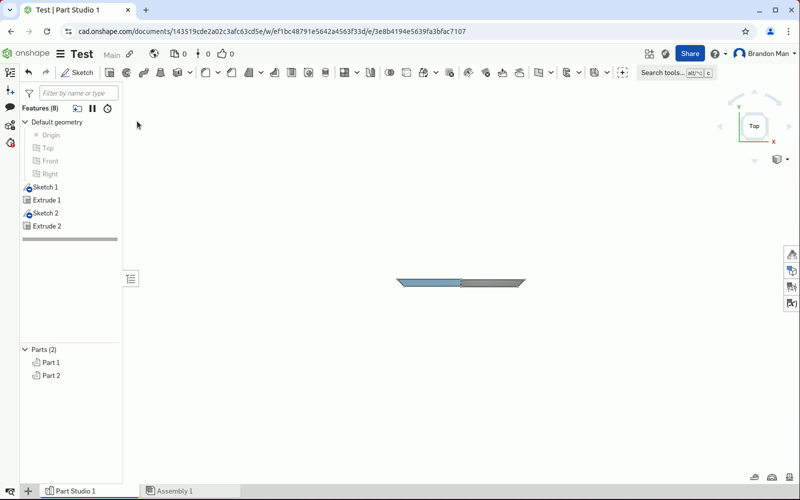
key(shift+7)
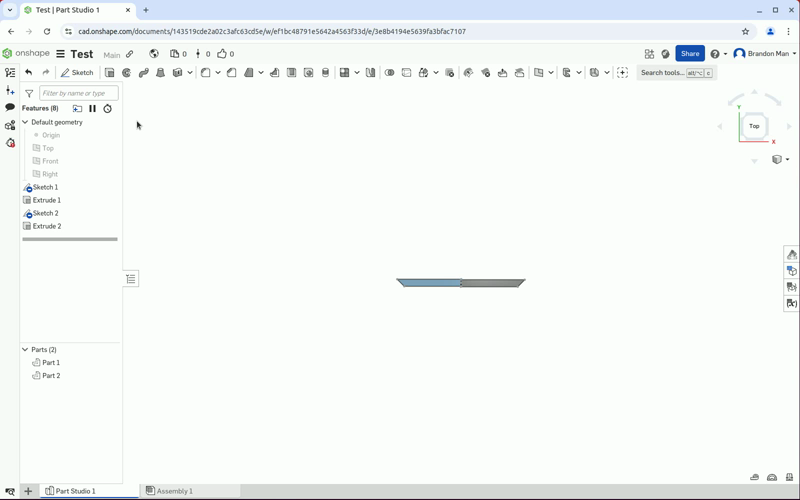
key(up, 3)
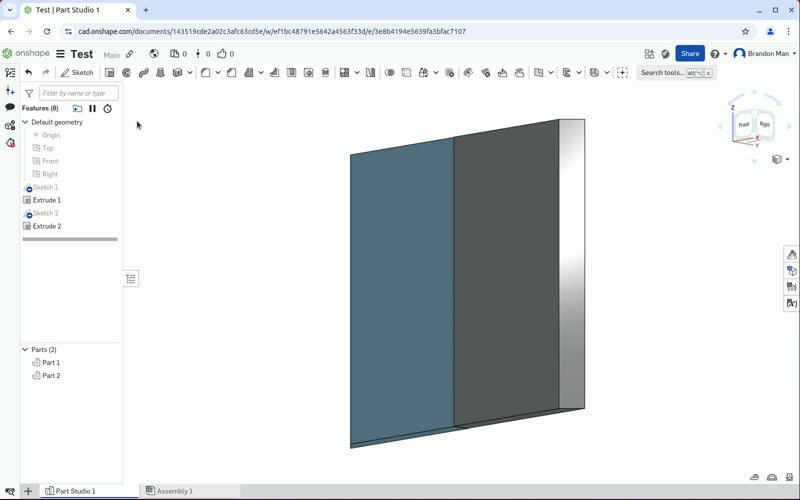
key(left, 3)
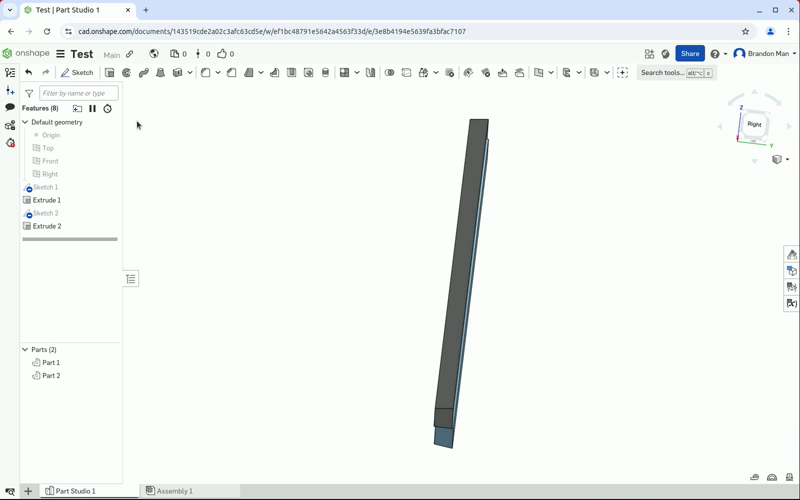
key(right, 3)
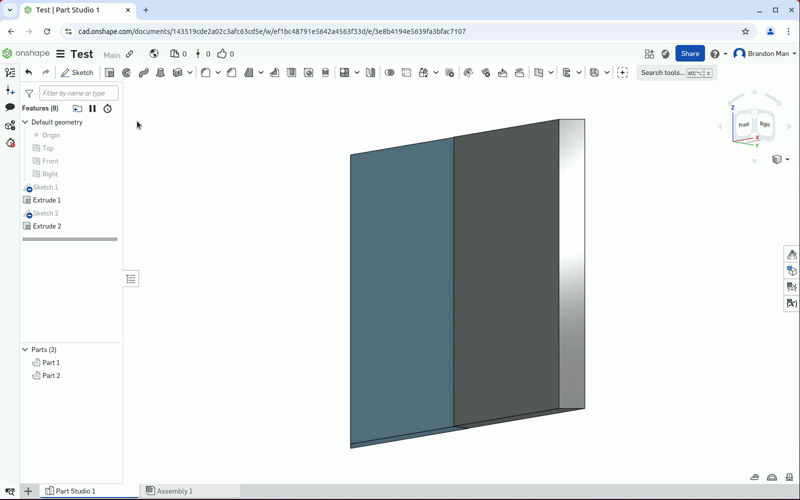
key(down, 3)
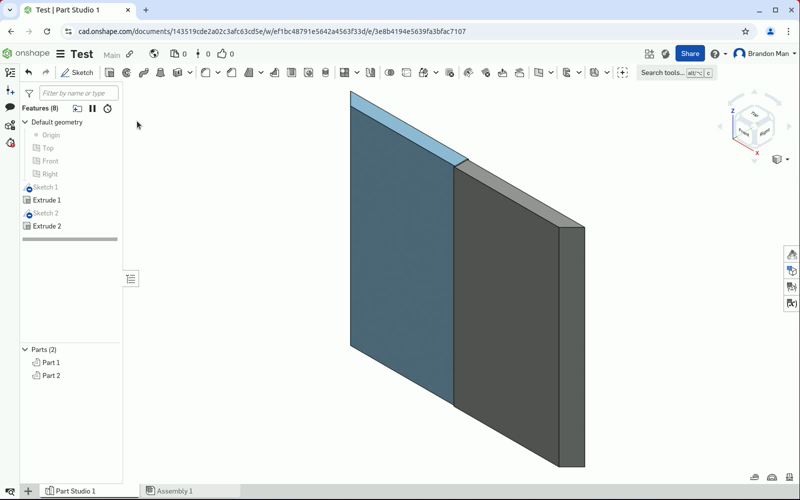
mouse_move(73, 189)
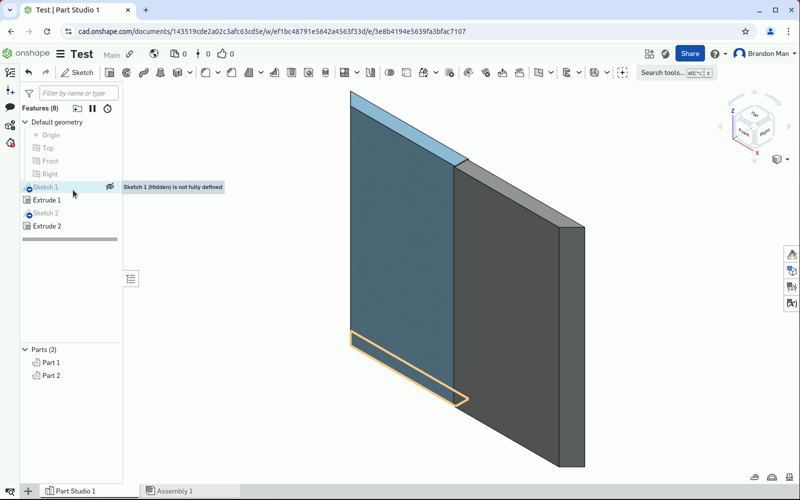
click(73, 189)